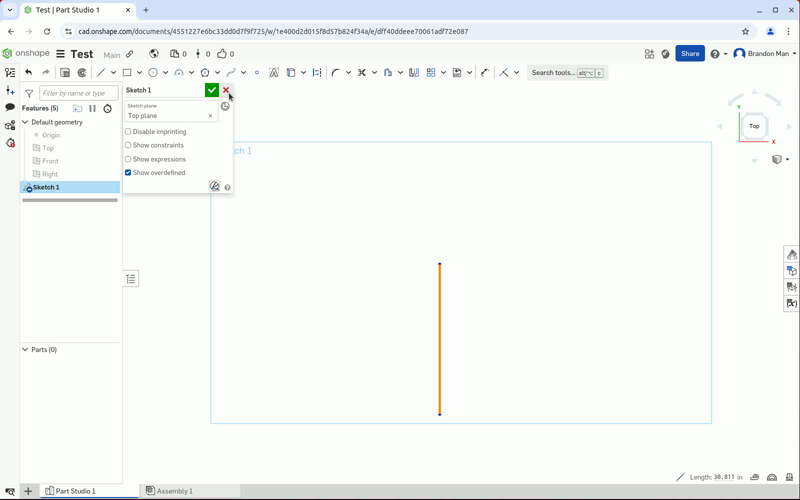
key(shift+h)
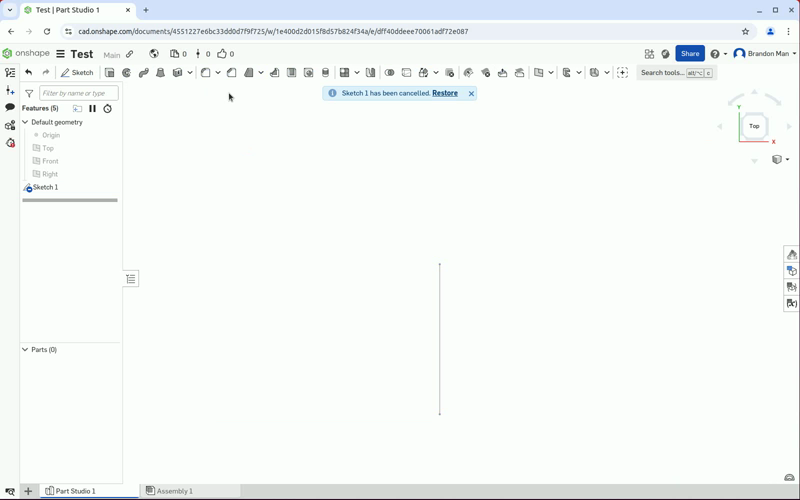
key(shift+s)
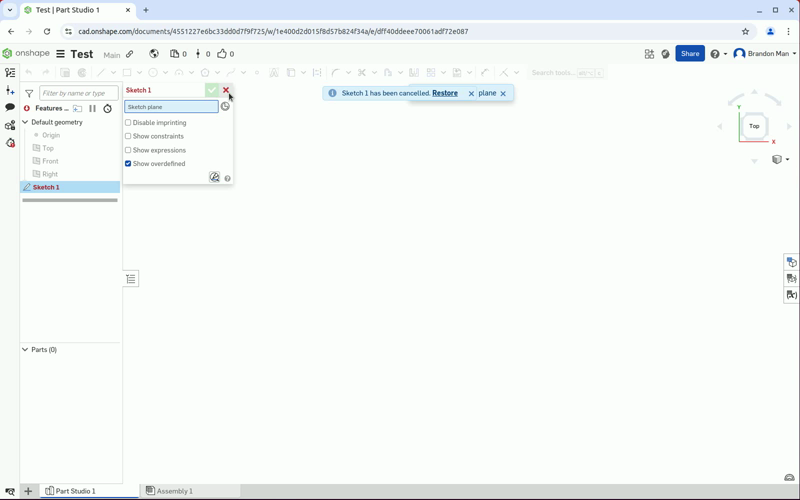
mouse_move(73, 150)
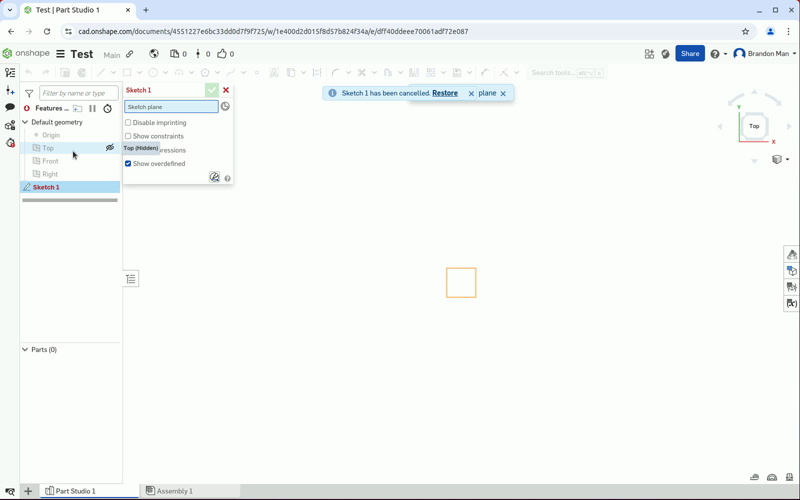
click(73, 150)
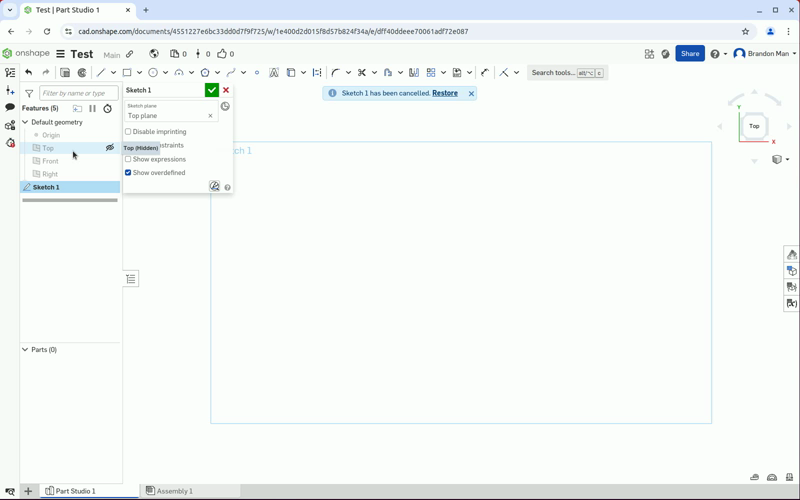
mouse_move(73, 352)
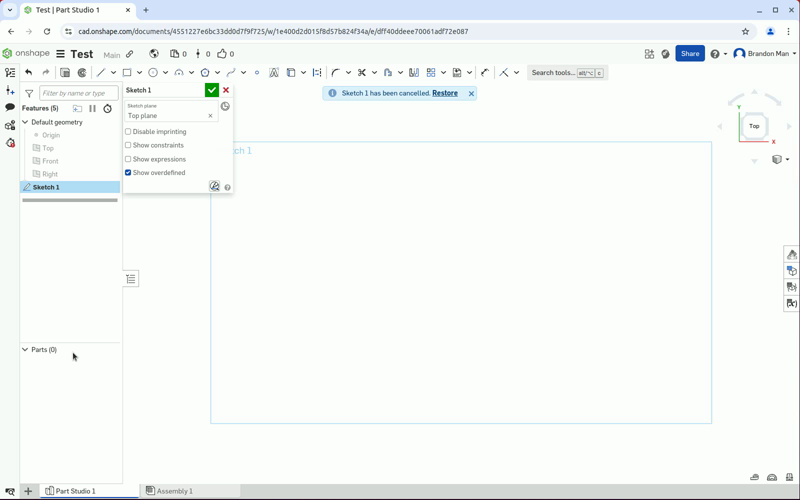
key(y)
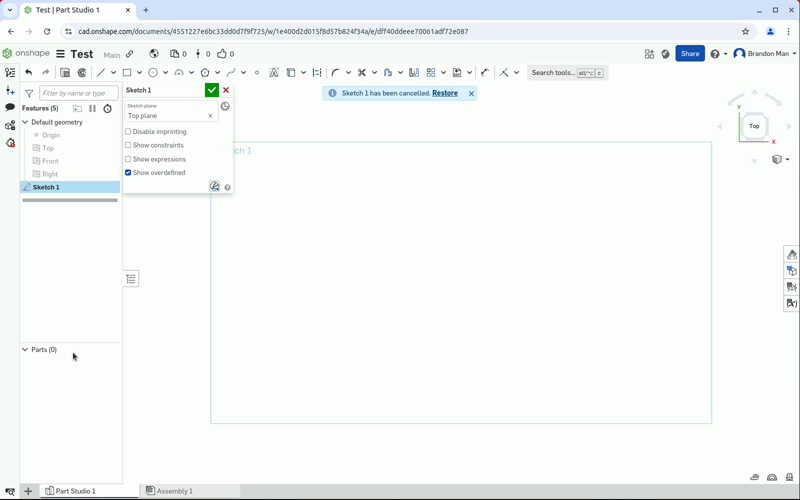
key(l)
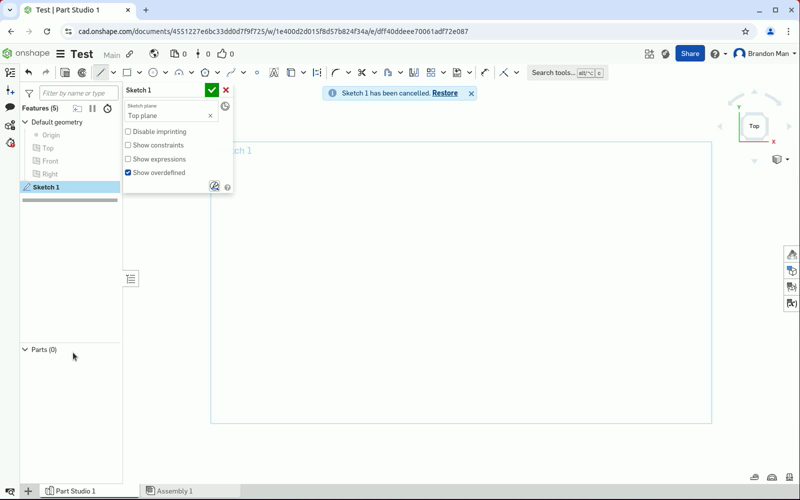
key_down(shift)
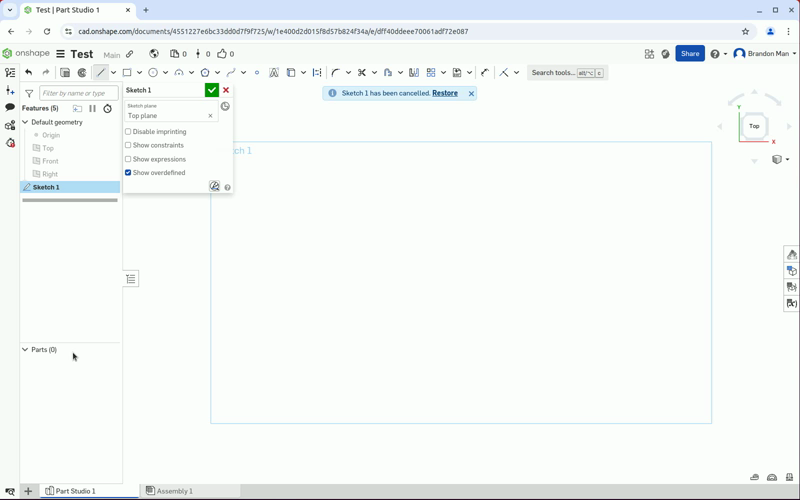
mouse_move(460, 290)
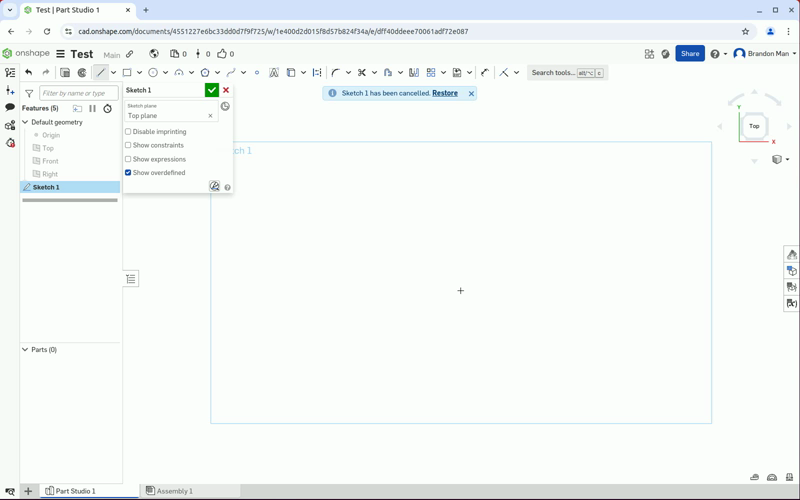
click(460, 290)
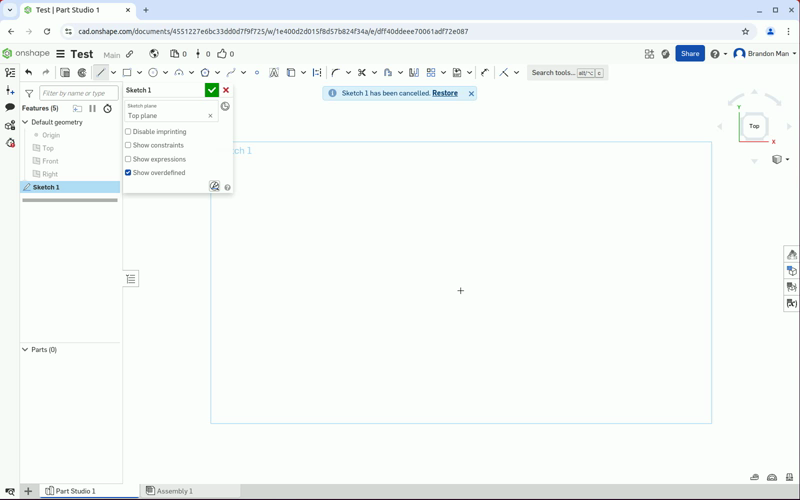
key_up(shift)
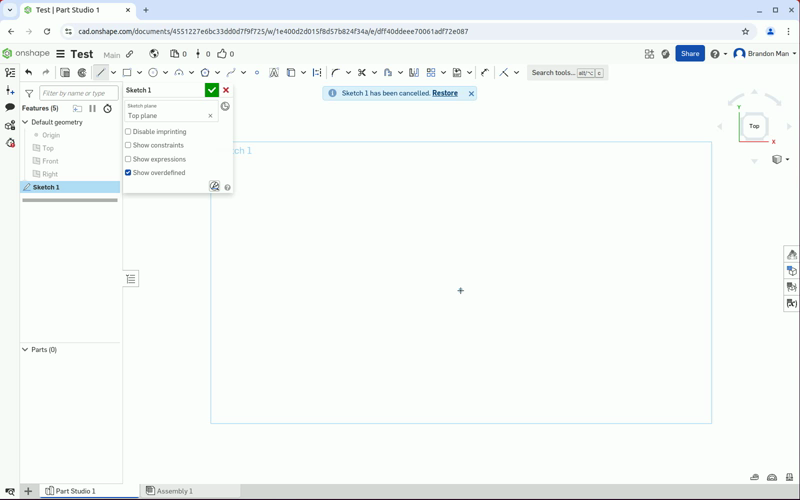
key_down(shift)
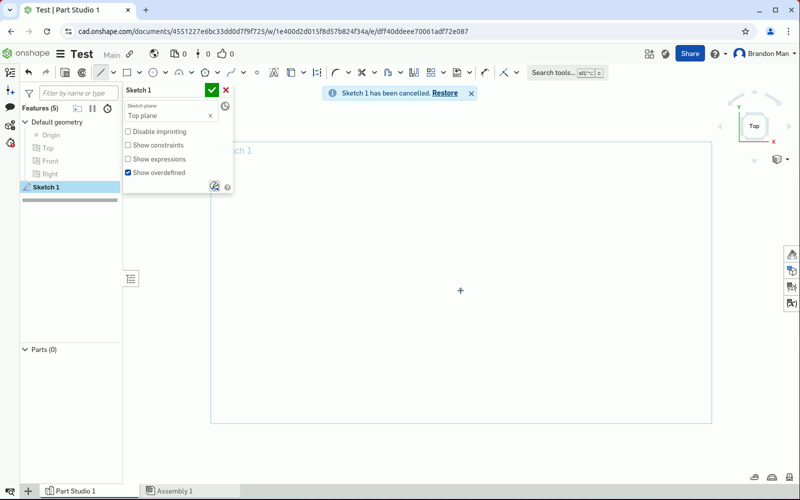
mouse_move(490, 290)
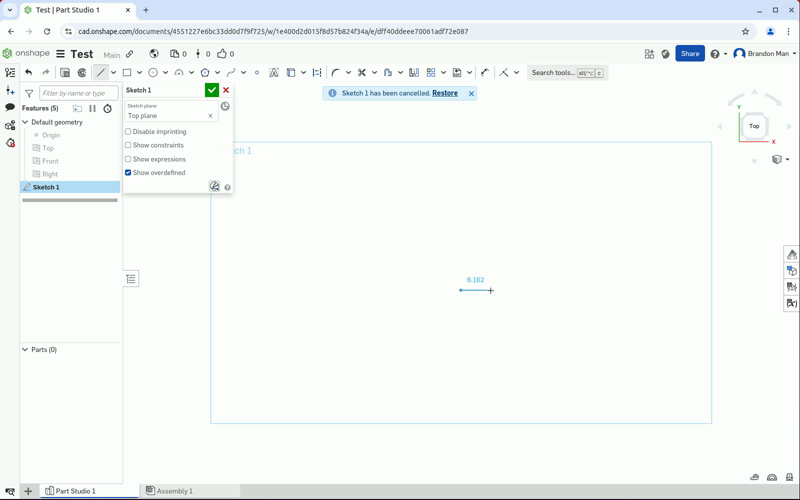
mouse_move(468, 290)
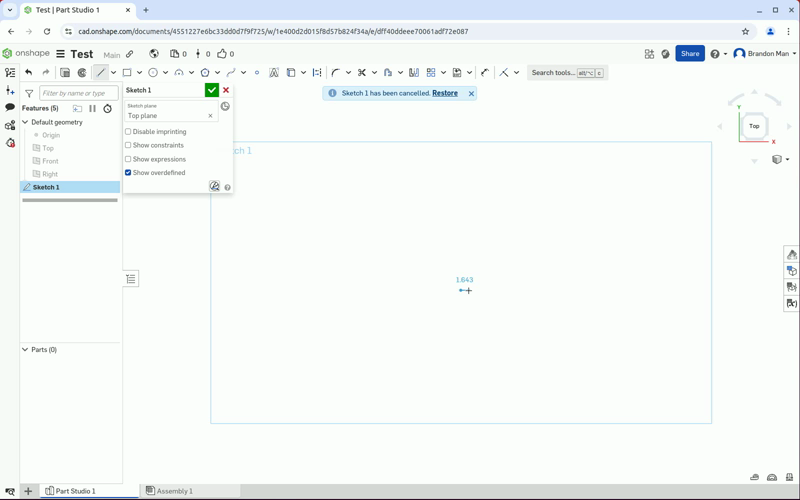
click(468, 290)
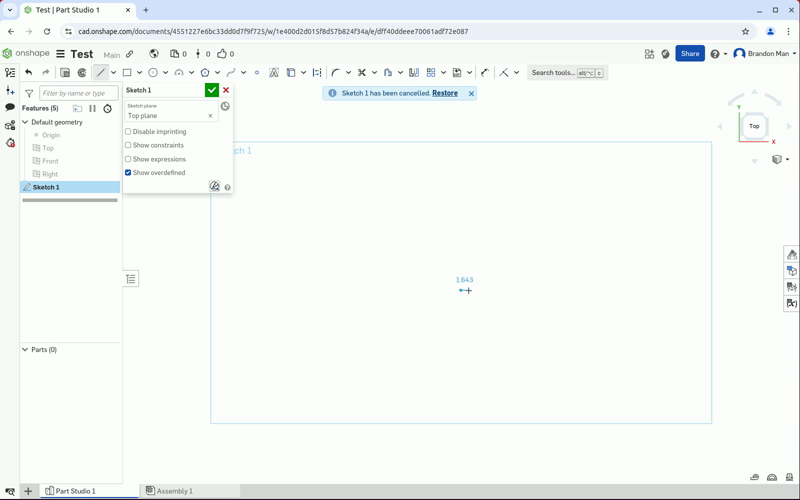
key_up(shift)
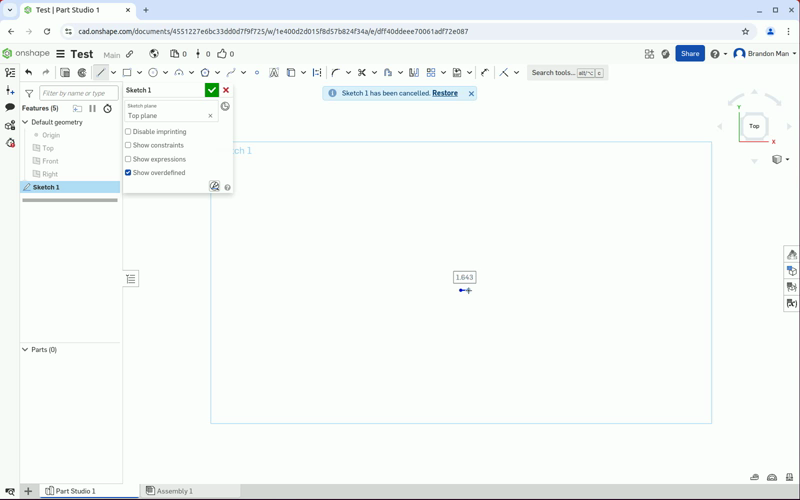
key_down(shift)
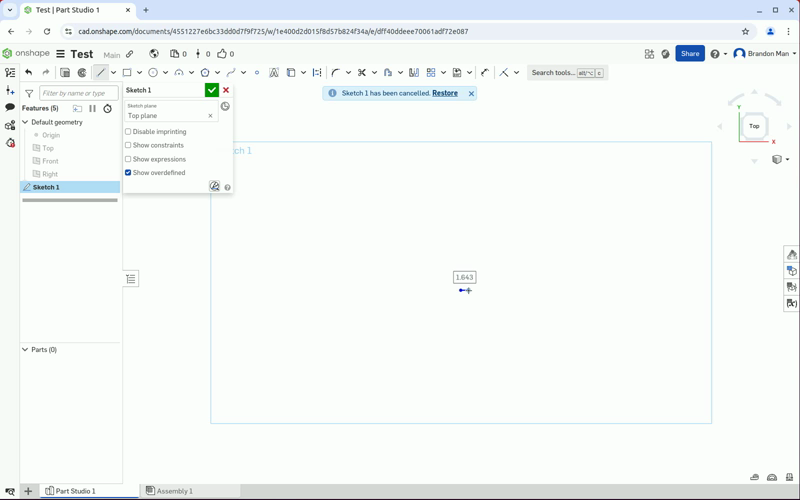
mouse_move(498, 290)
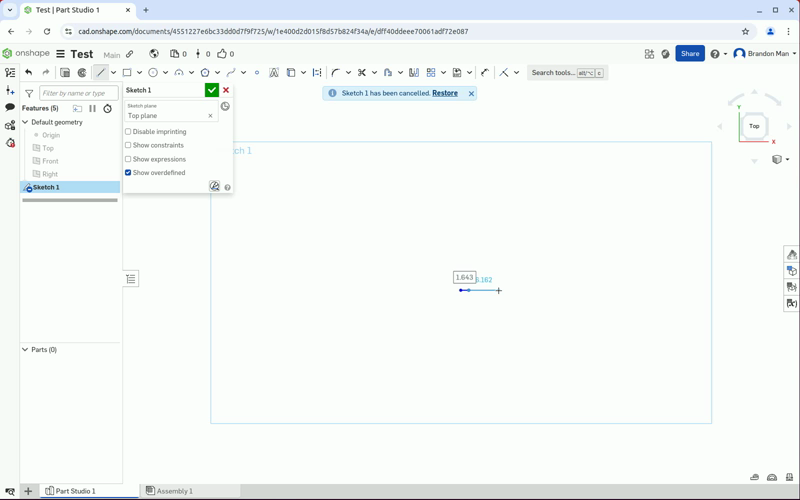
mouse_move(468, 281)
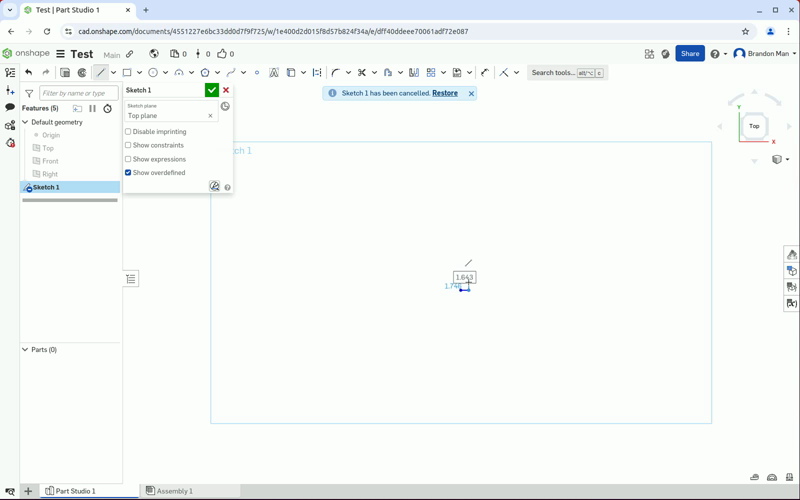
click(468, 281)
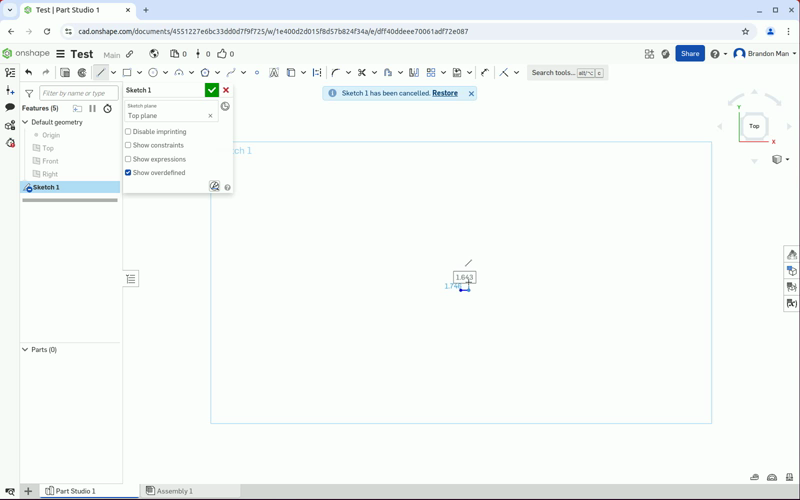
key_up(shift)
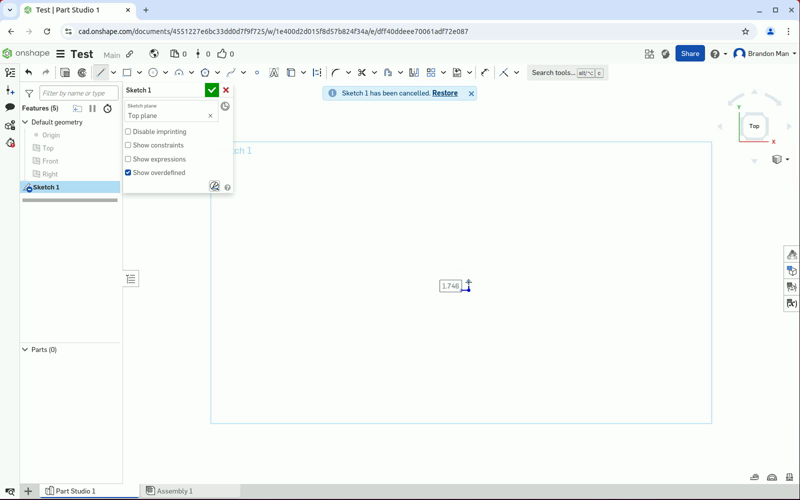
key_down(shift)
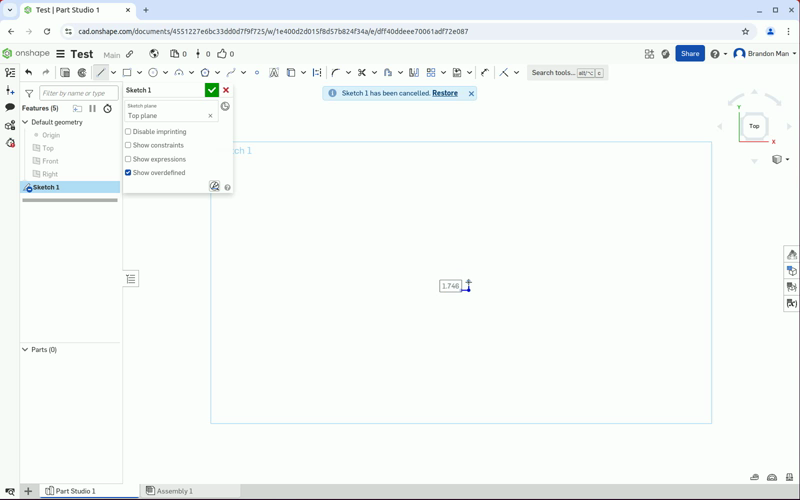
mouse_move(498, 281)
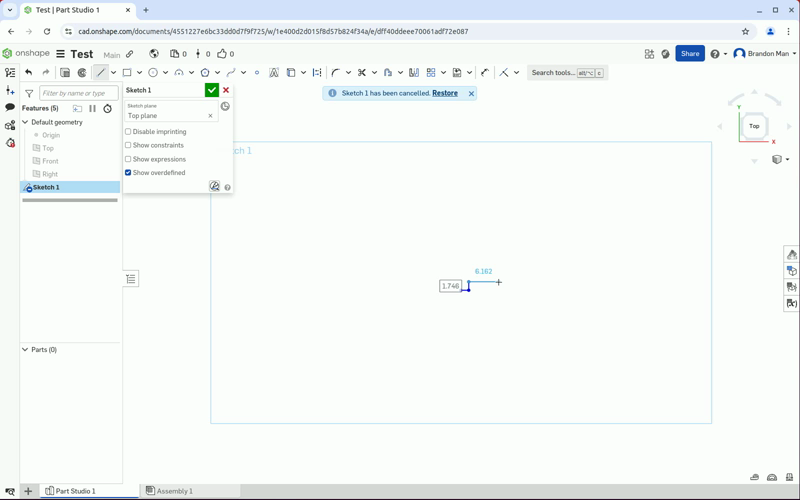
mouse_move(460, 281)
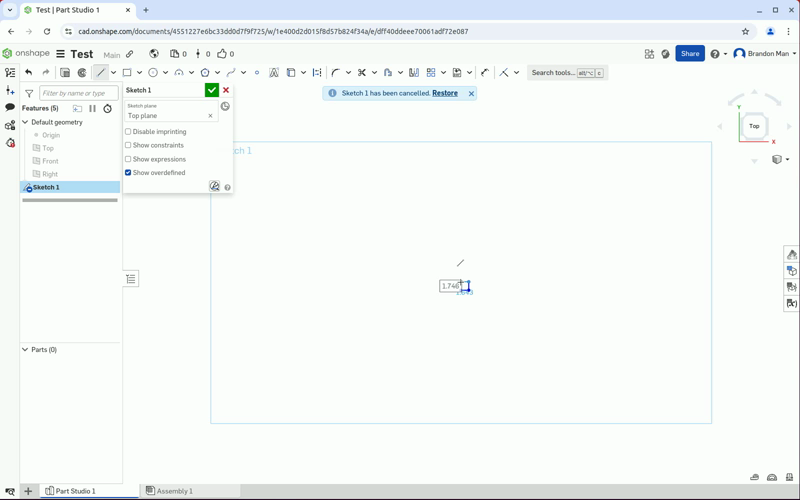
click(460, 281)
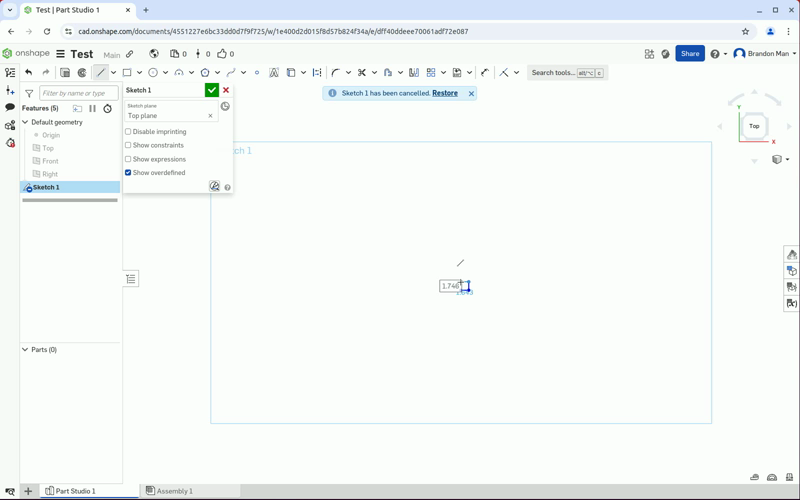
key_up(shift)
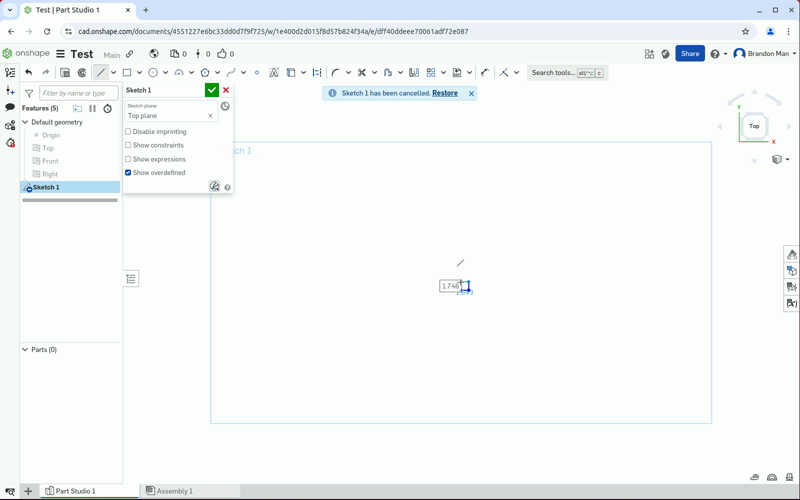
mouse_move(490, 281)
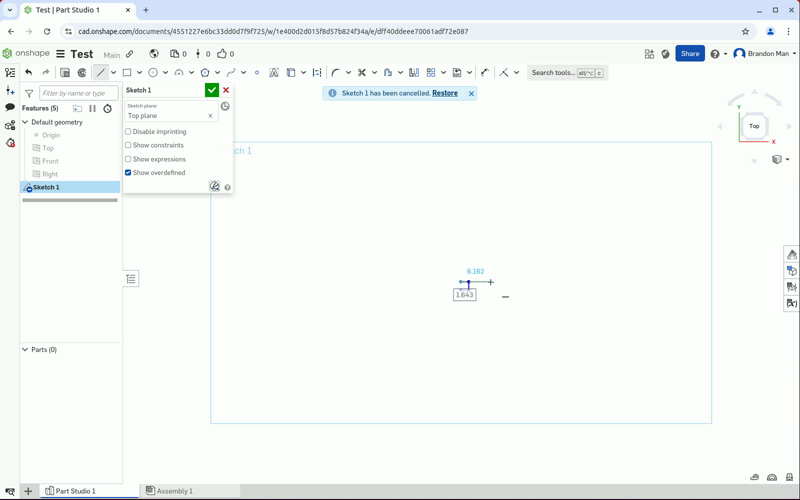
key_down(shift)
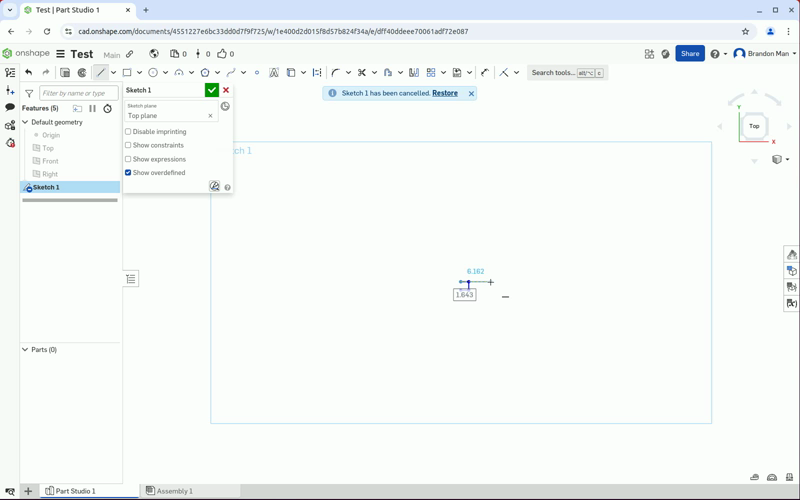
mouse_move(460, 290)
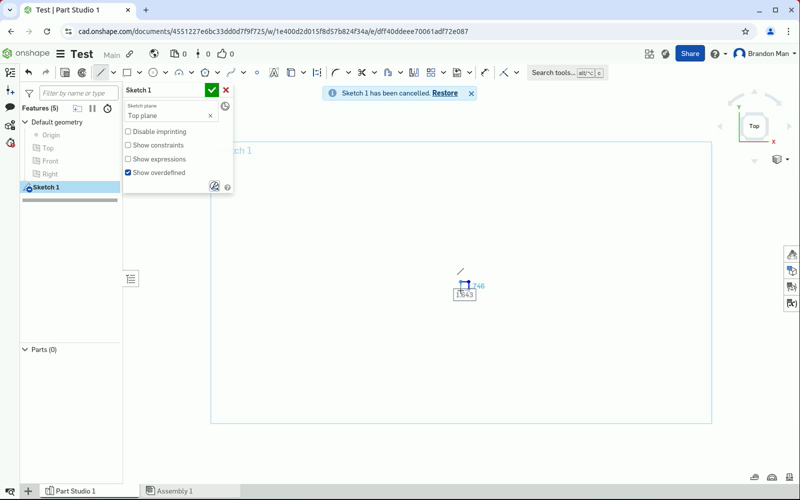
key_up(shift)
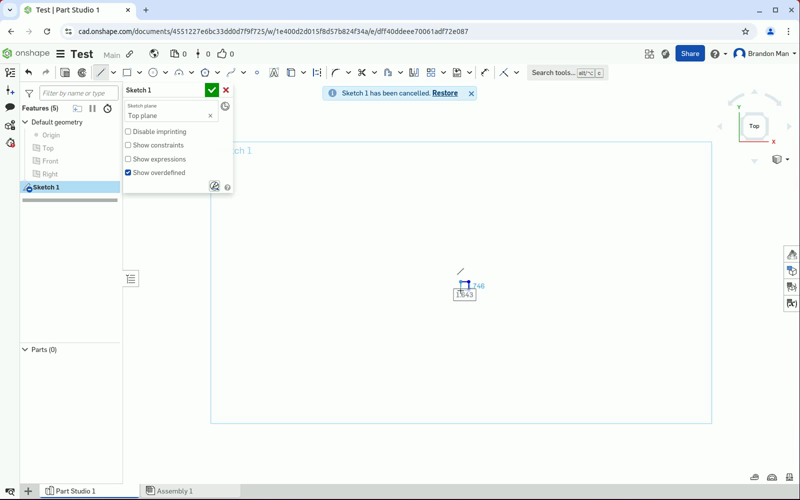
click(460, 290)
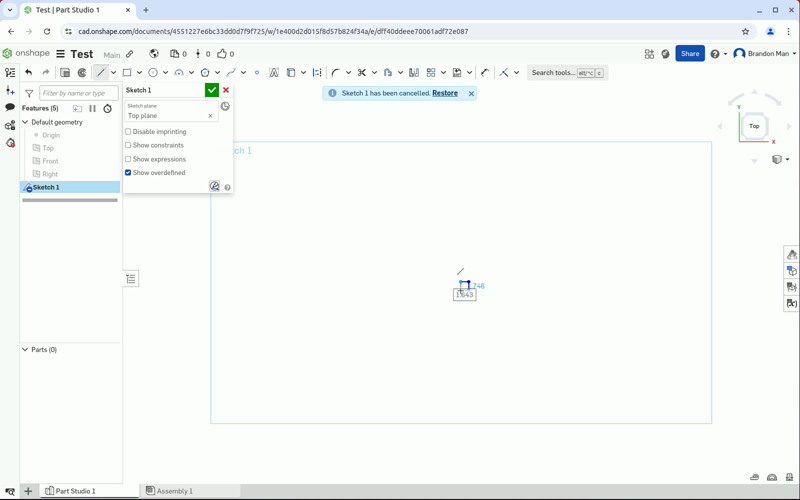
key(esc)
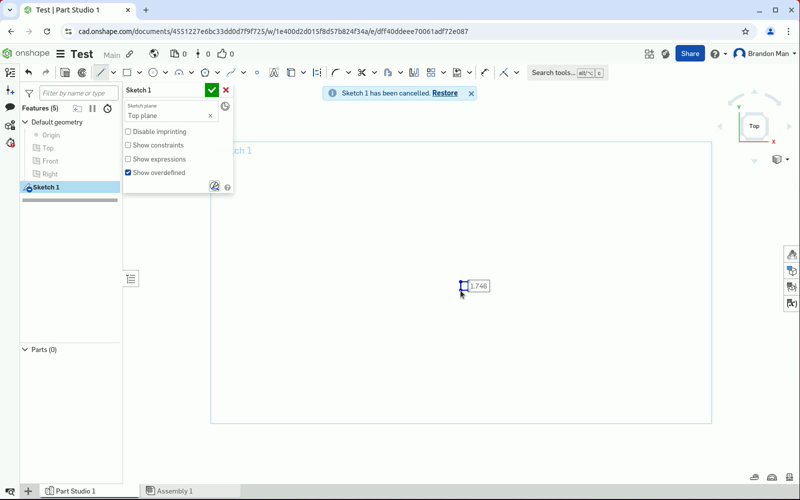
mouse_move(464, 282)
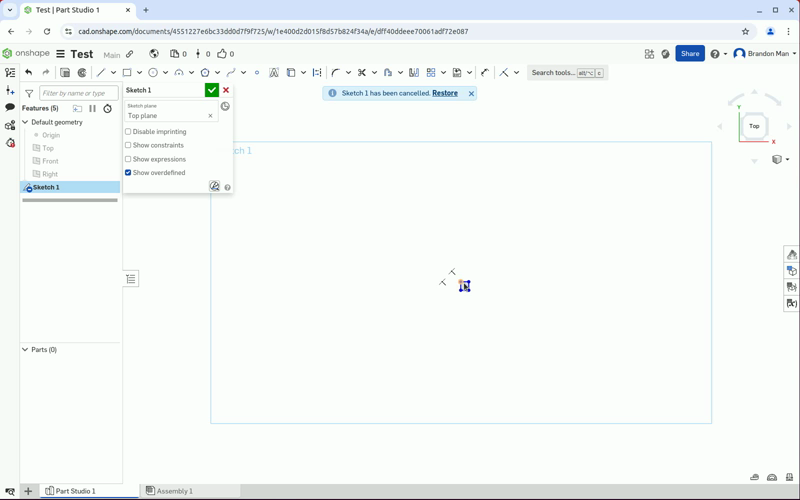
scroll(6)
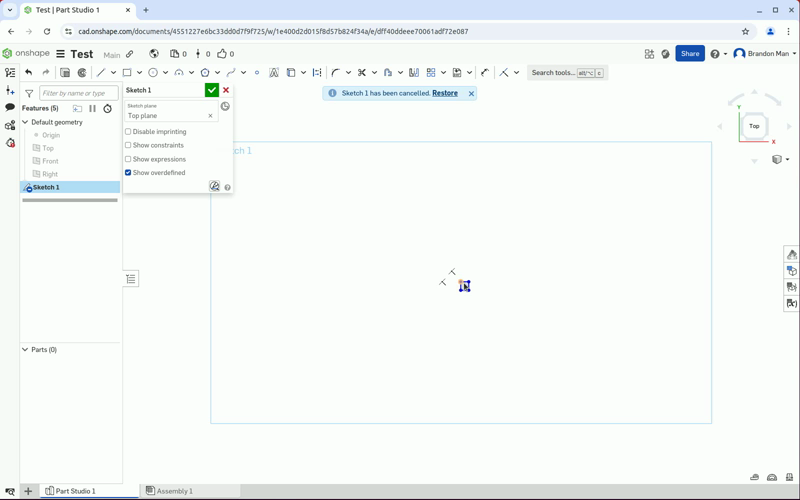
scroll(6)
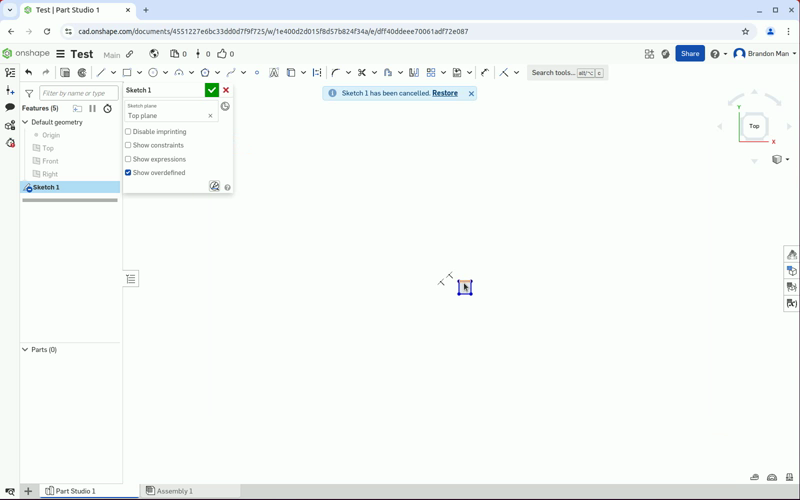
scroll(6)
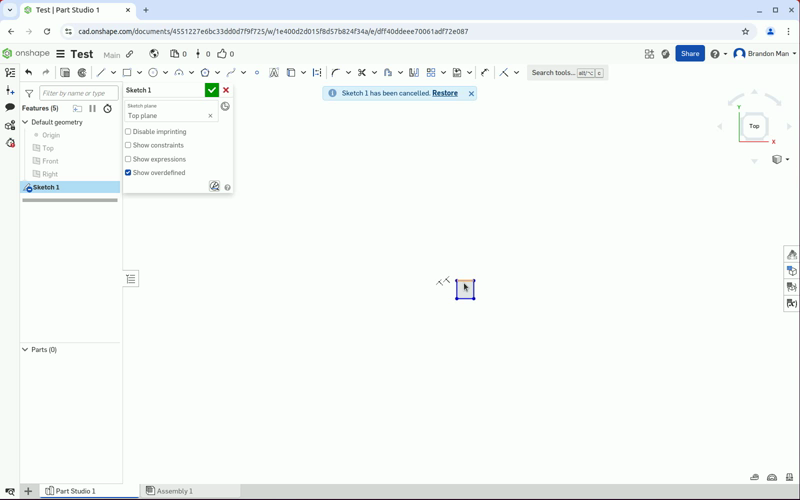
scroll(6)
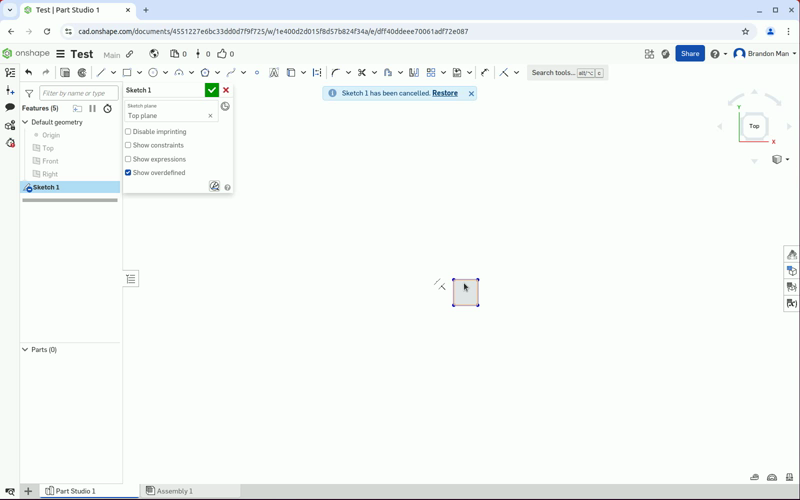
scroll(6)
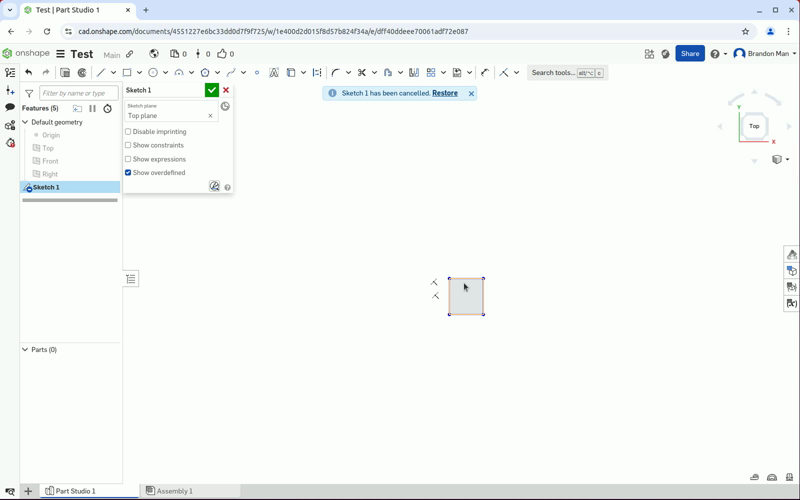
scroll(6)
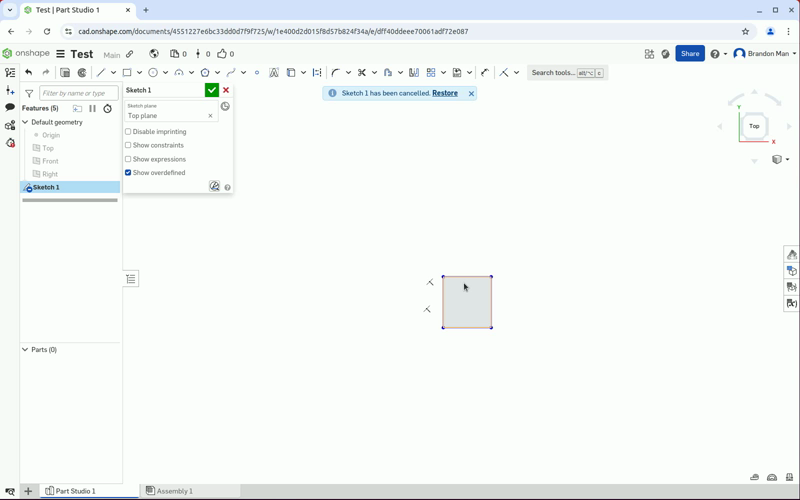
scroll(6)
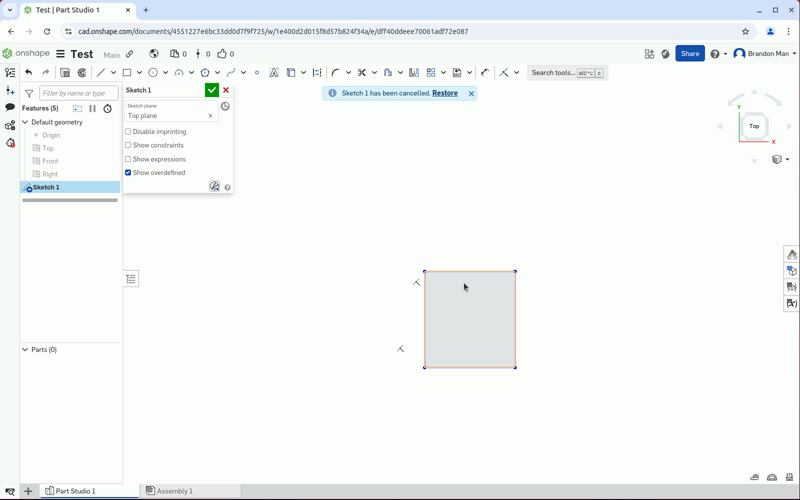
click(464, 282)
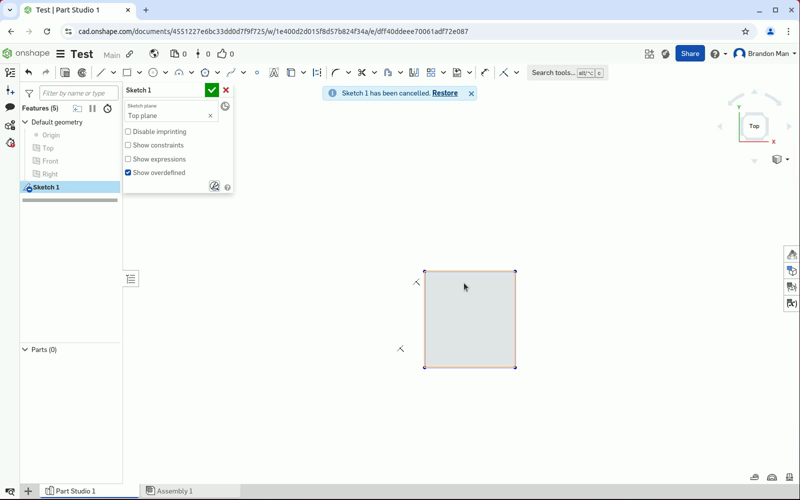
scroll(-6)
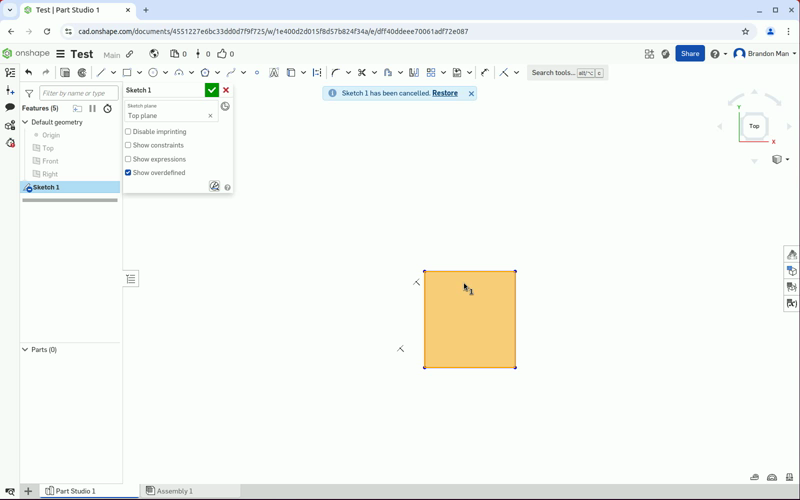
scroll(-6)
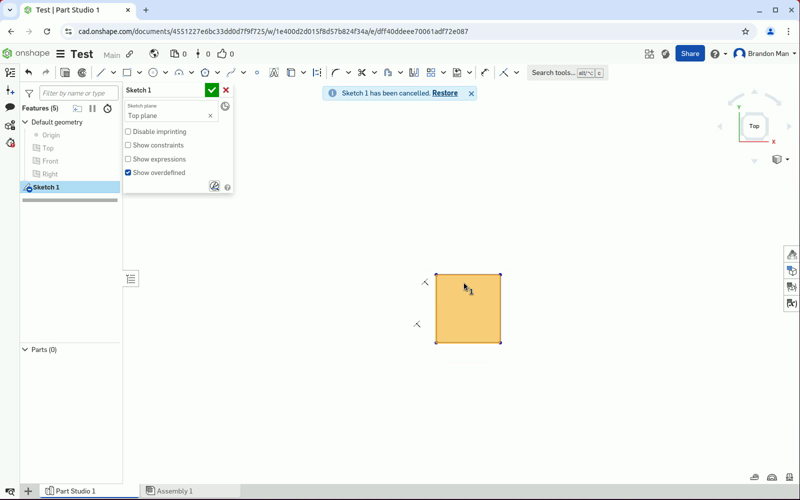
scroll(-6)
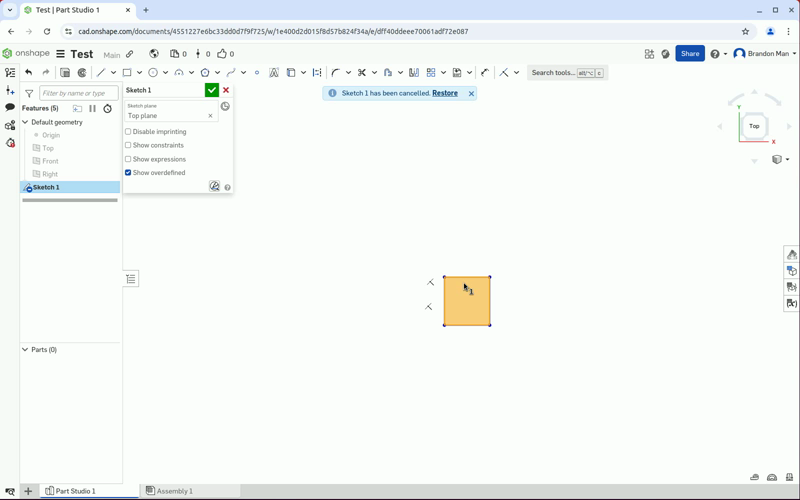
scroll(-6)
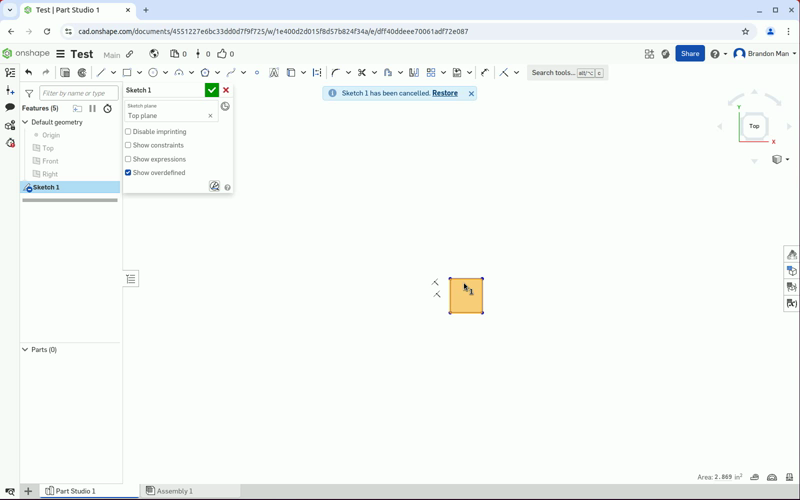
scroll(-6)
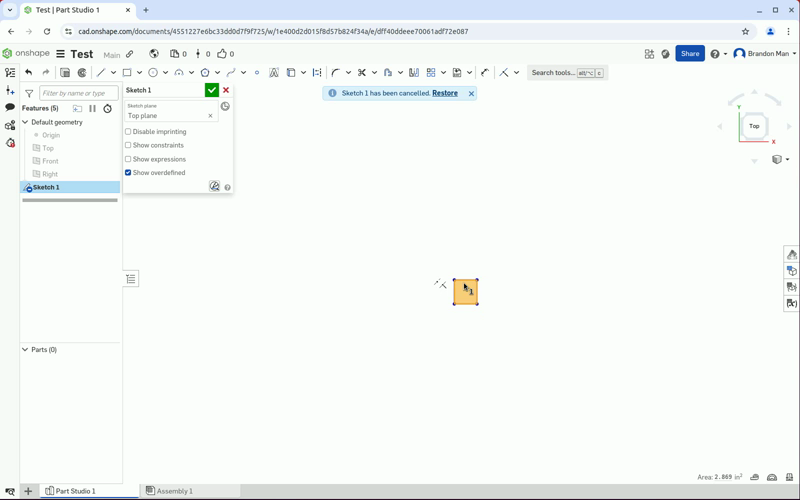
scroll(-6)
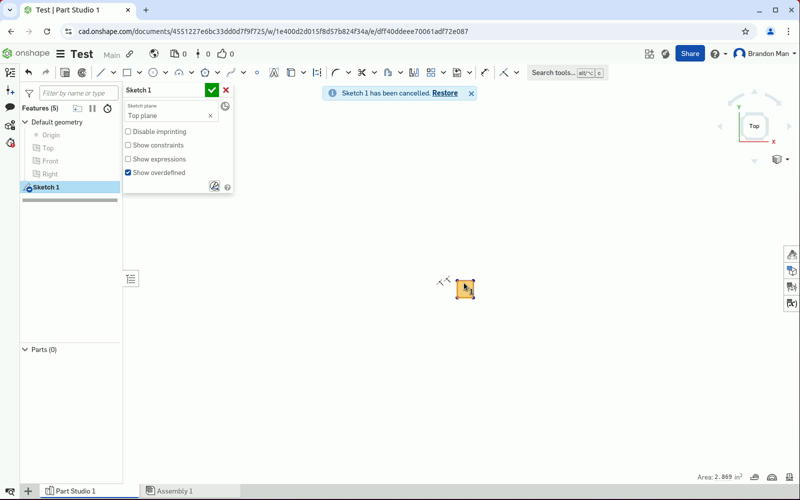
scroll(-6)
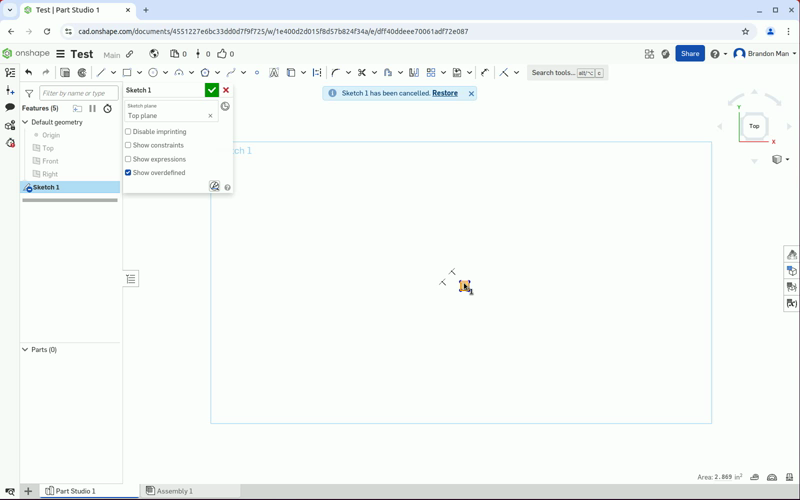
mouse_move(73, 352)
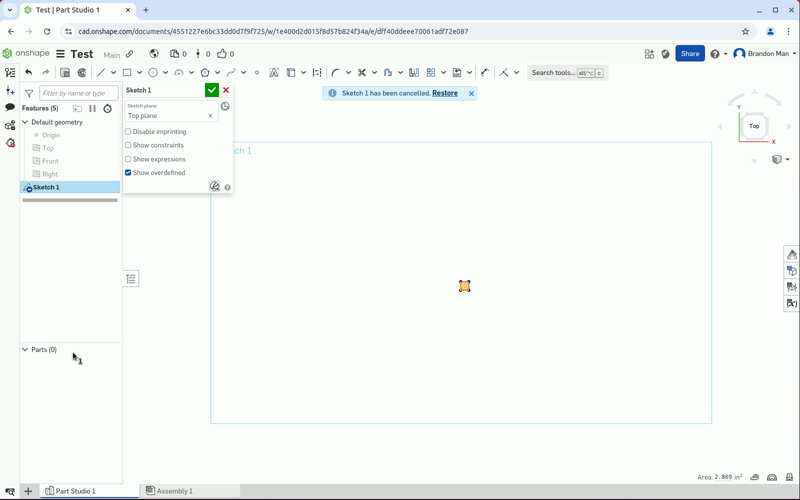
key(shift+y)
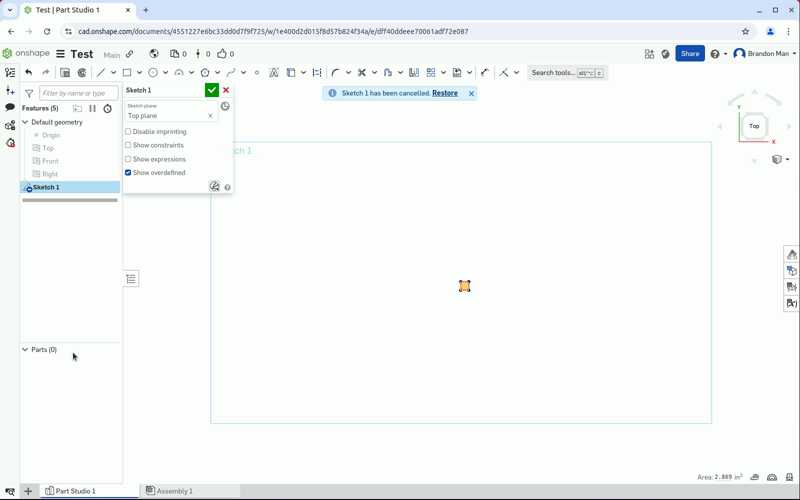
key(shift+e)
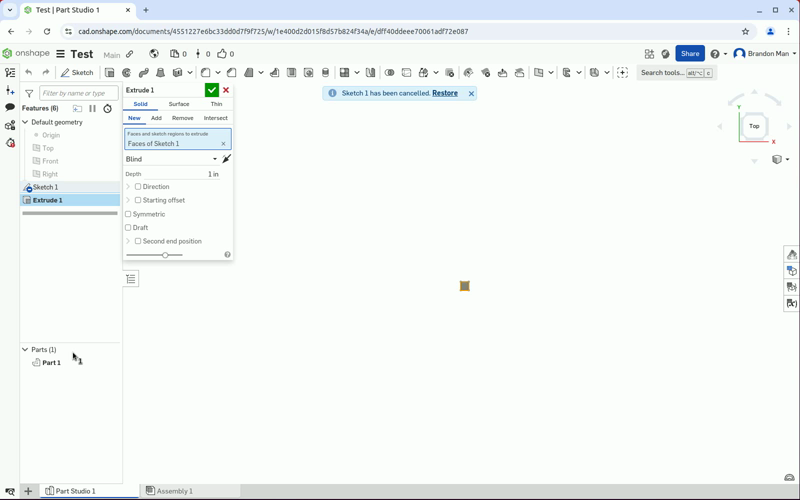
mouse_move(143, 106)
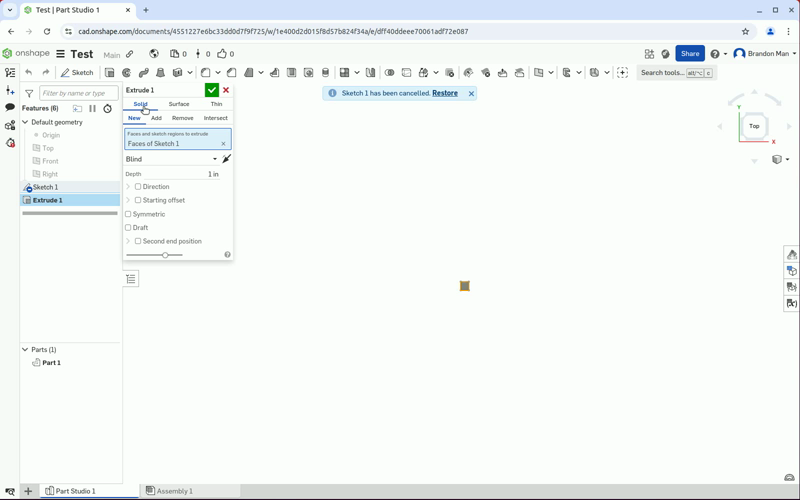
click(143, 106)
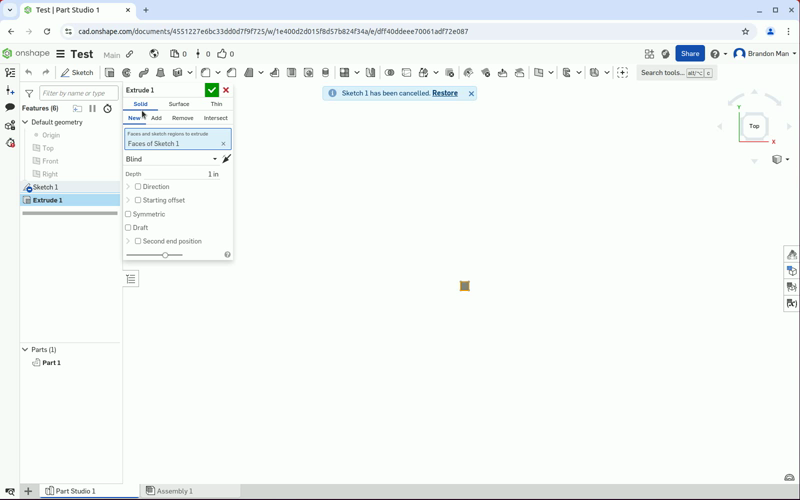
mouse_move(137, 120)
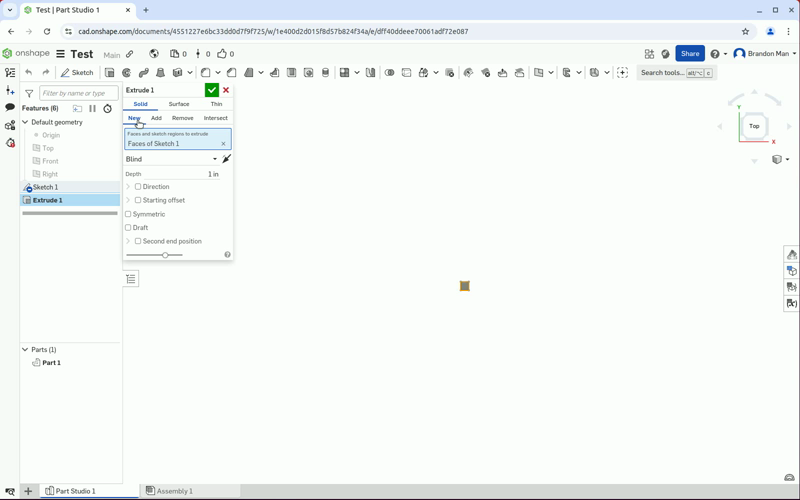
click(137, 120)
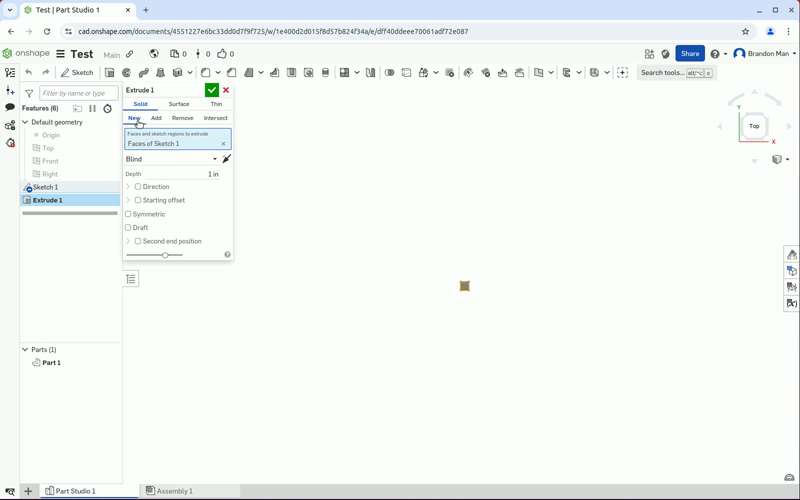
key(tab, 4)
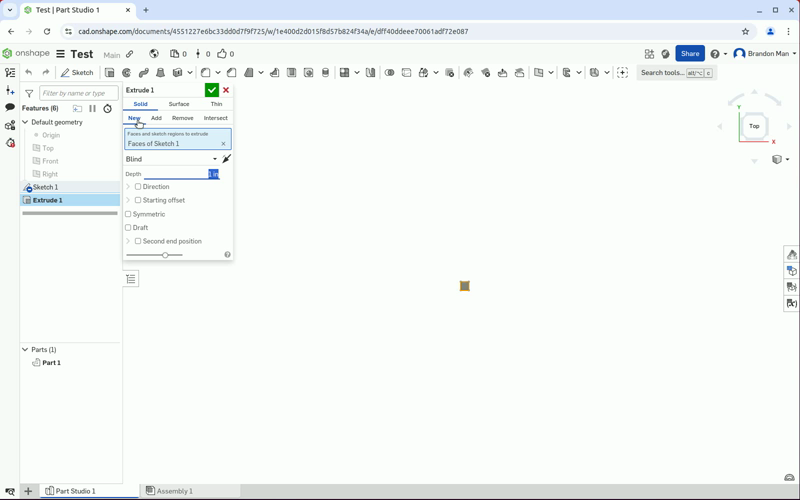
text(23.108)
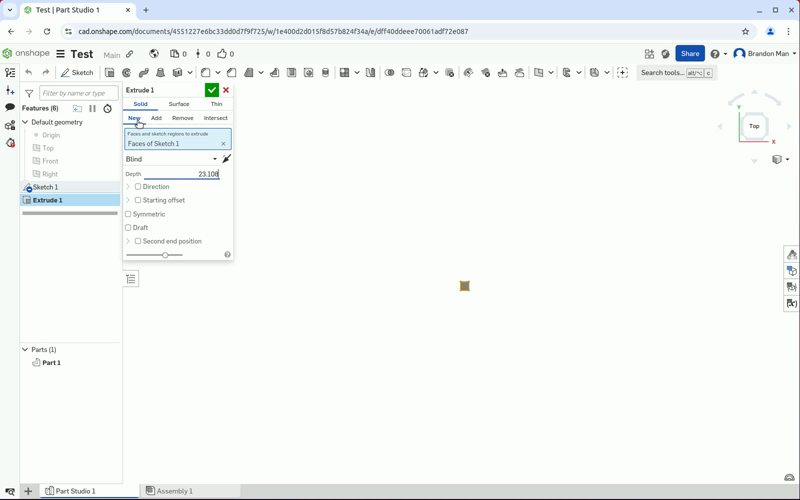
key(enter)
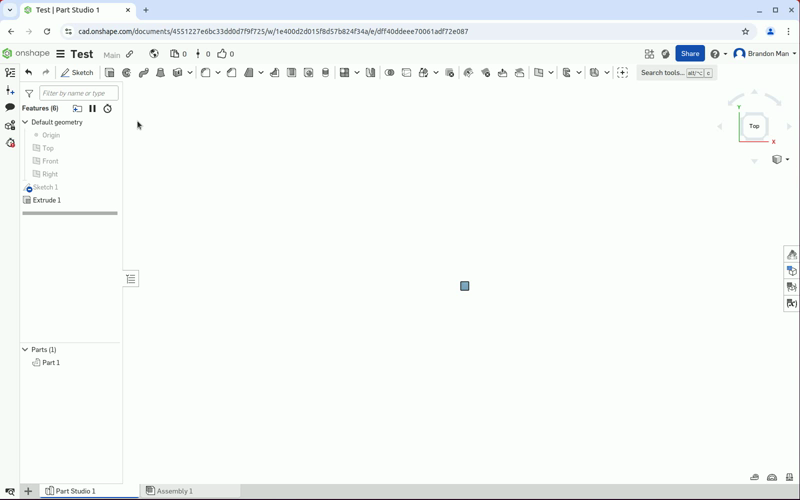
key(shift+h)
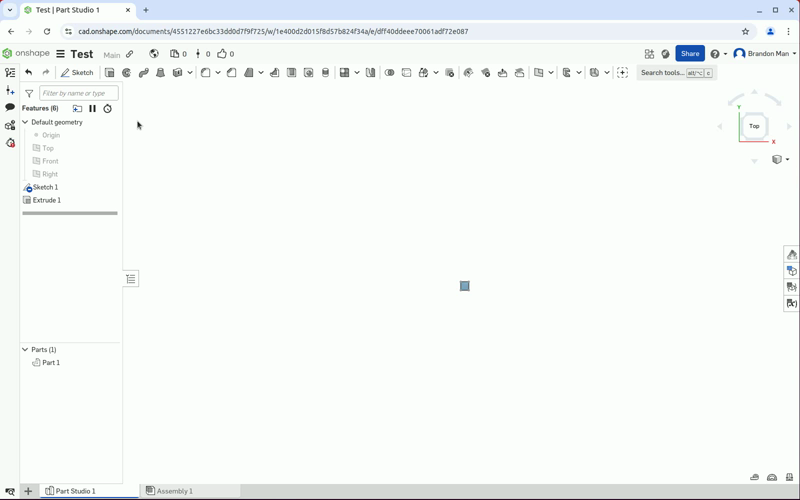
key(shift+h)
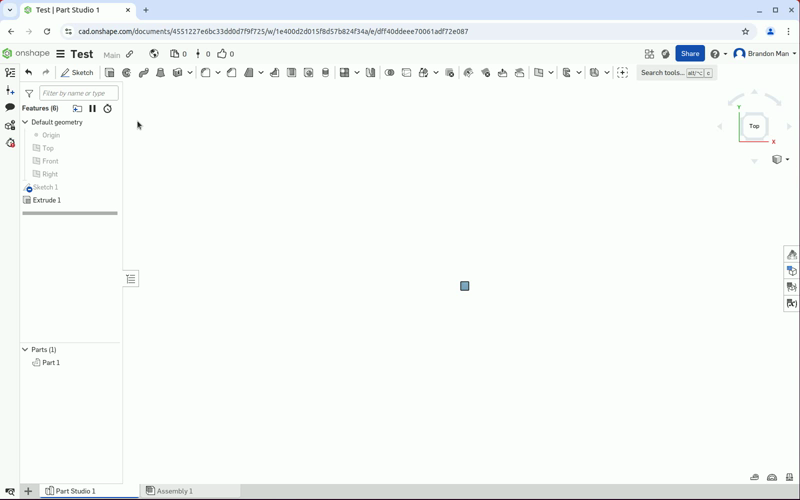
mouse_move(73, 189)
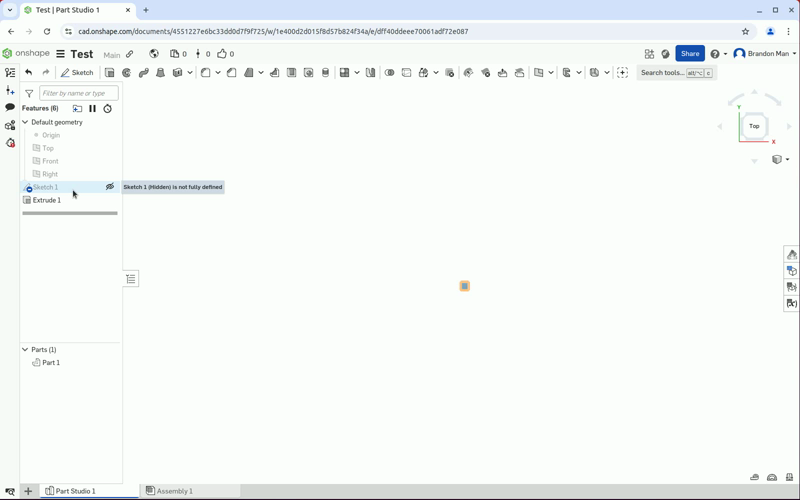
click(73, 189)
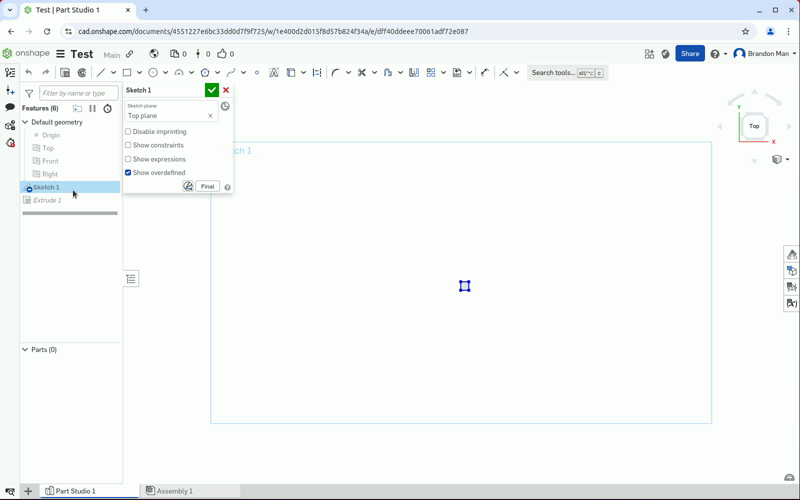
mouse_move(229, 92)
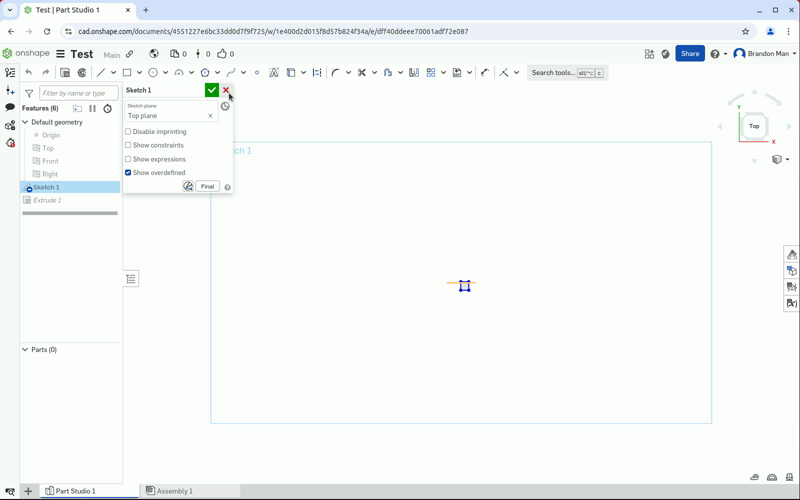
click(229, 92)
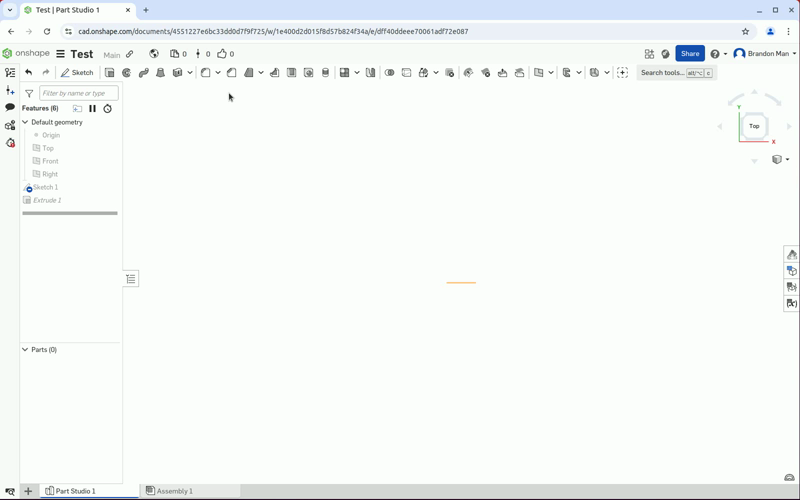
mouse_move(73, 352)
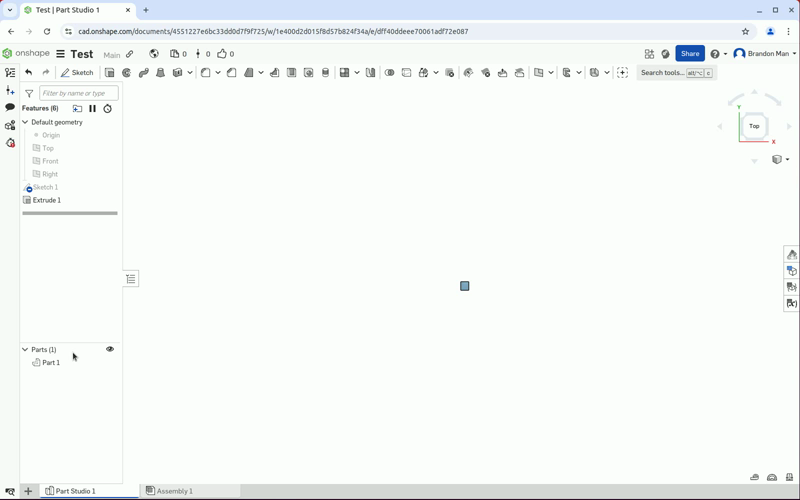
key(y)
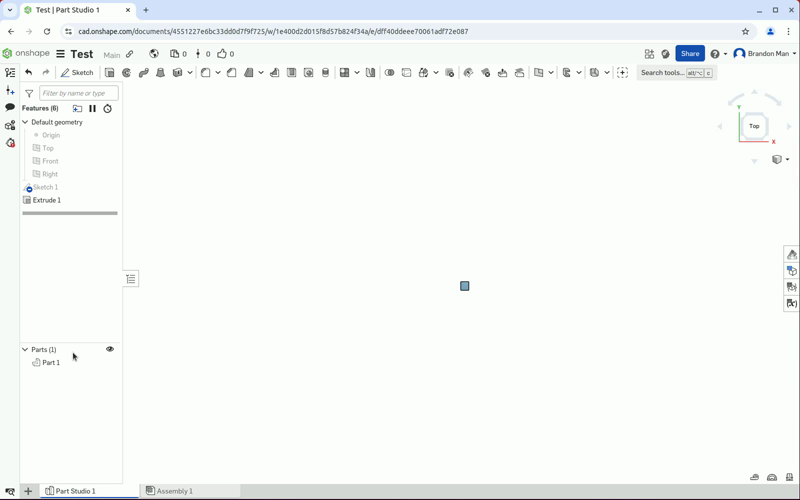
key(shift+p)
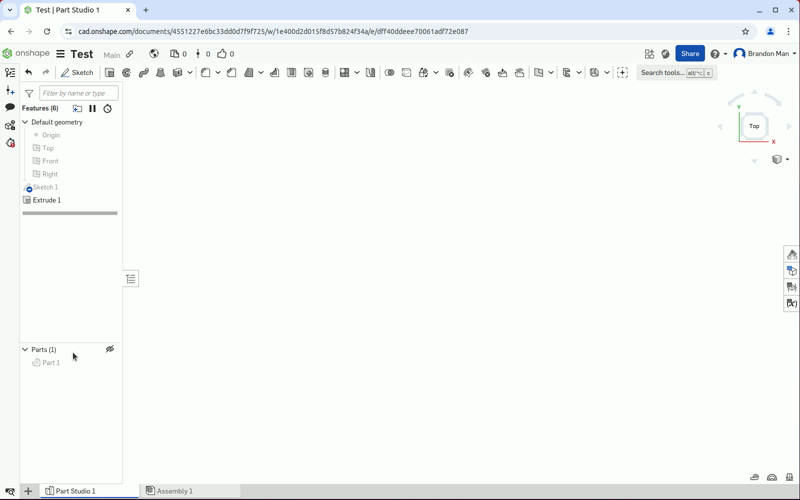
key(space)
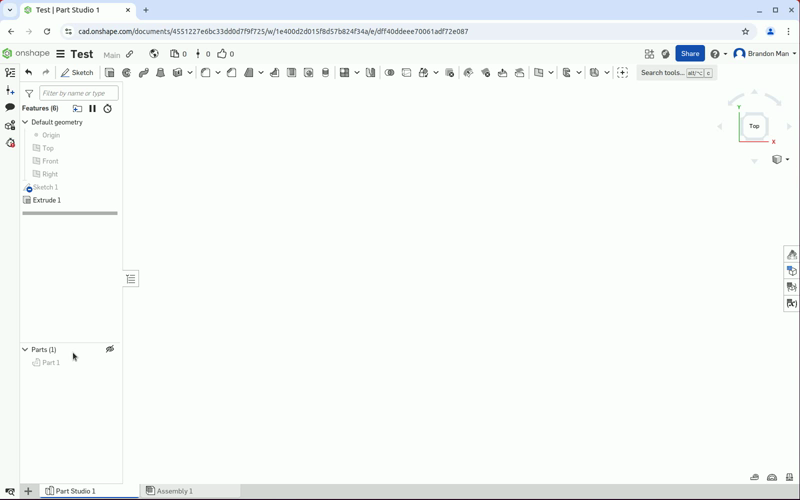
key_down(shift)
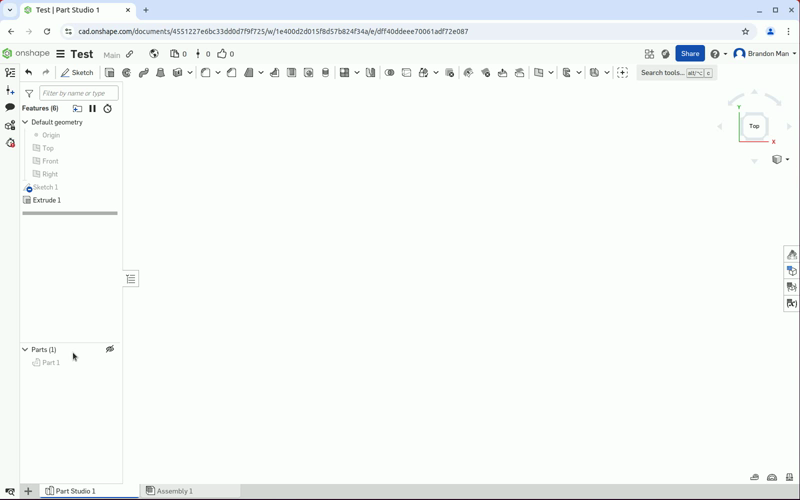
key(up)
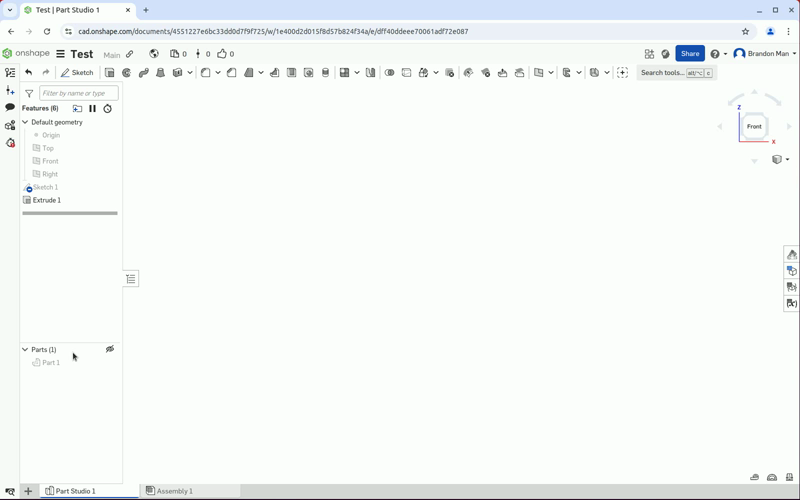
key_up(shift)
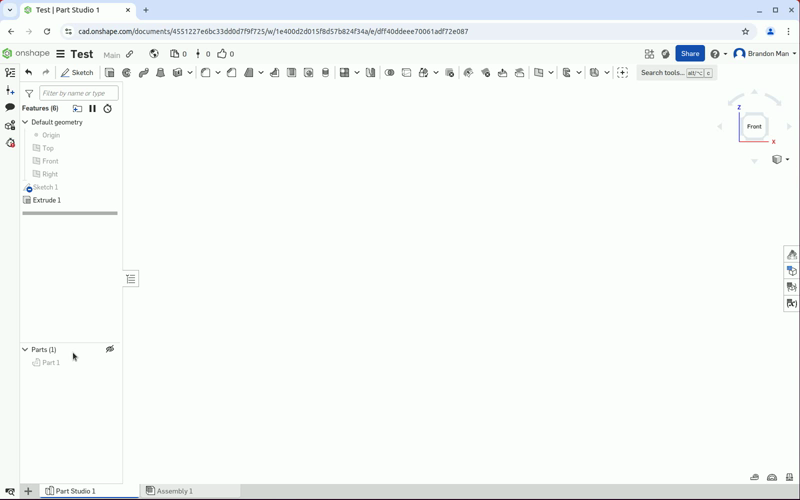
key(space)
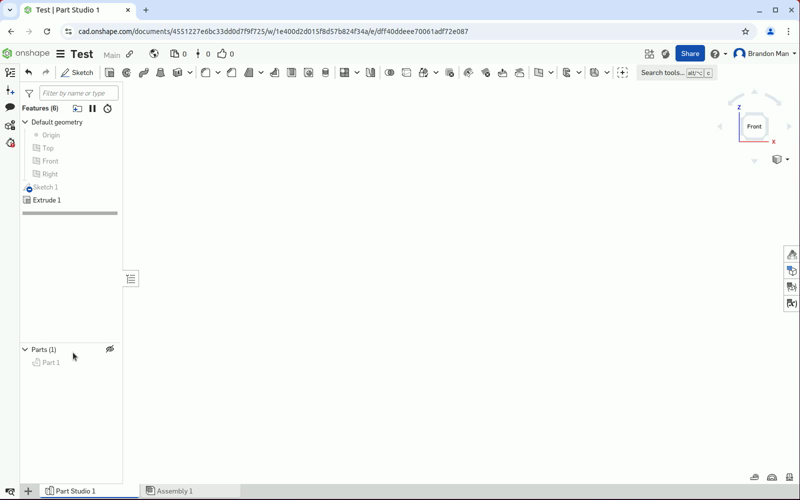
key_down(shift)
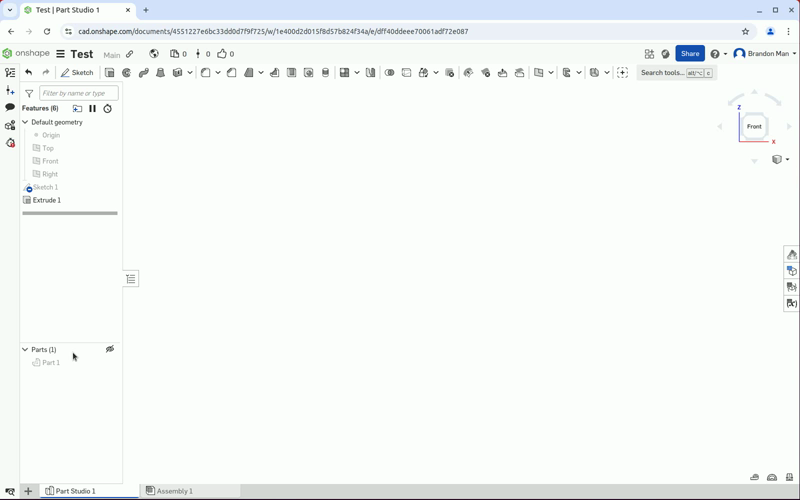
key(left)
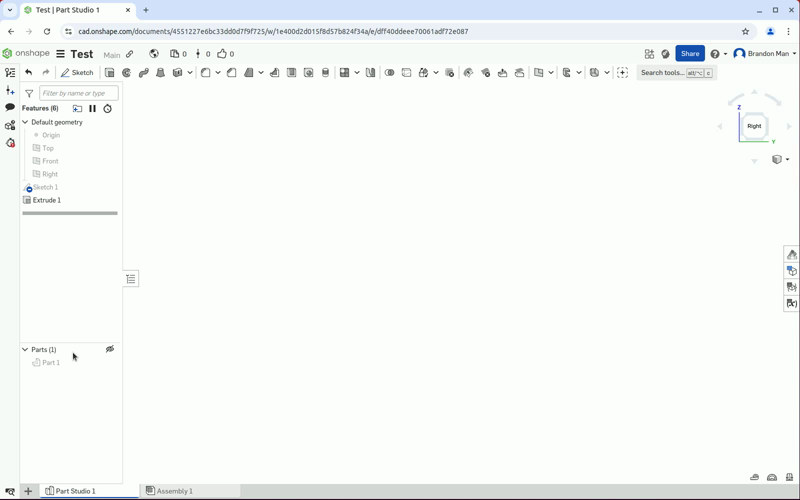
key_up(shift)
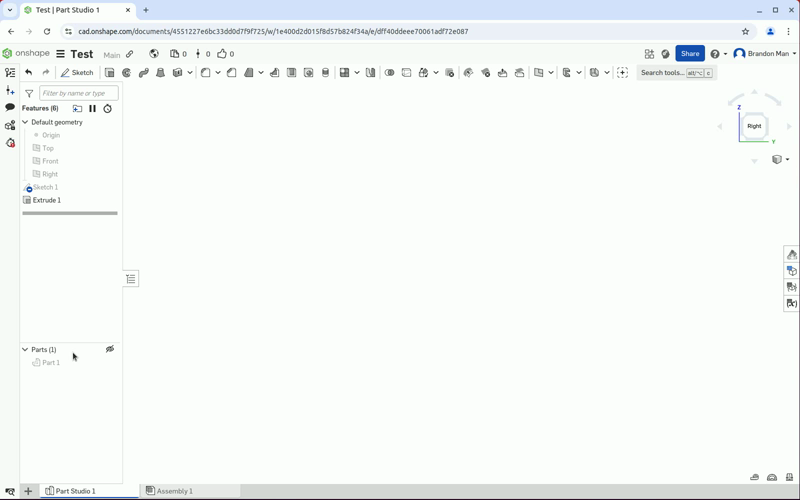
mouse_move(73, 352)
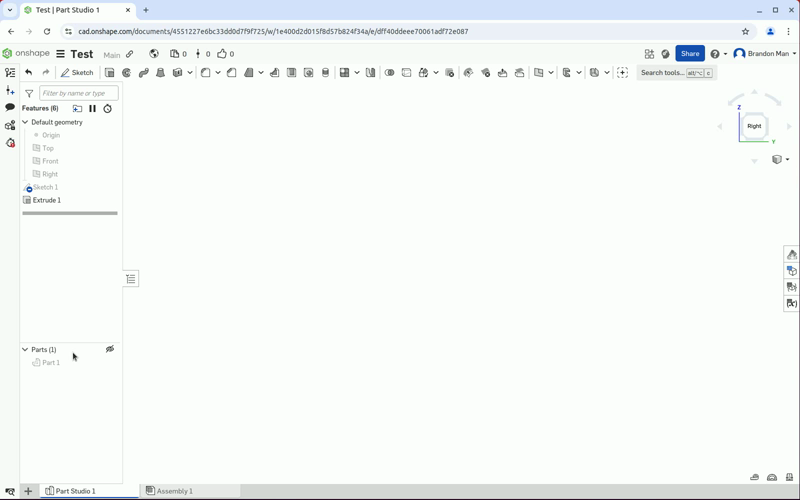
key(shift+y)
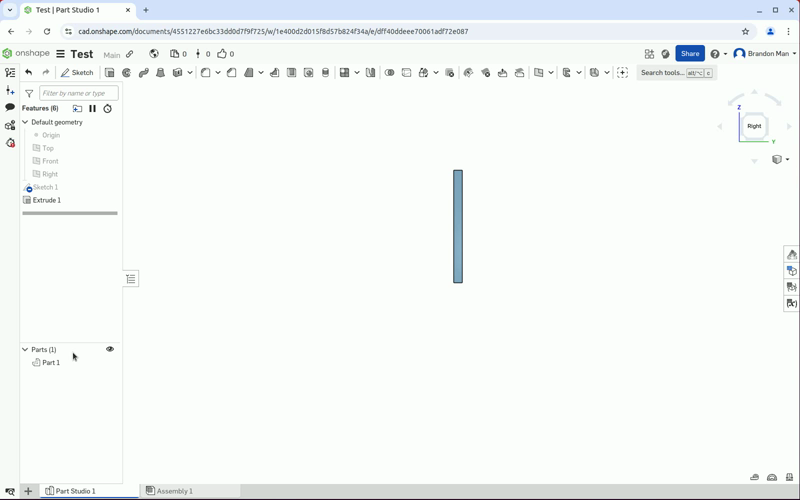
mouse_move(541, 75)
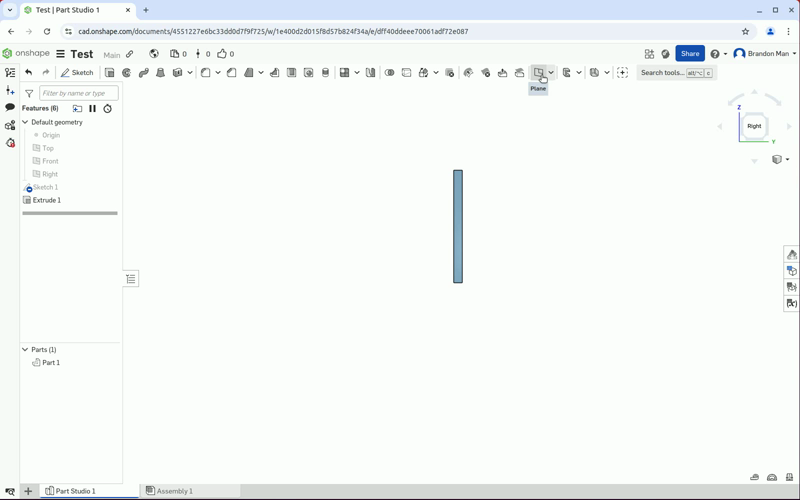
click(541, 75)
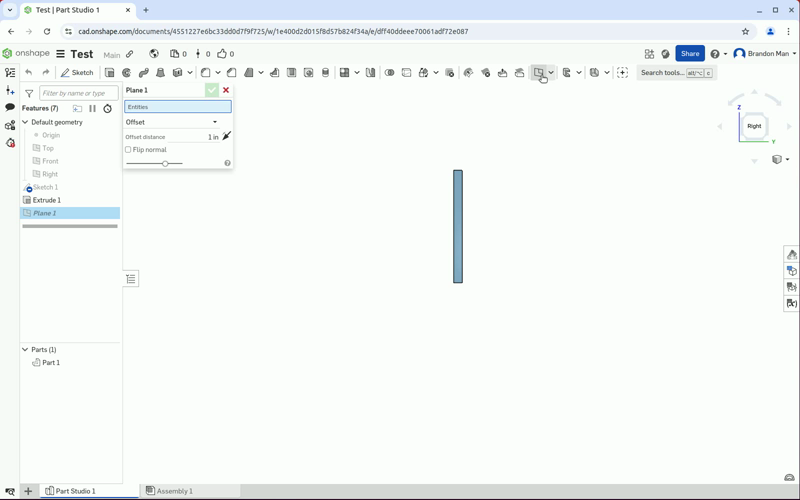
mouse_move(73, 176)
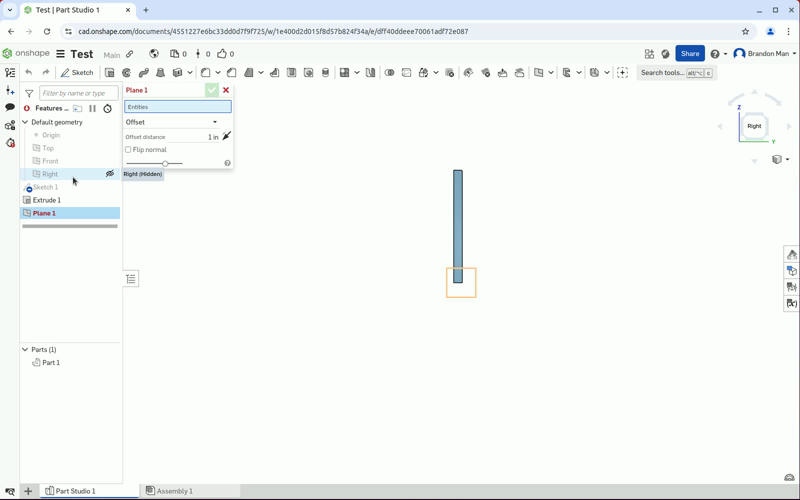
click(73, 176)
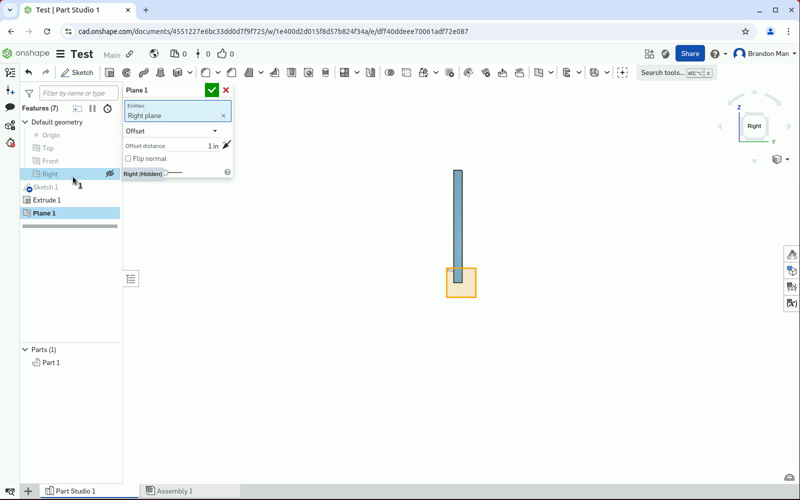
key(tab, 2)
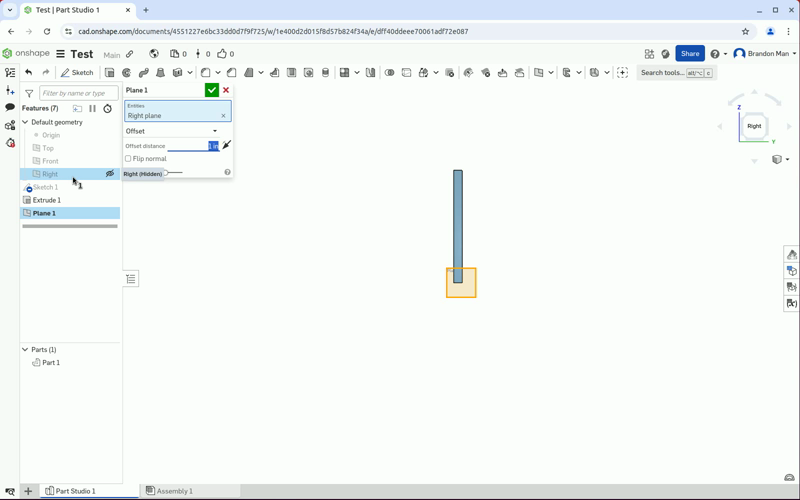
text(1.448)
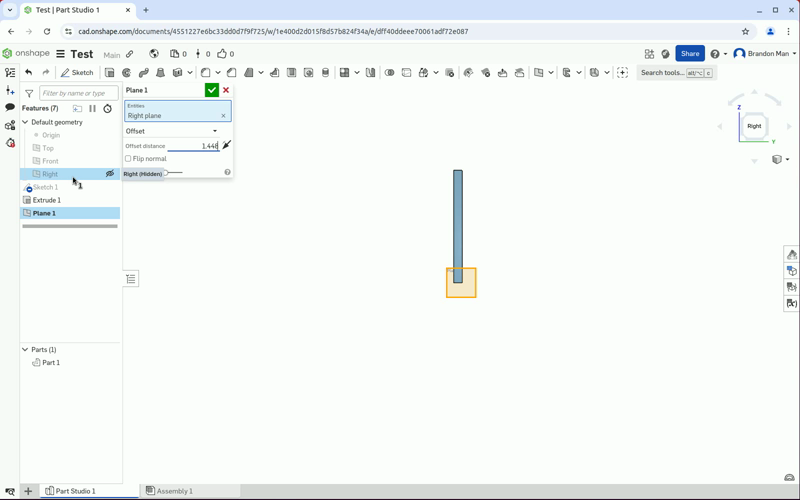
key(enter, 2)
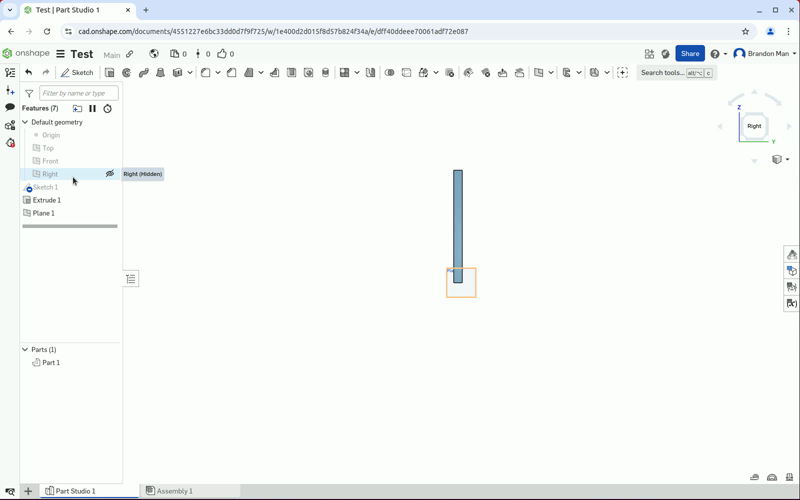
key(shift+s)
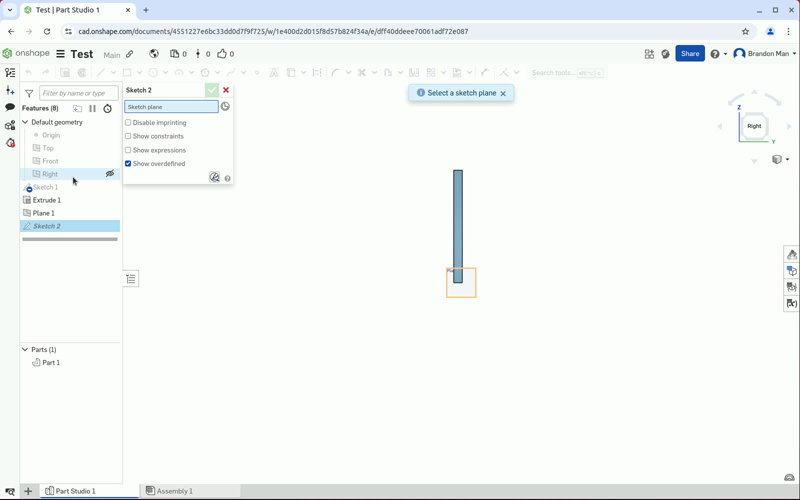
mouse_move(73, 215)
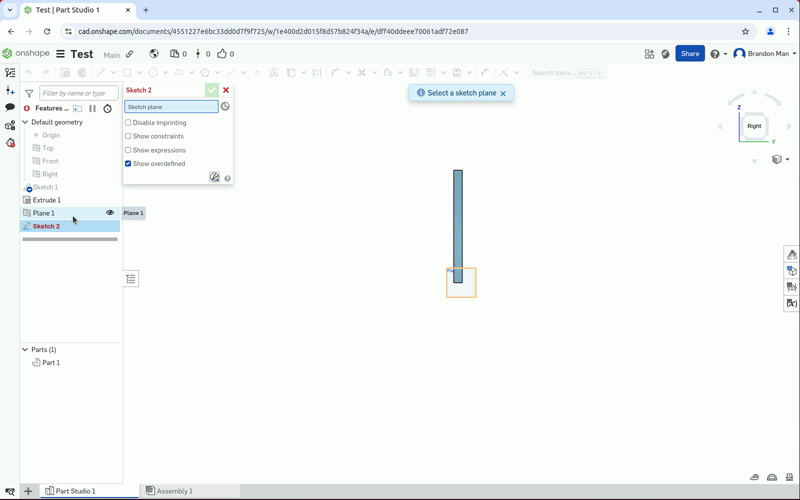
click(73, 215)
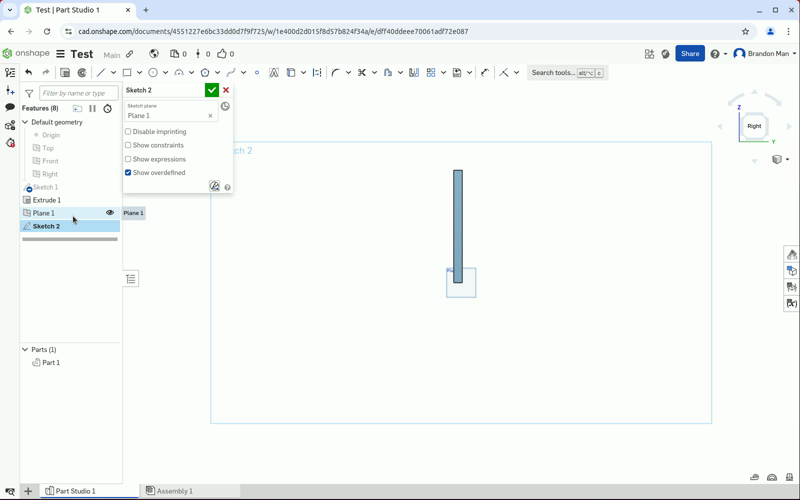
mouse_move(73, 352)
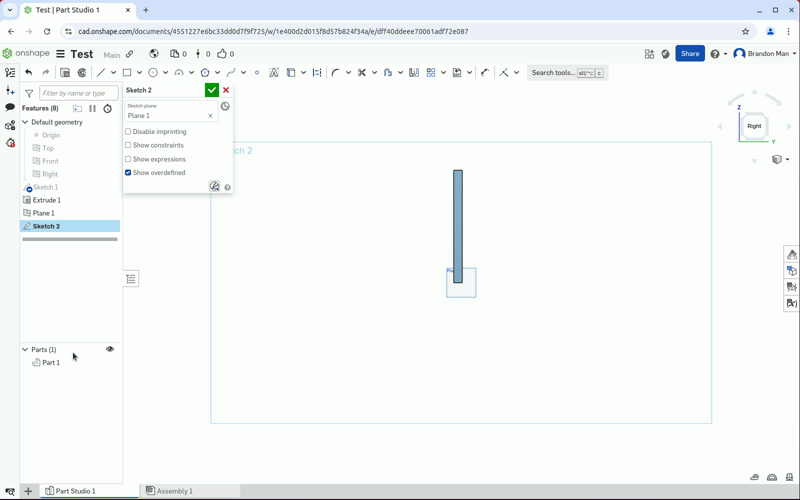
key(y)
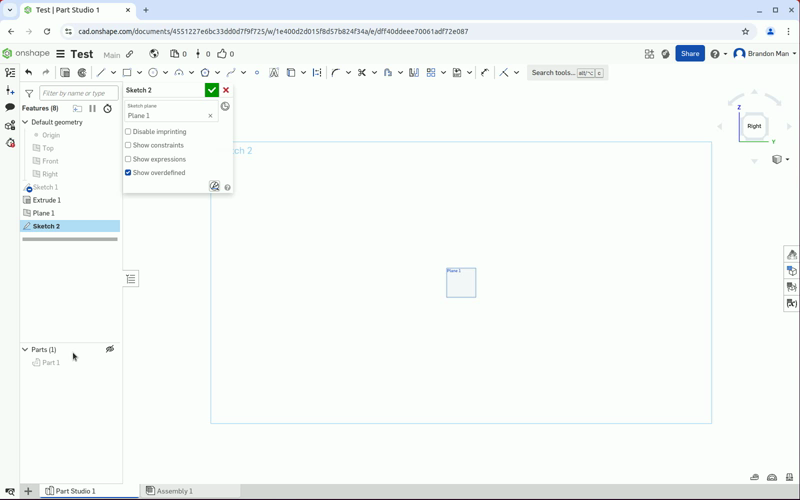
key(l)
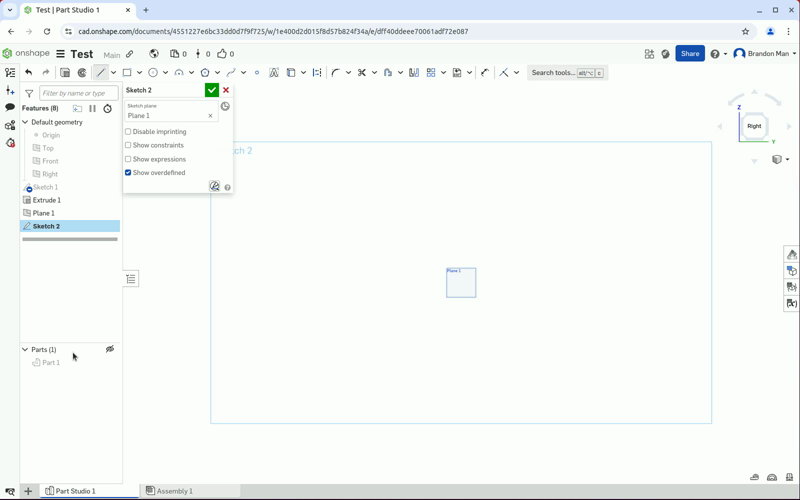
key_down(shift)
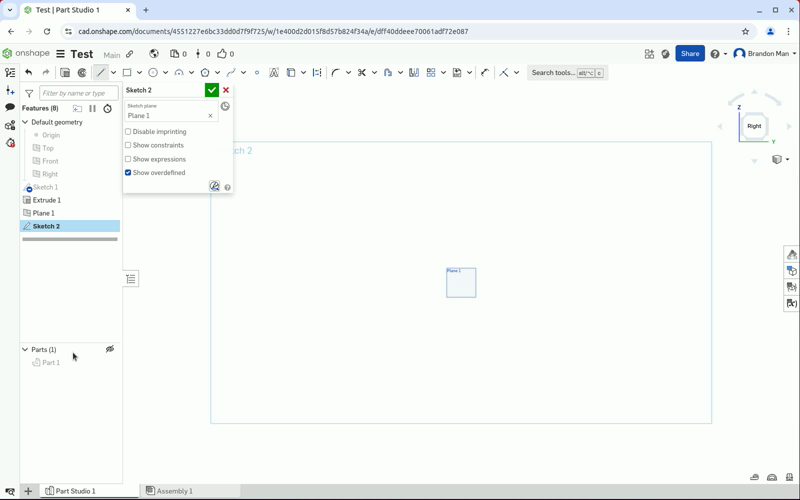
mouse_move(456, 180)
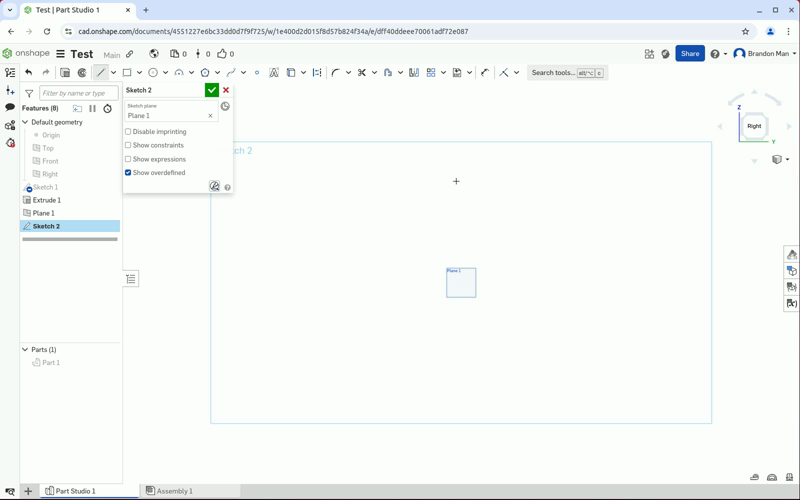
click(456, 180)
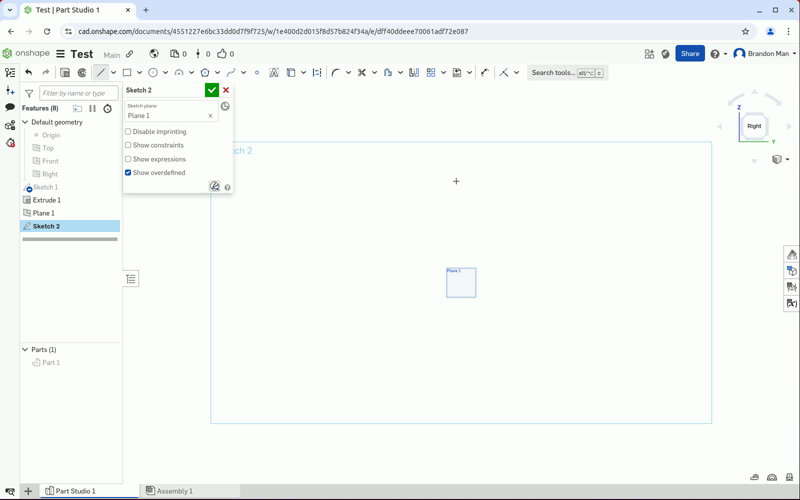
key_up(shift)
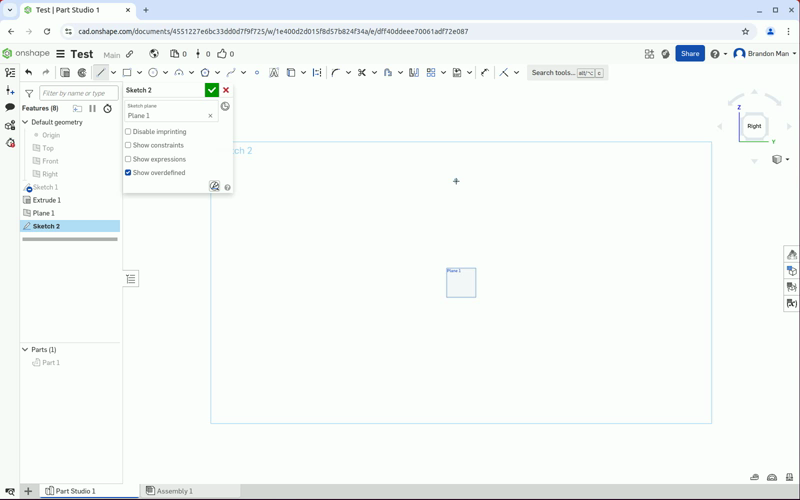
key_down(shift)
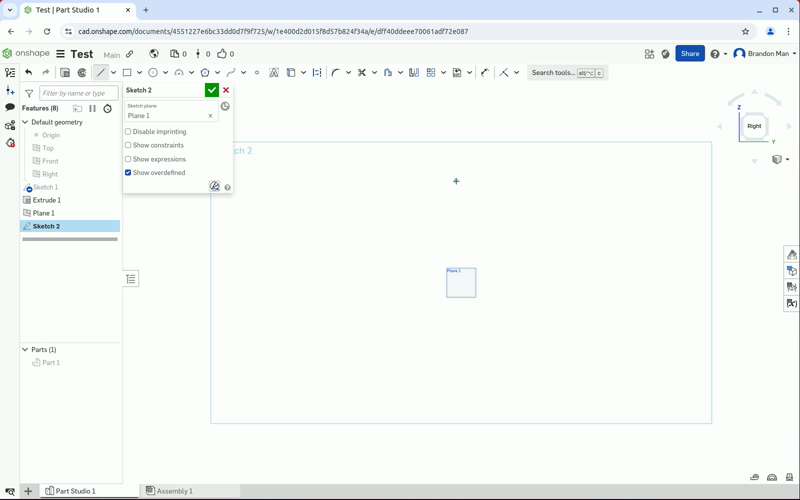
mouse_move(486, 180)
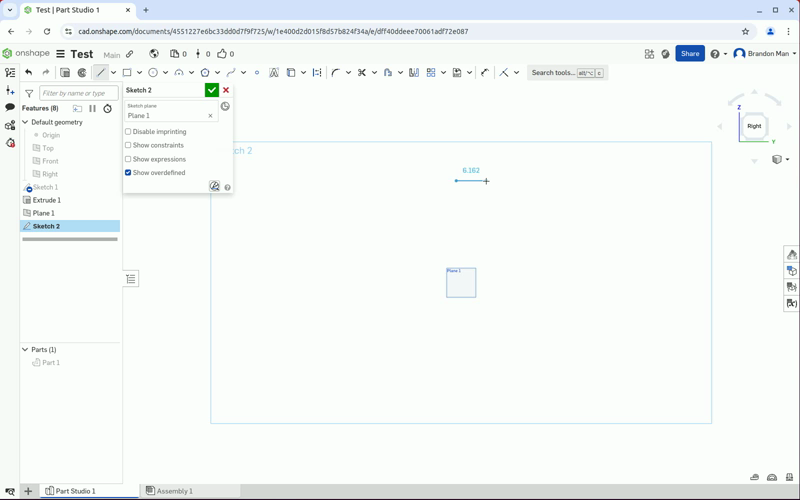
mouse_move(458, 180)
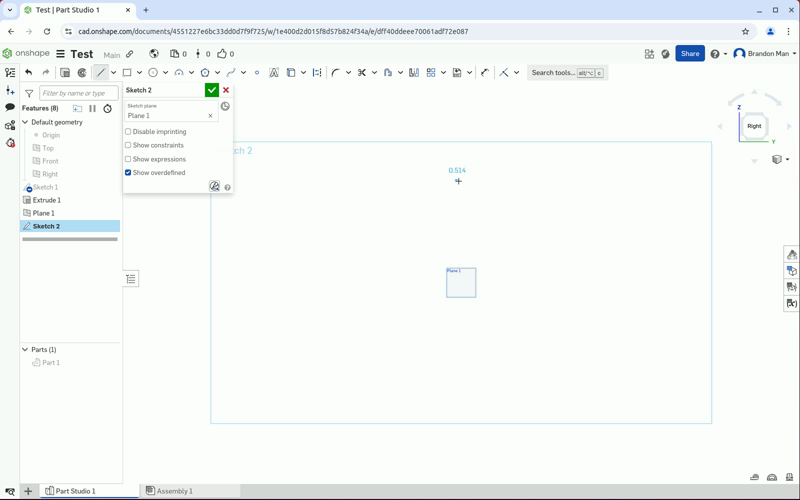
scroll(6)
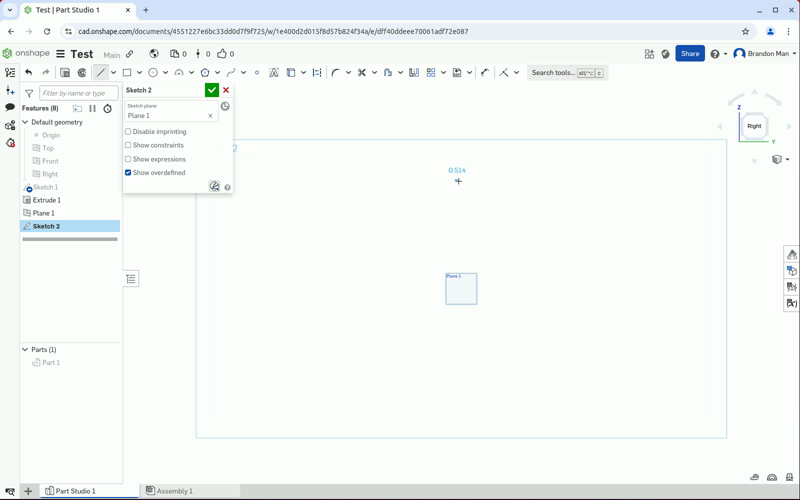
scroll(6)
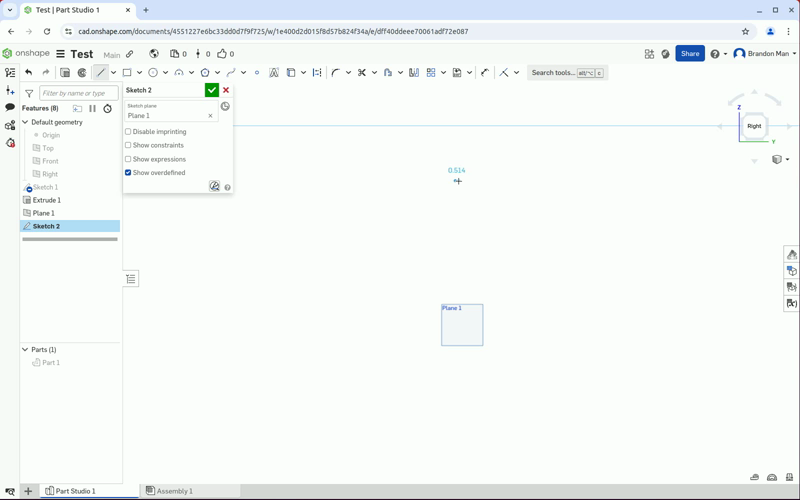
scroll(6)
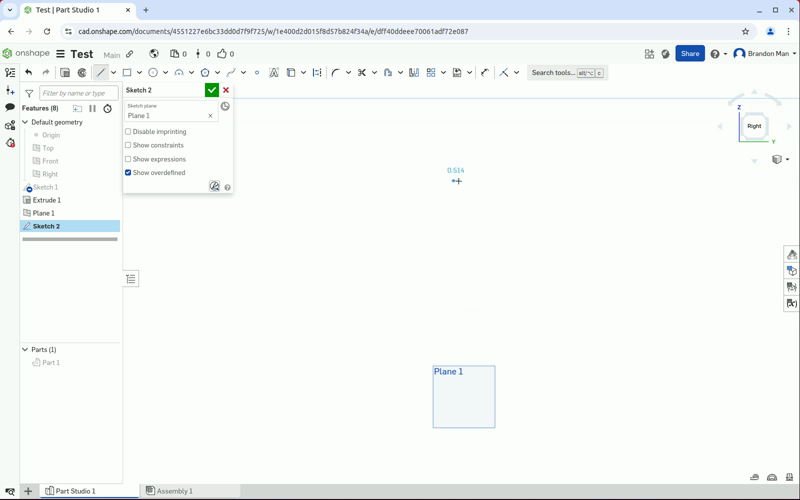
scroll(6)
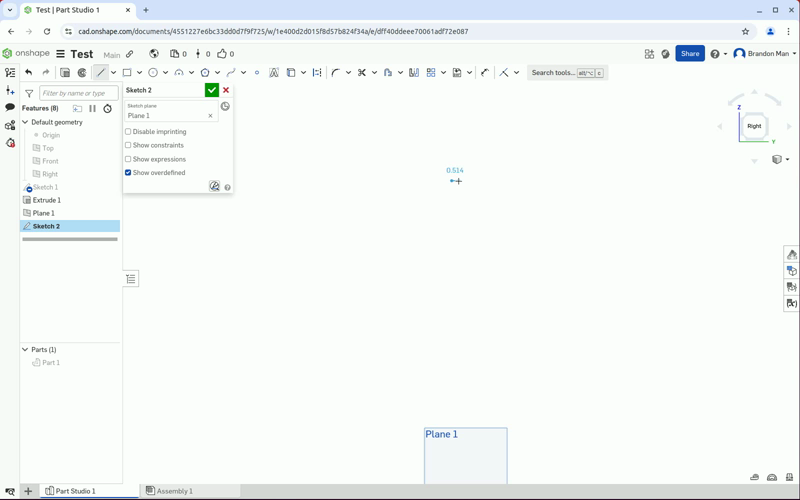
scroll(6)
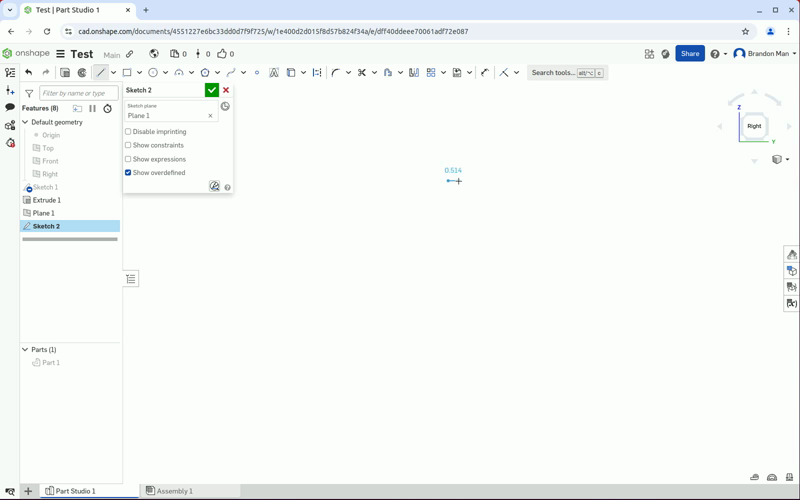
scroll(6)
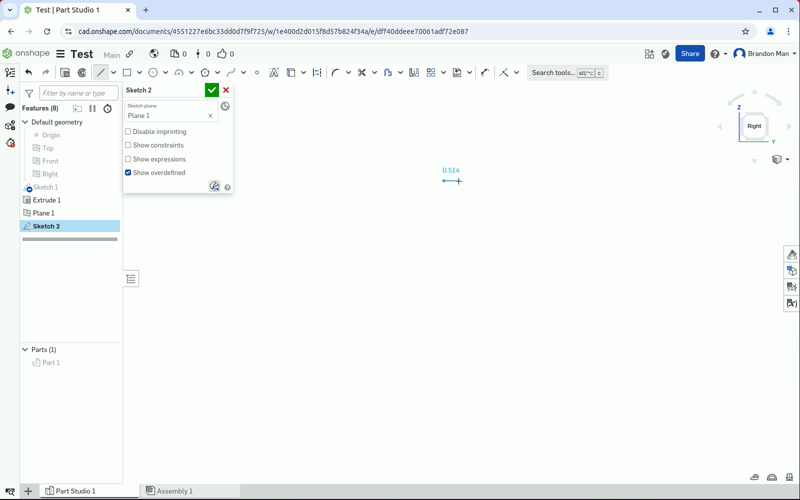
scroll(6)
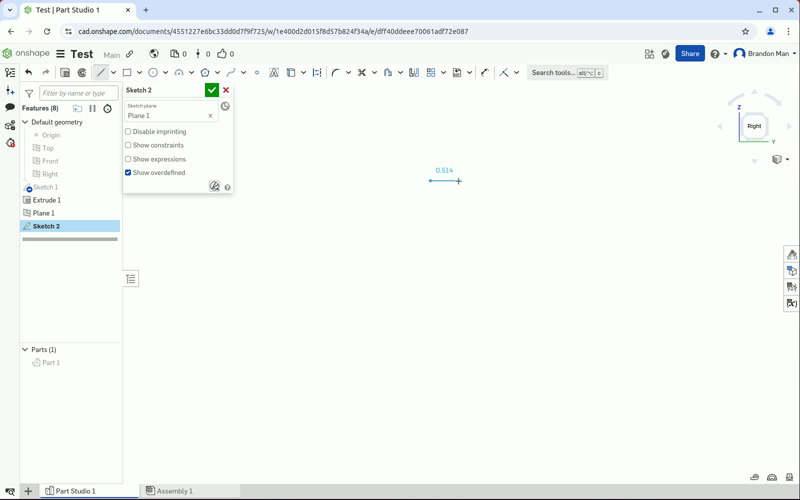
click(458, 180)
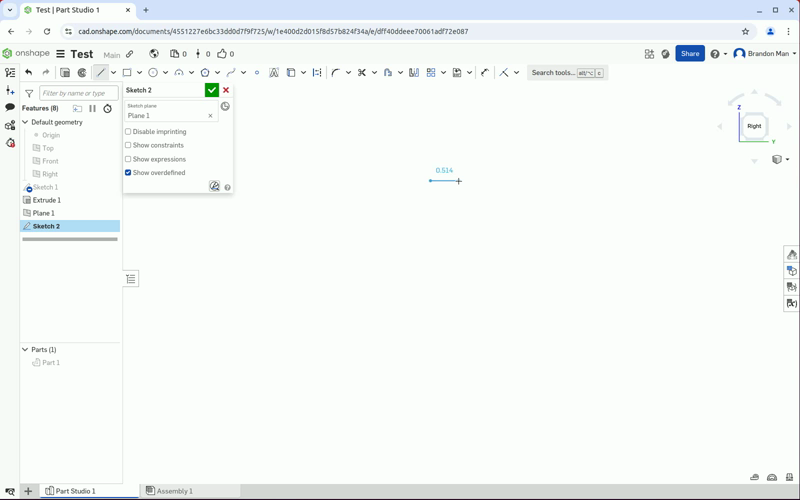
scroll(-6)
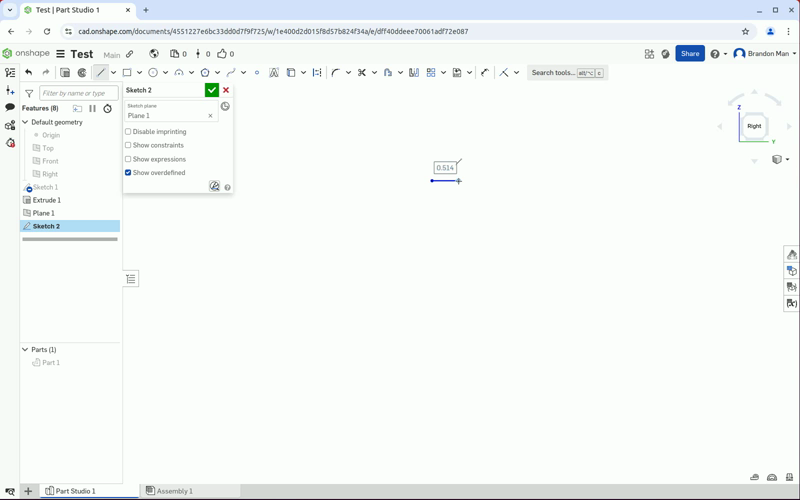
scroll(-6)
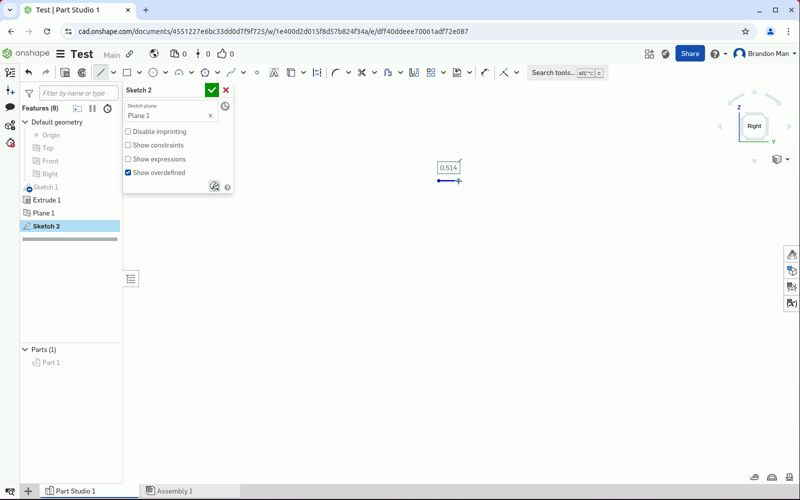
scroll(-6)
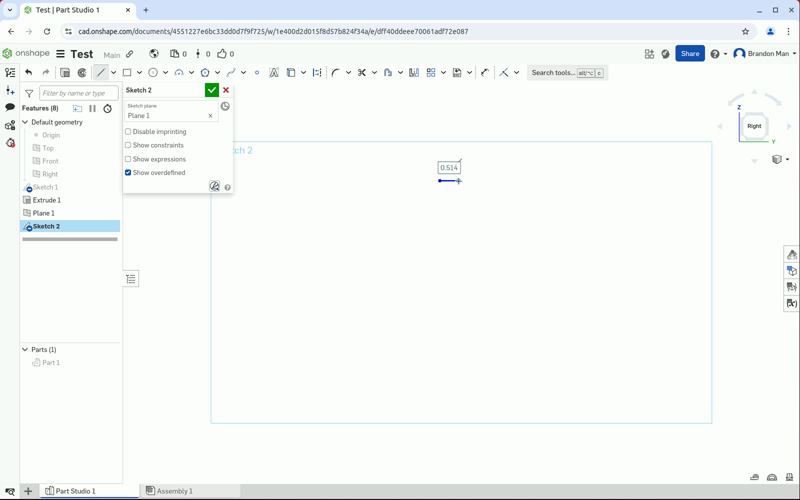
scroll(-6)
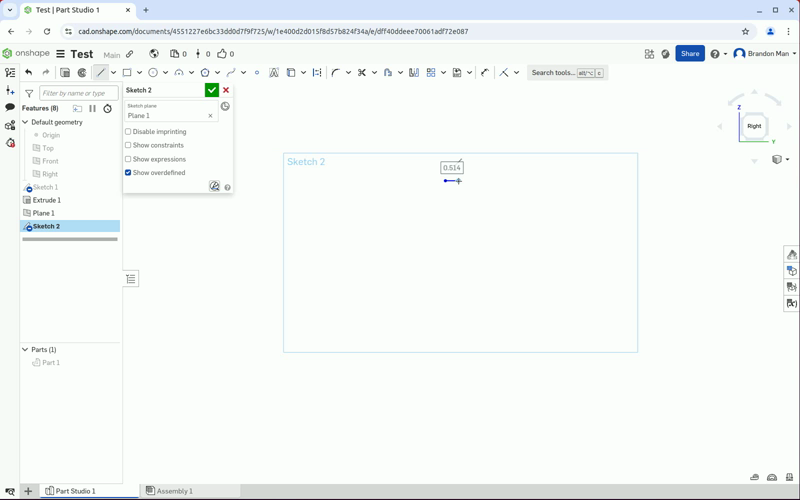
scroll(-6)
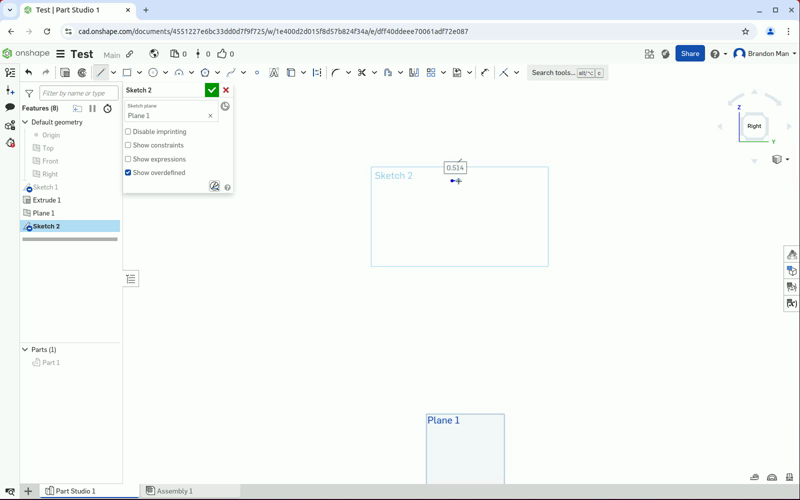
scroll(-6)
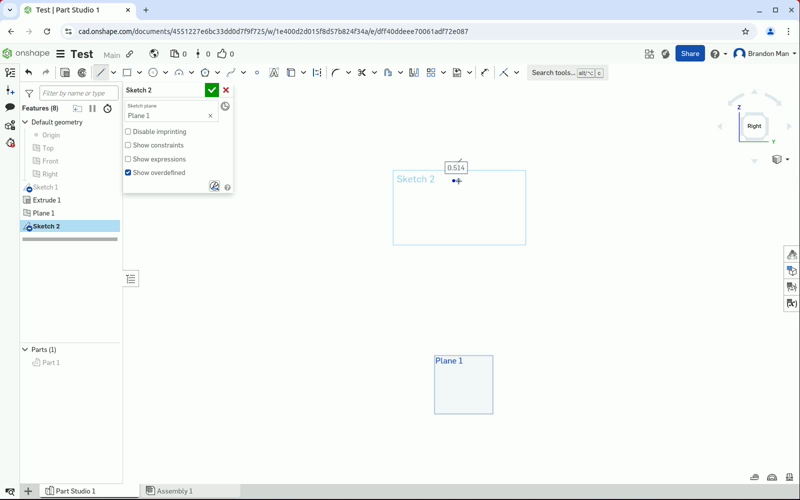
scroll(-6)
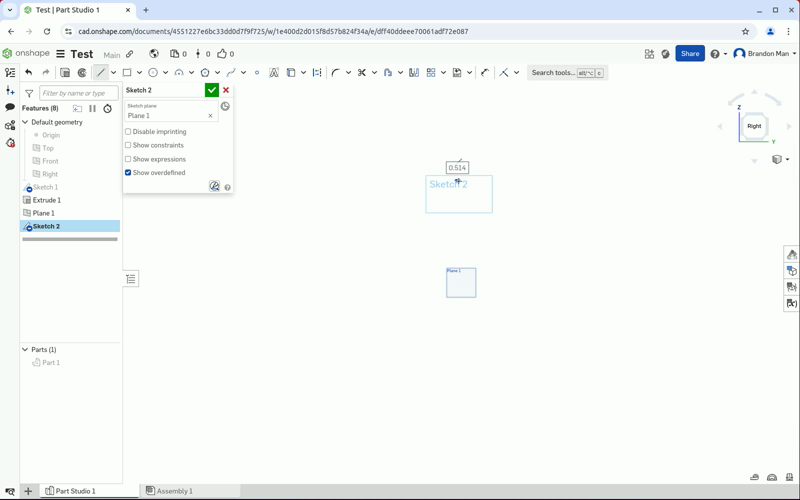
key_up(shift)
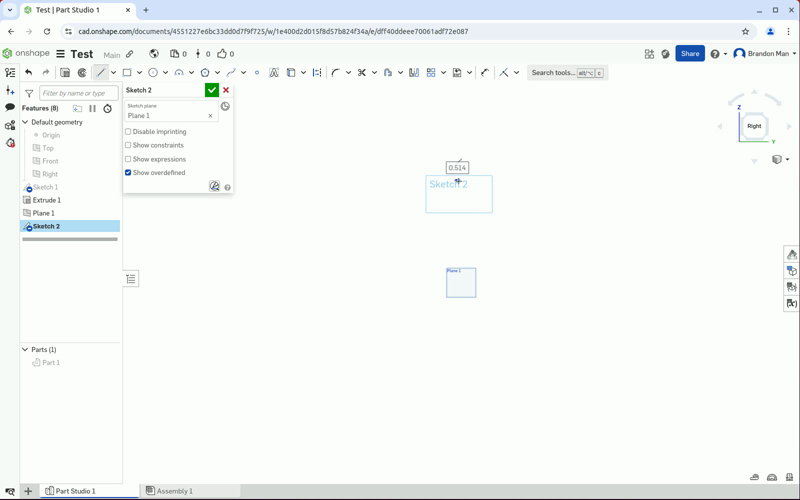
key_down(shift)
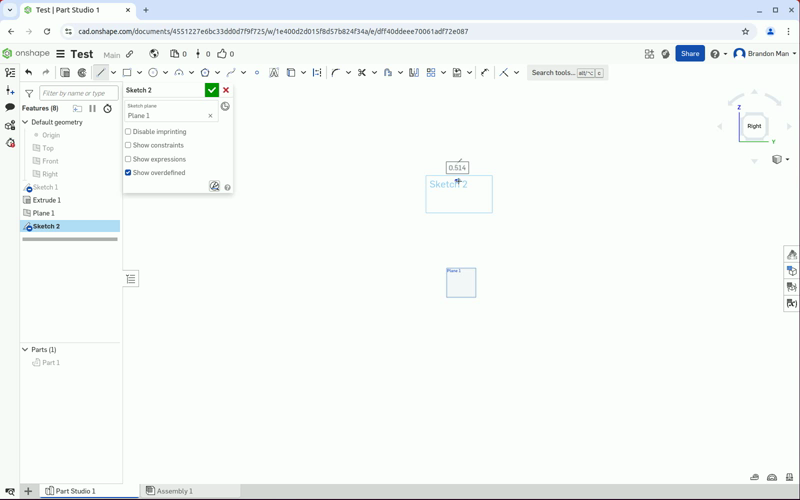
mouse_move(489, 180)
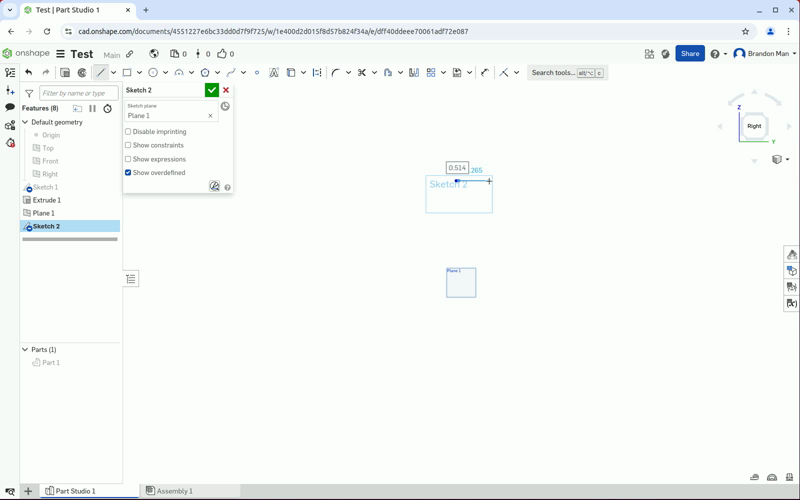
mouse_move(458, 172)
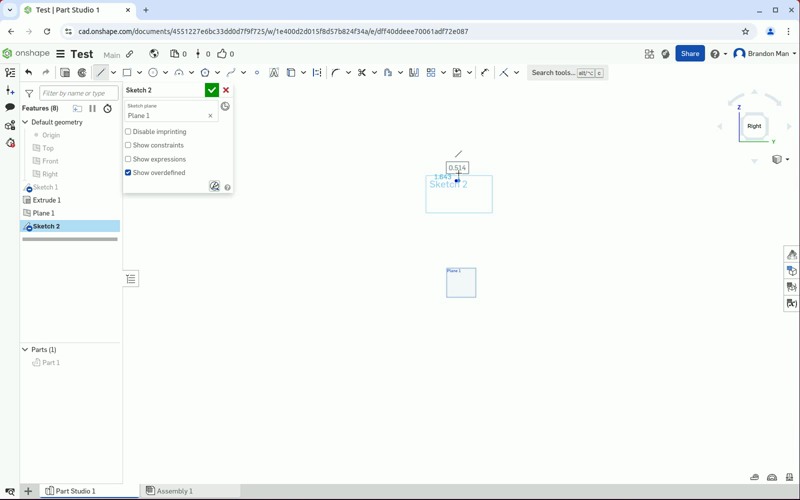
click(458, 172)
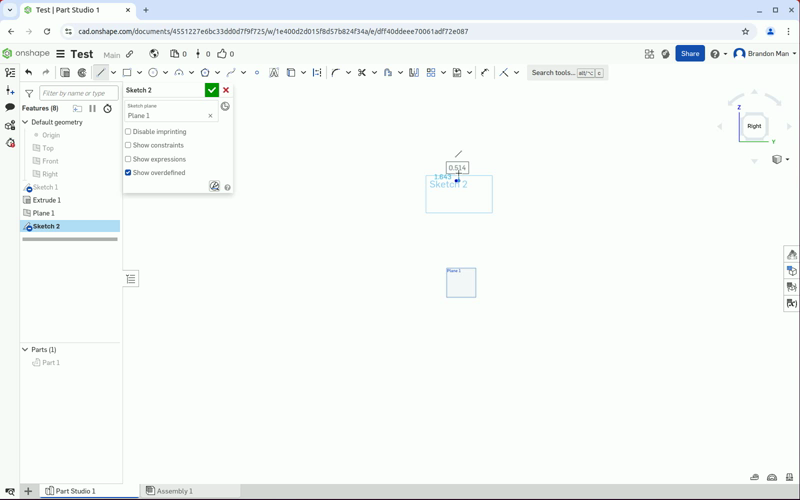
key_up(shift)
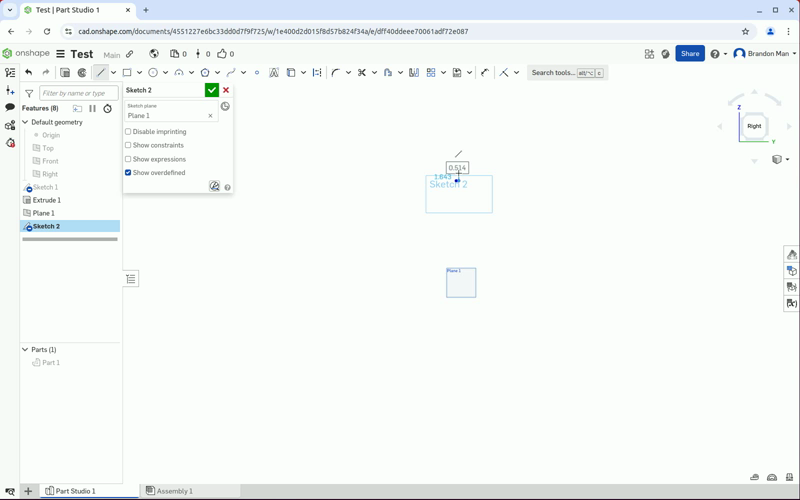
key_down(shift)
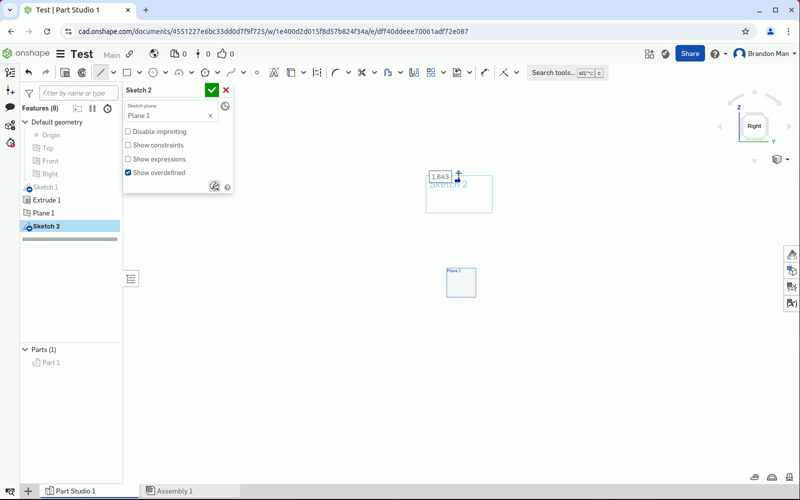
mouse_move(489, 172)
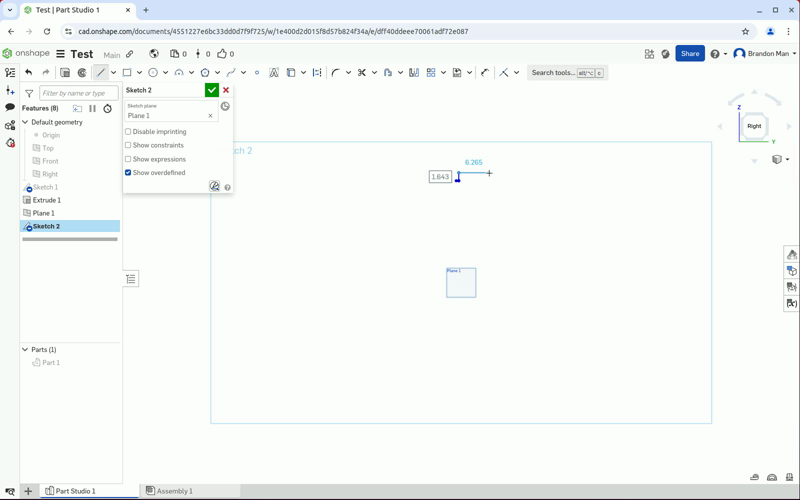
mouse_move(456, 172)
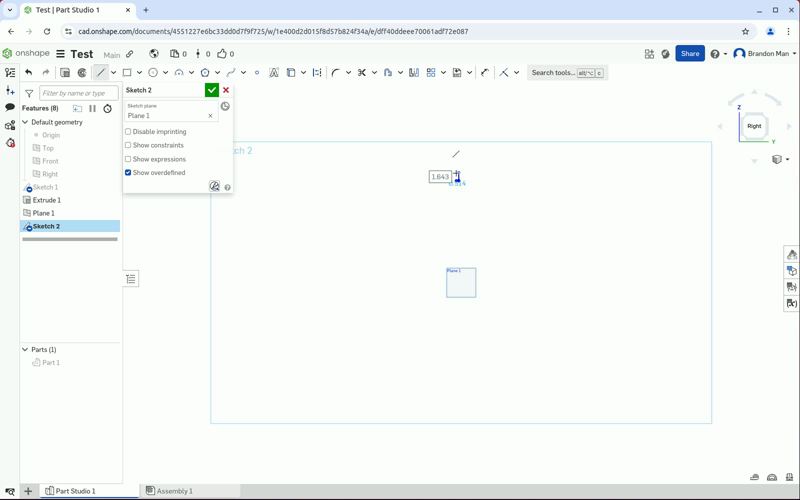
scroll(6)
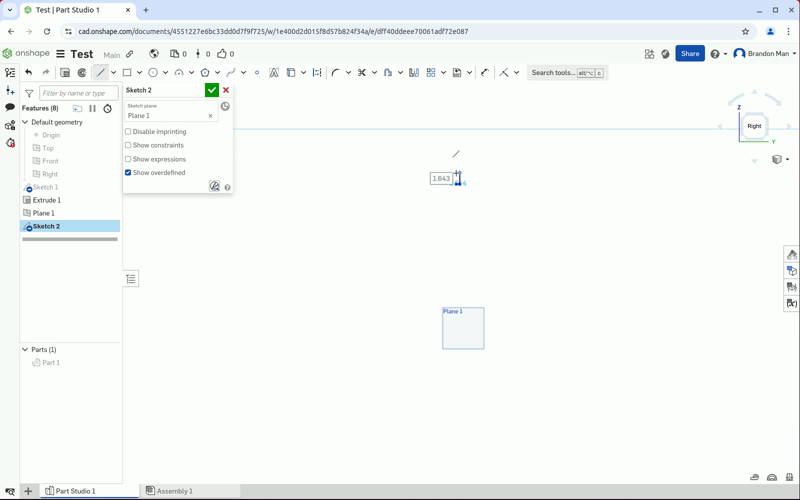
scroll(6)
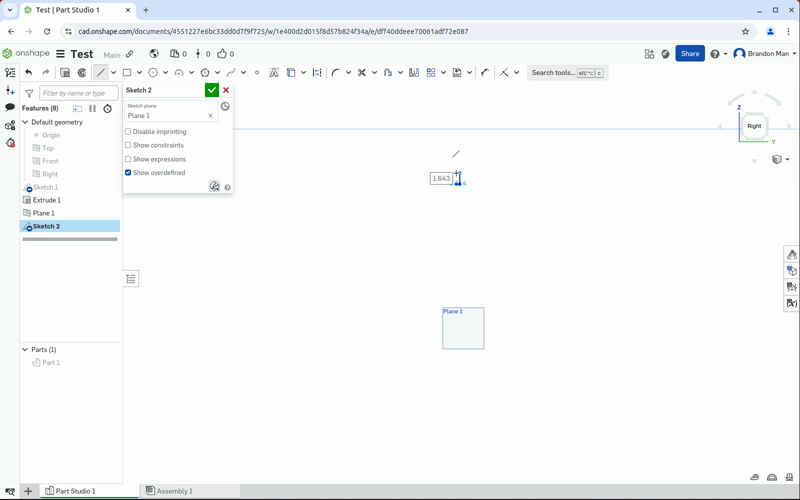
scroll(6)
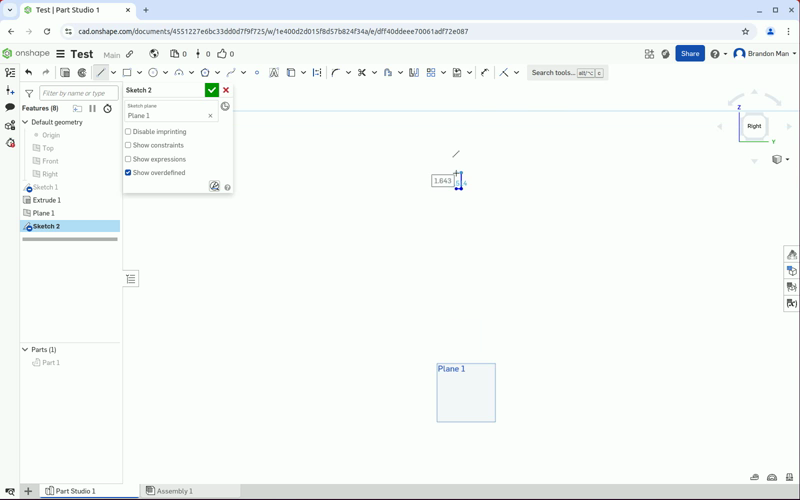
scroll(6)
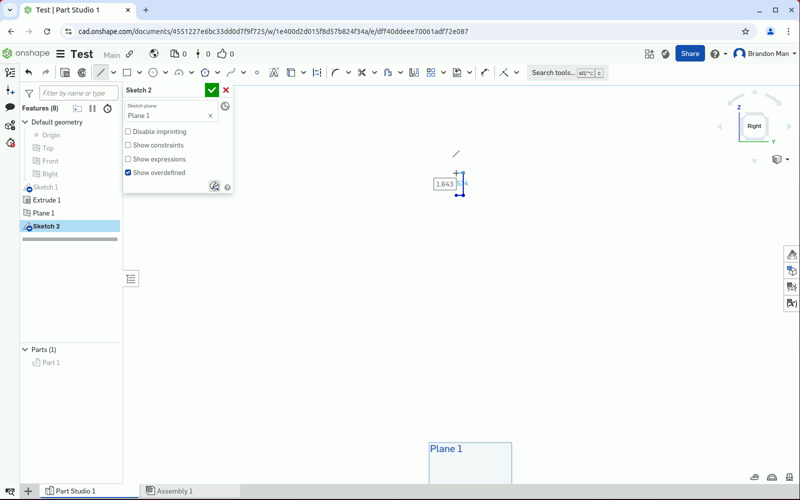
scroll(6)
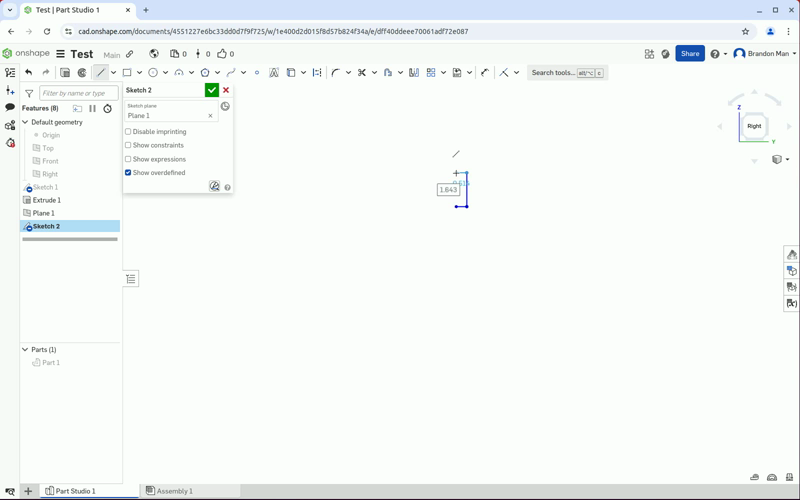
scroll(6)
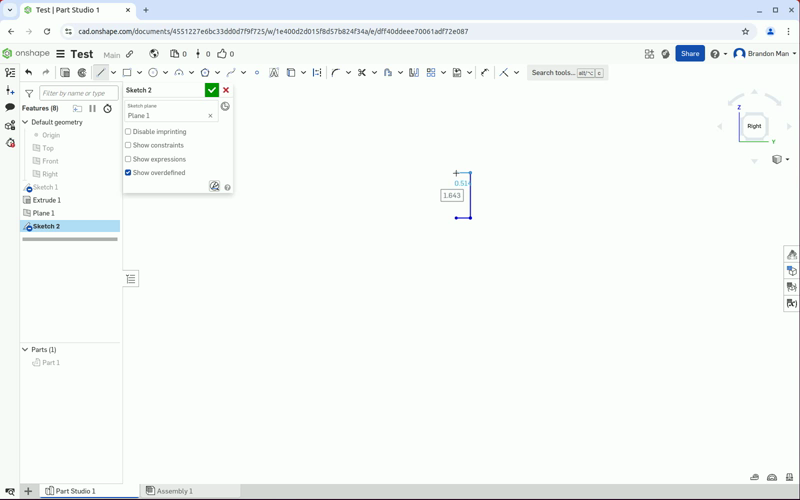
scroll(6)
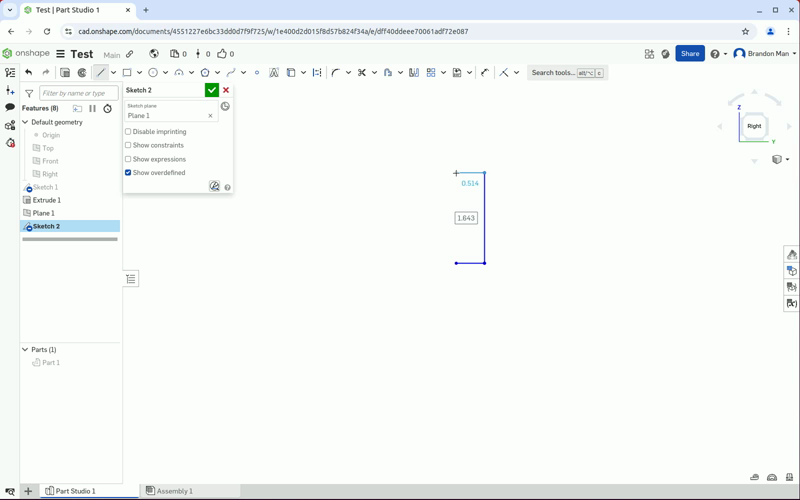
click(456, 172)
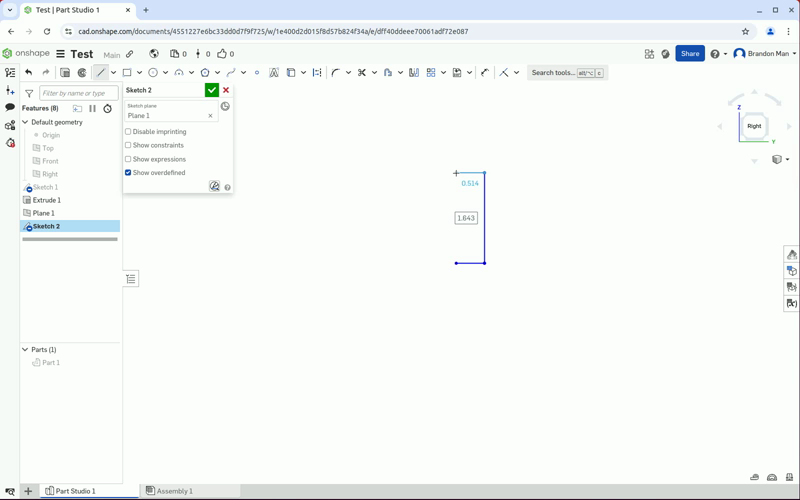
scroll(-6)
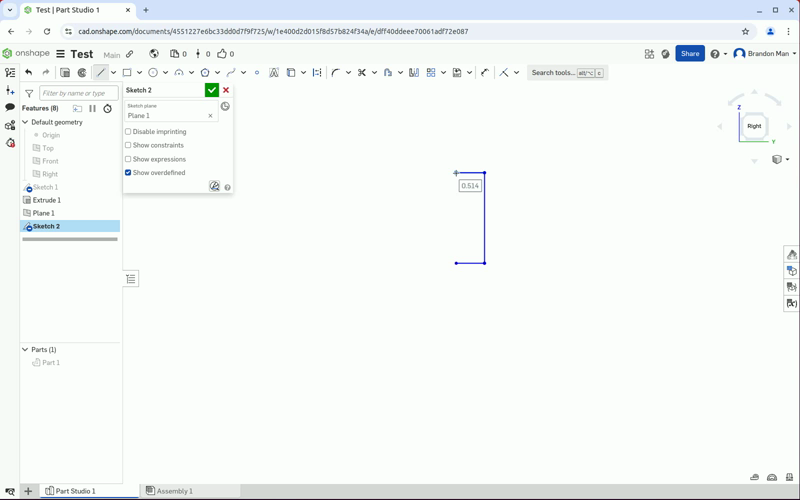
scroll(-6)
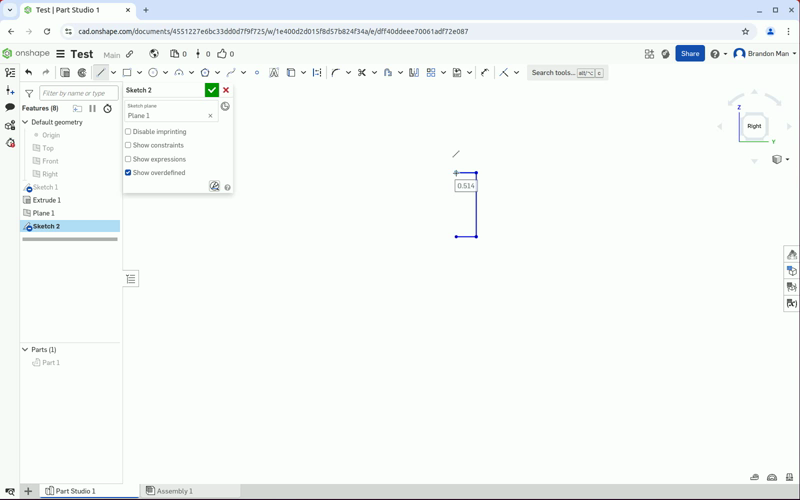
scroll(-6)
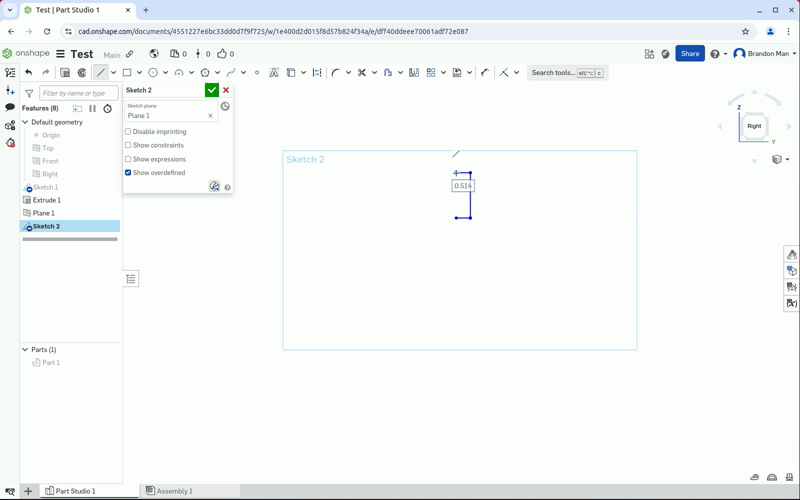
scroll(-6)
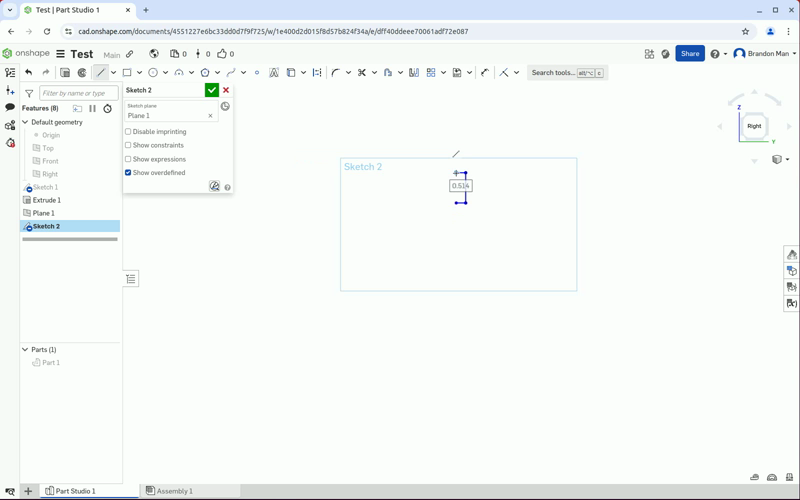
scroll(-6)
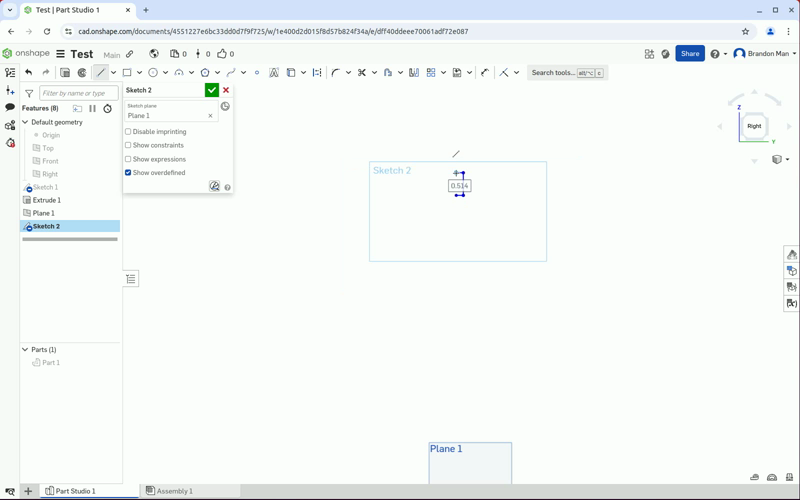
scroll(-6)
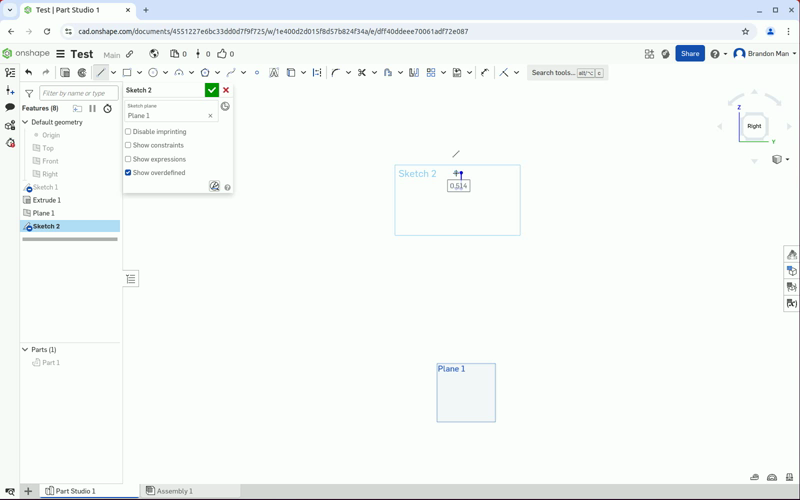
scroll(-6)
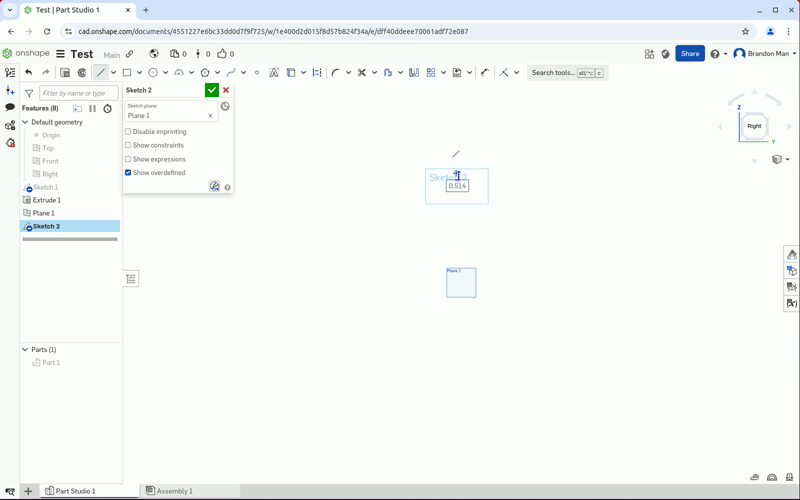
key_up(shift)
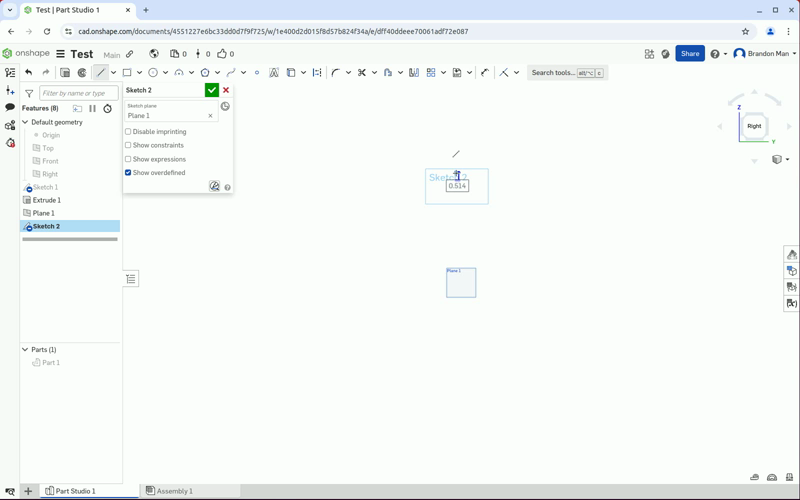
mouse_move(486, 172)
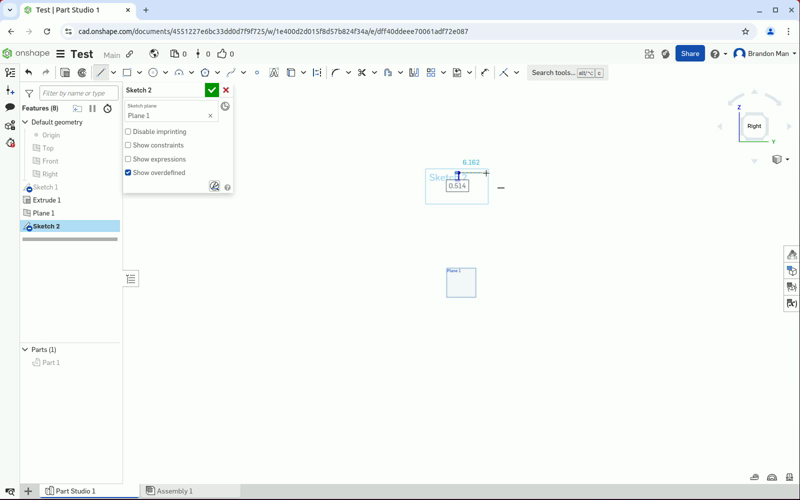
key_down(shift)
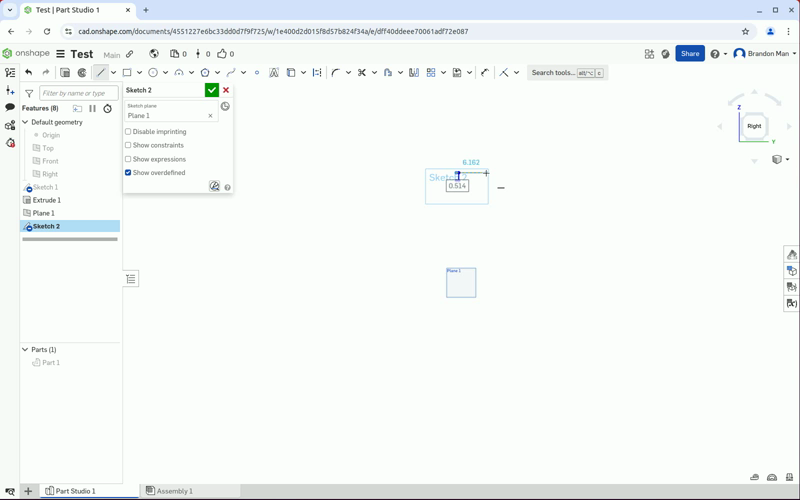
mouse_move(456, 180)
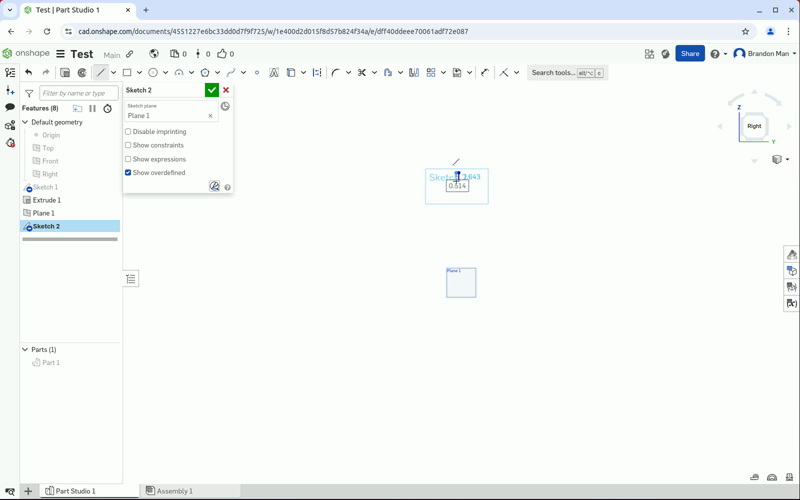
scroll(6)
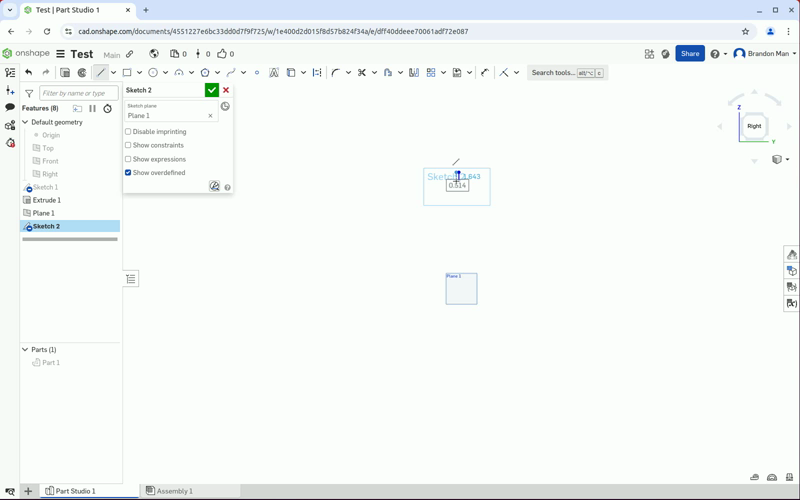
scroll(6)
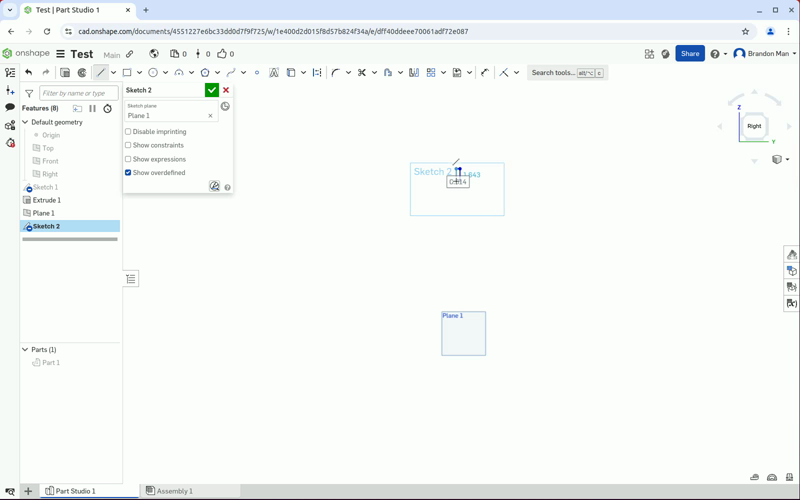
scroll(6)
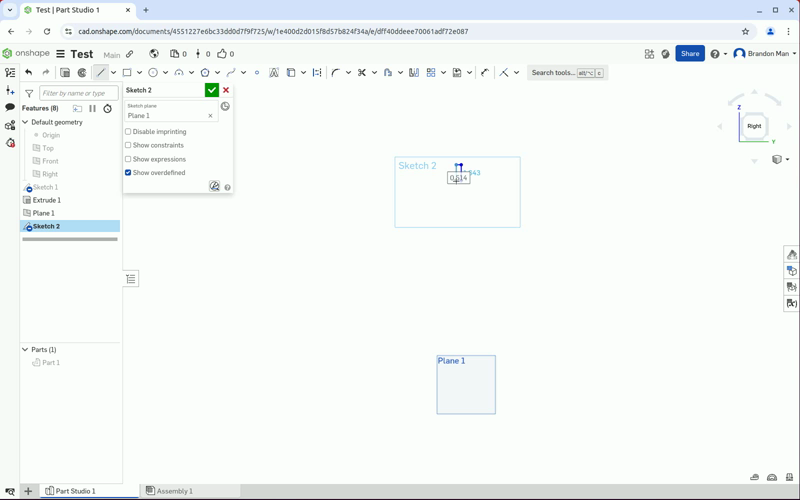
scroll(6)
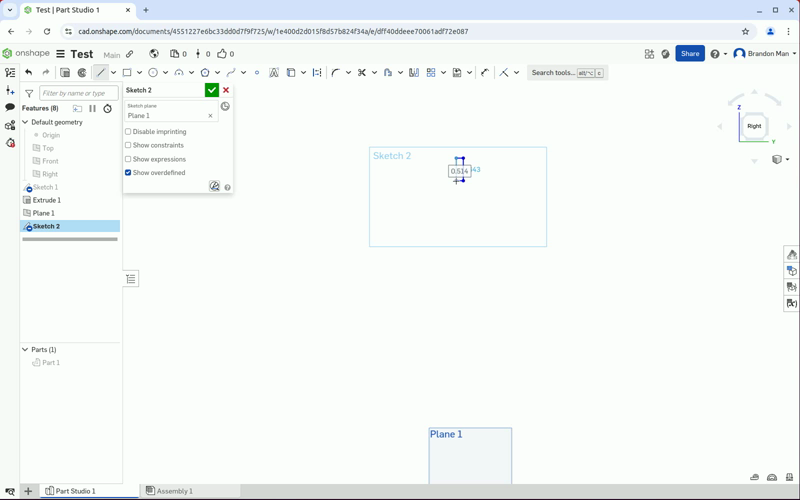
scroll(6)
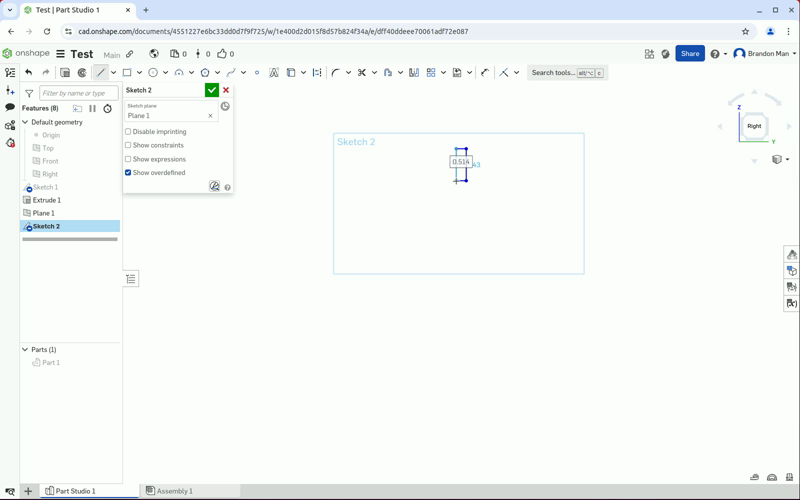
scroll(6)
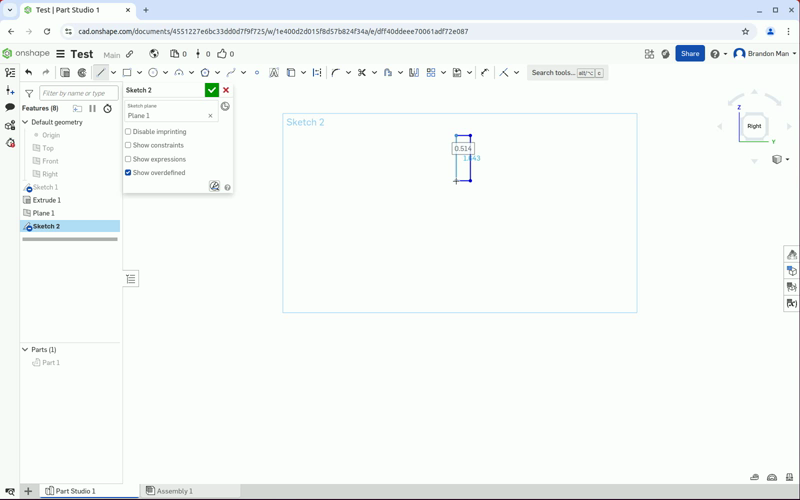
scroll(6)
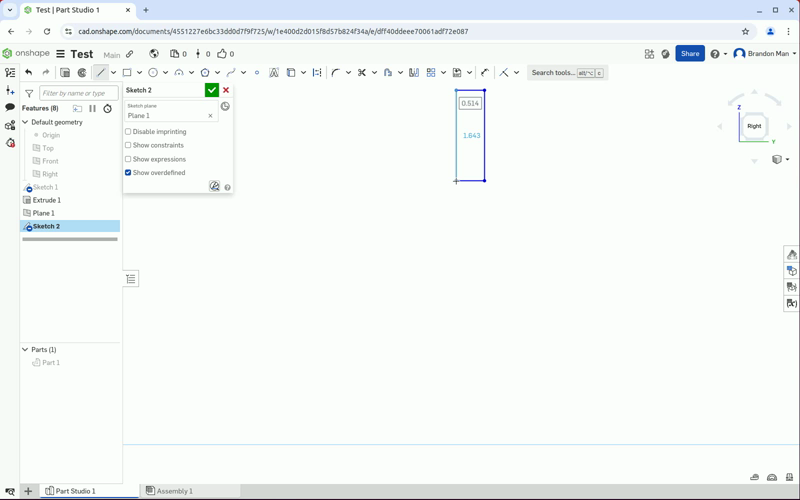
key_up(shift)
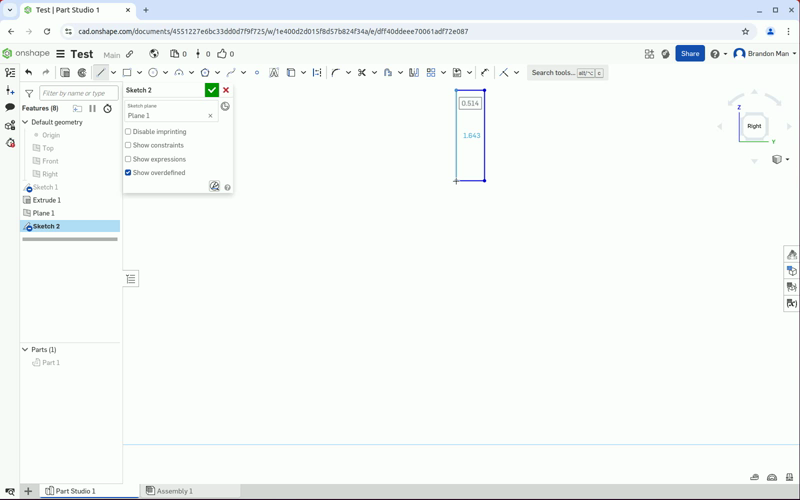
click(456, 180)
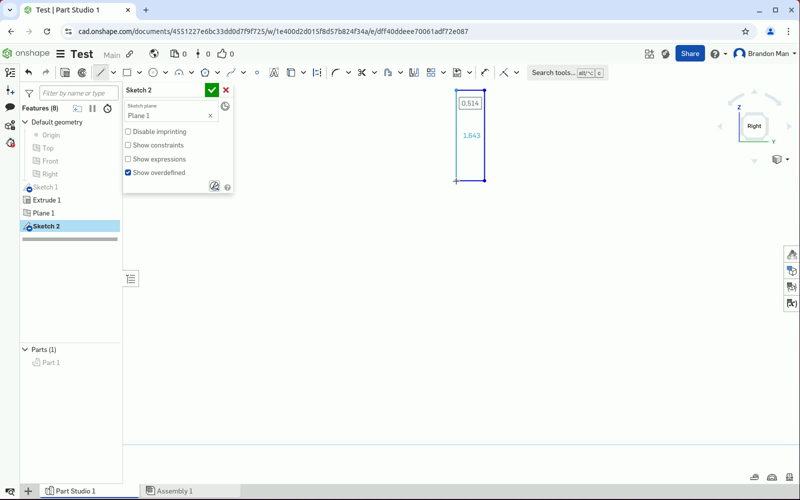
scroll(-6)
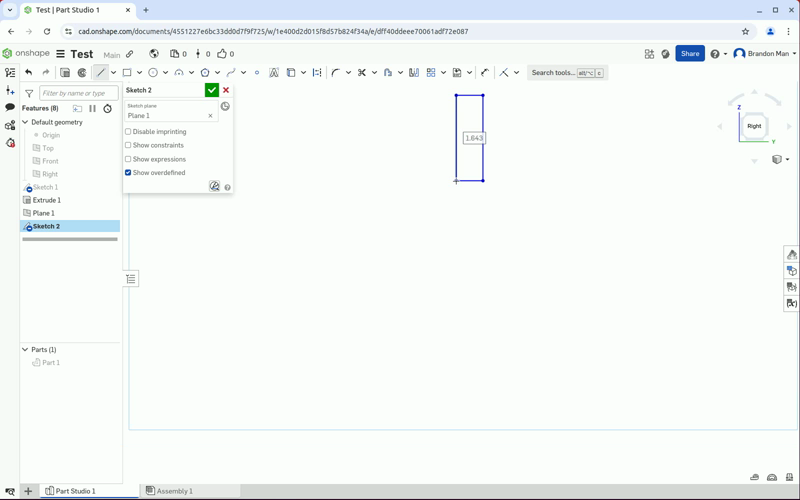
scroll(-6)
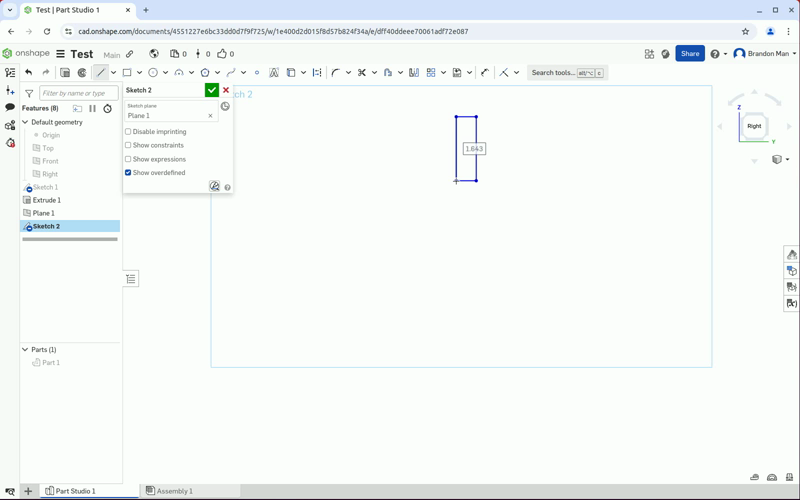
scroll(-6)
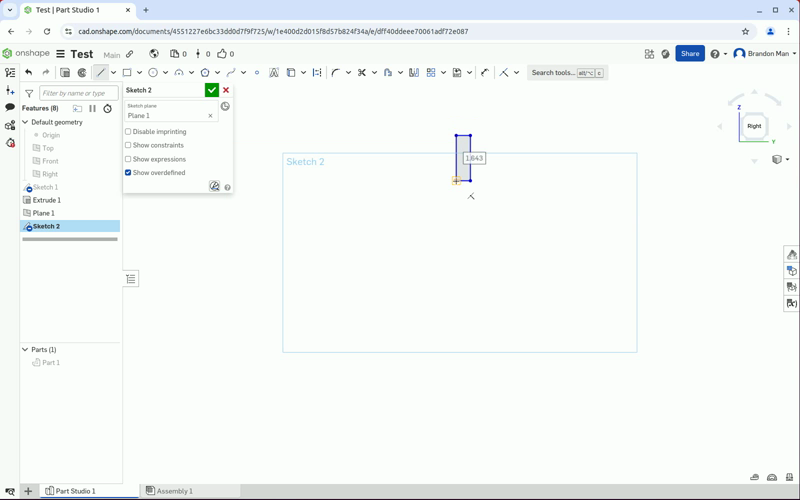
scroll(-6)
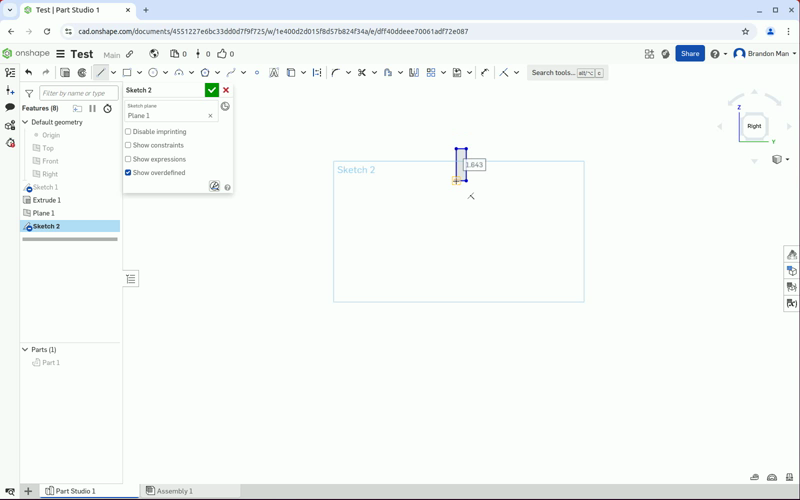
scroll(-6)
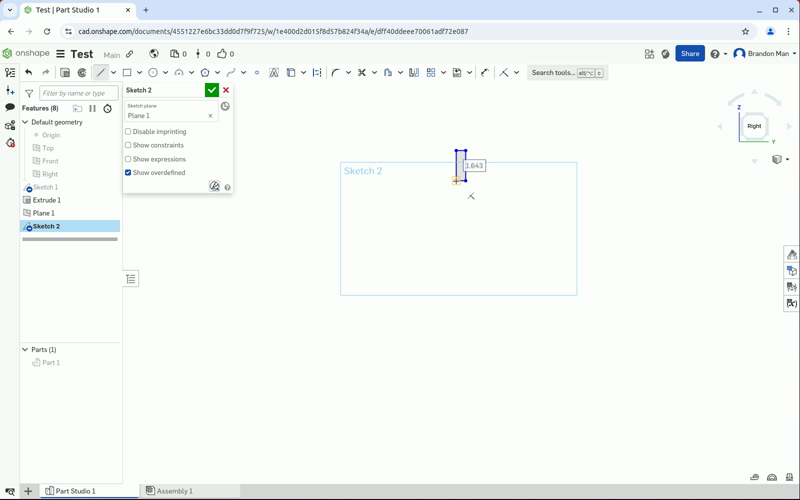
scroll(-6)
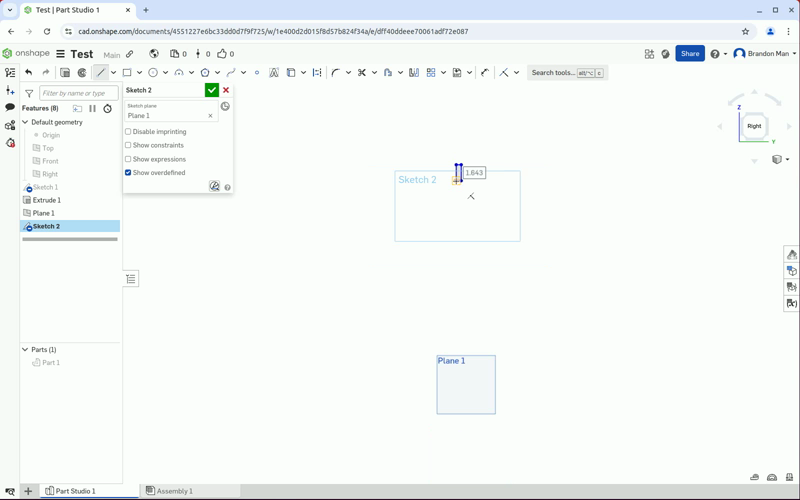
scroll(-6)
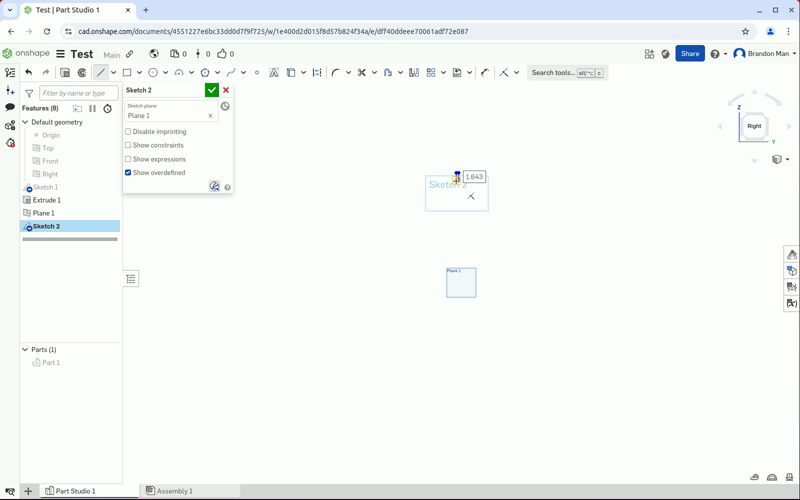
key(esc)
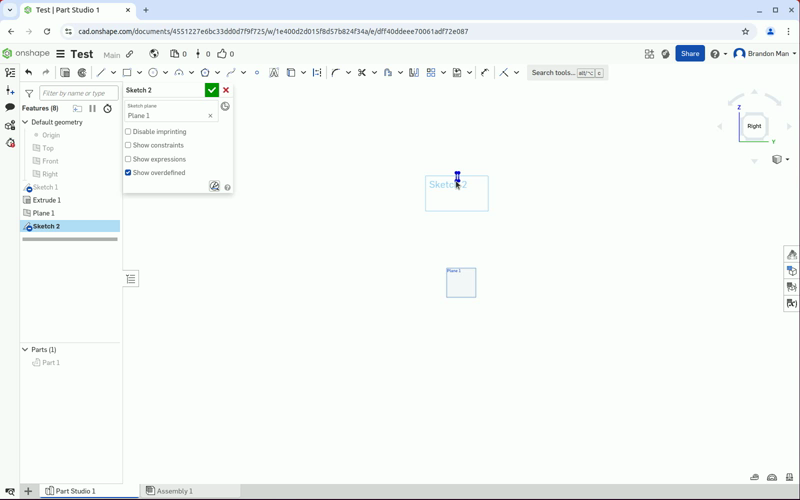
mouse_move(457, 178)
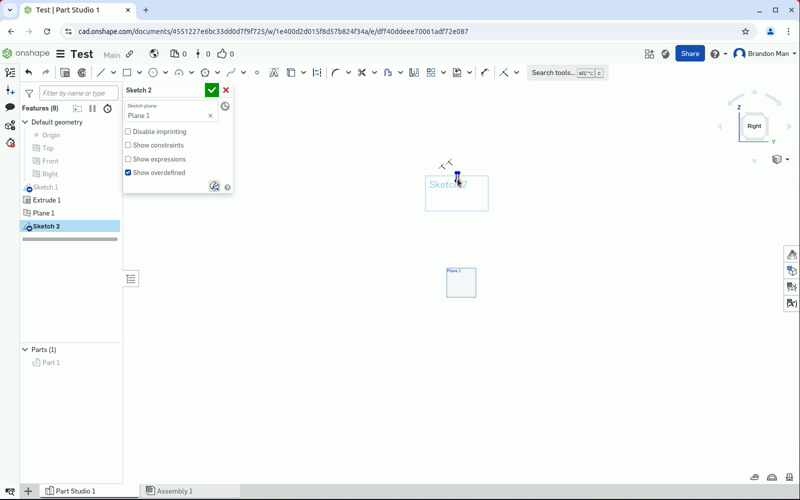
scroll(6)
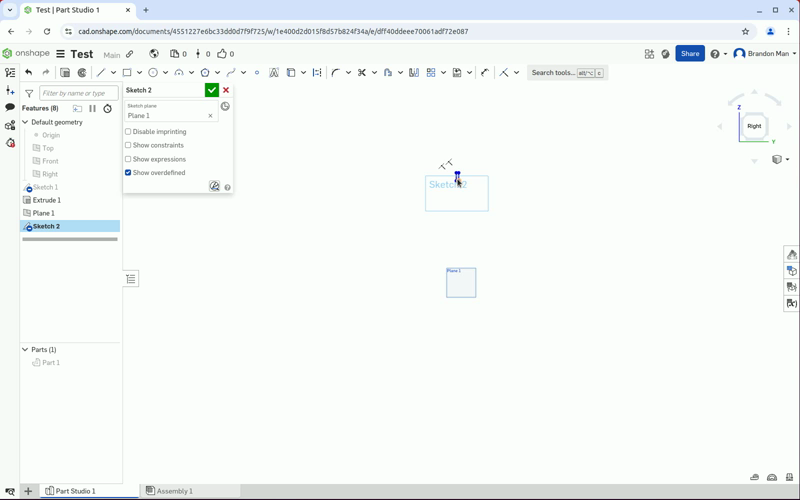
scroll(6)
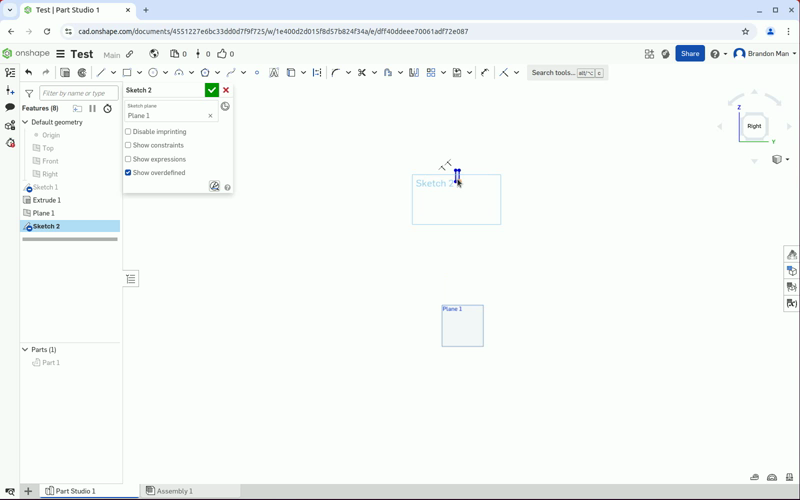
scroll(6)
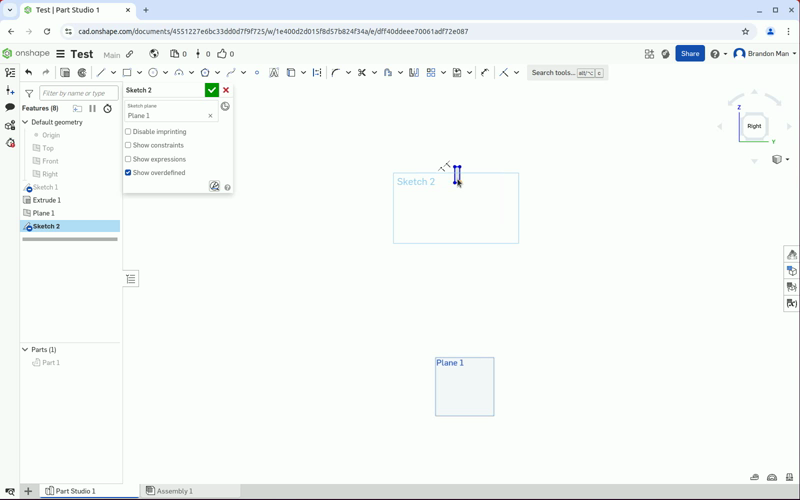
scroll(6)
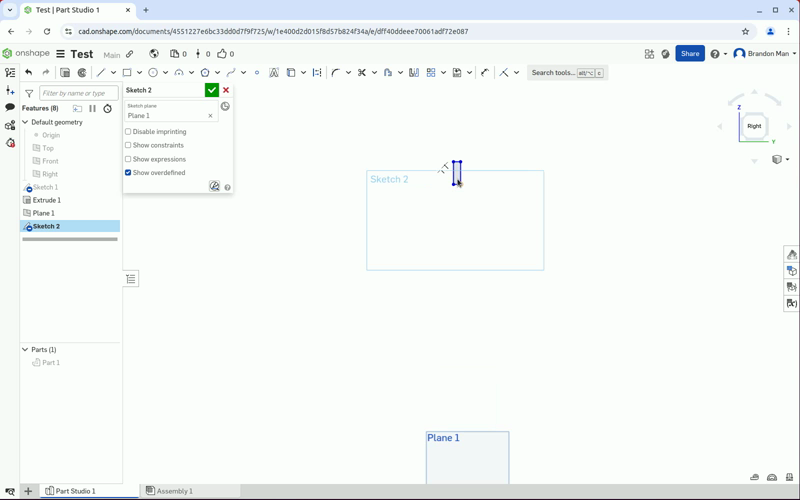
scroll(6)
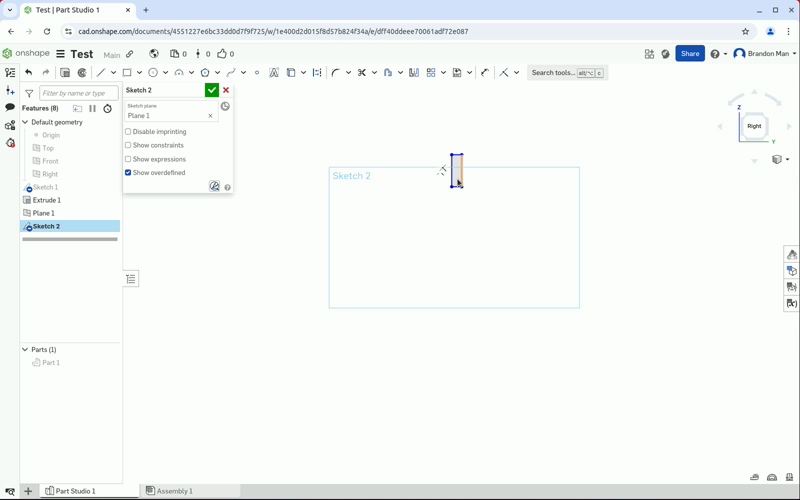
scroll(6)
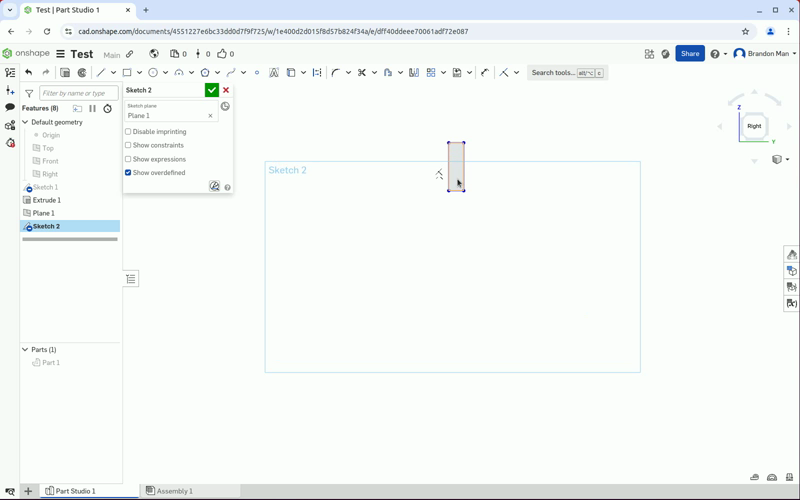
scroll(6)
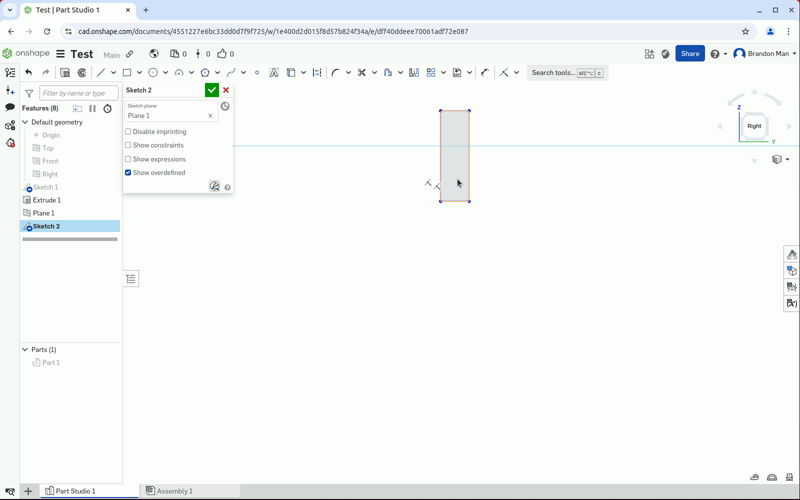
click(457, 178)
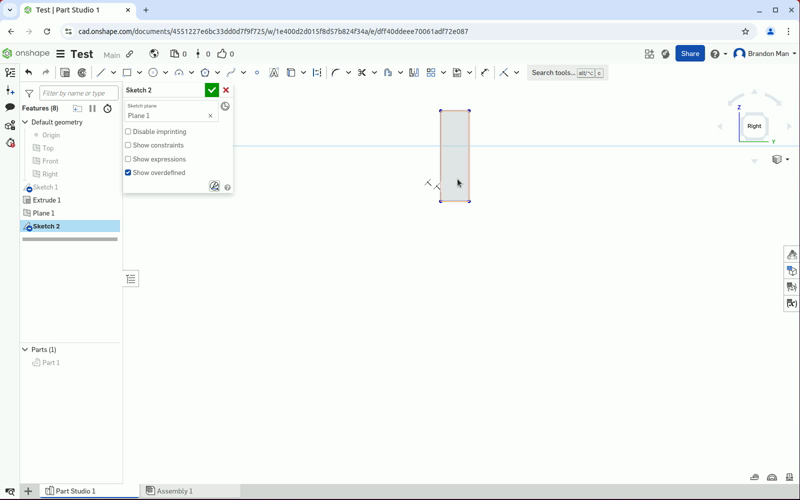
scroll(-6)
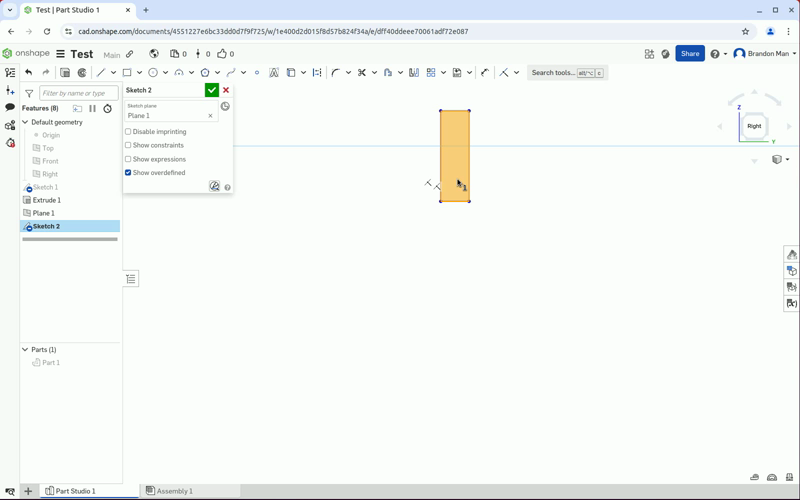
scroll(-6)
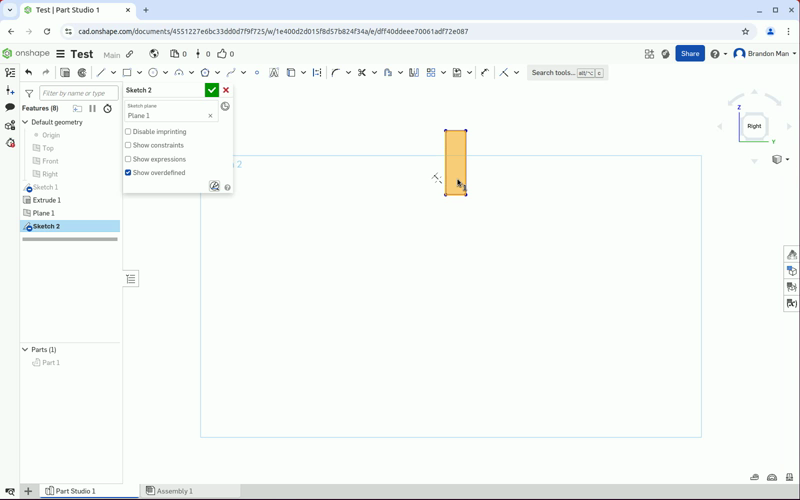
scroll(-6)
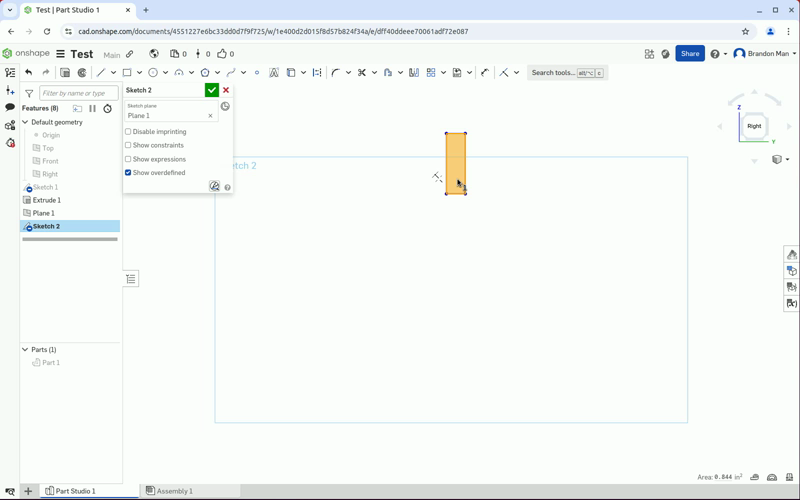
scroll(-6)
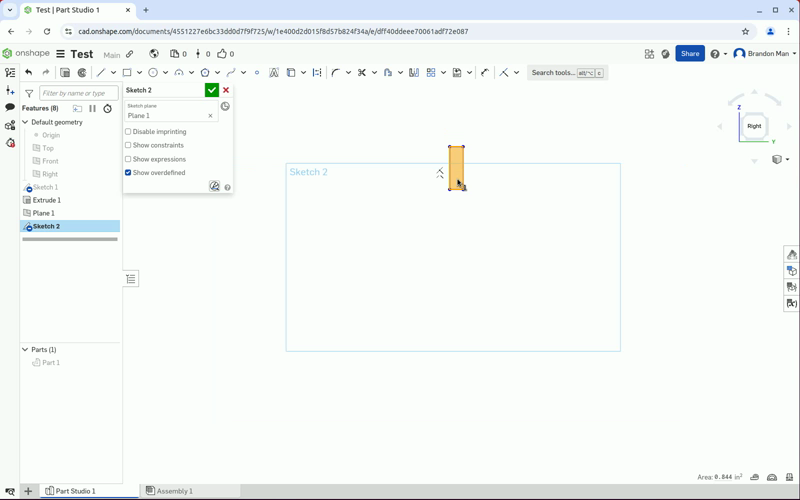
scroll(-6)
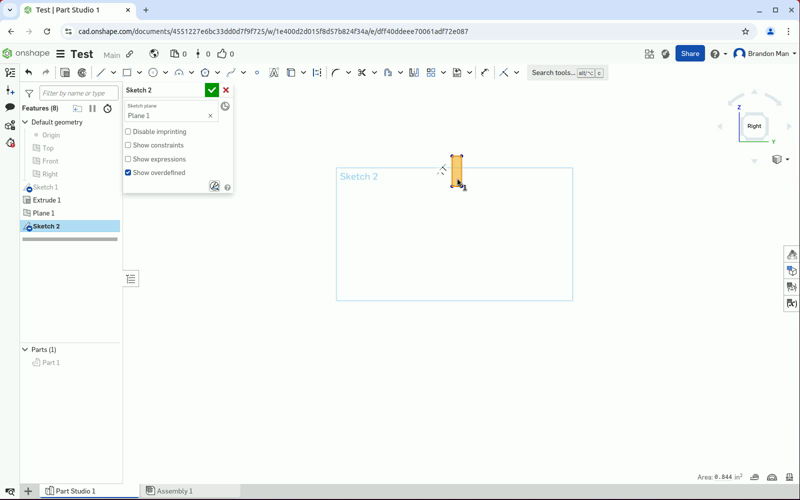
scroll(-6)
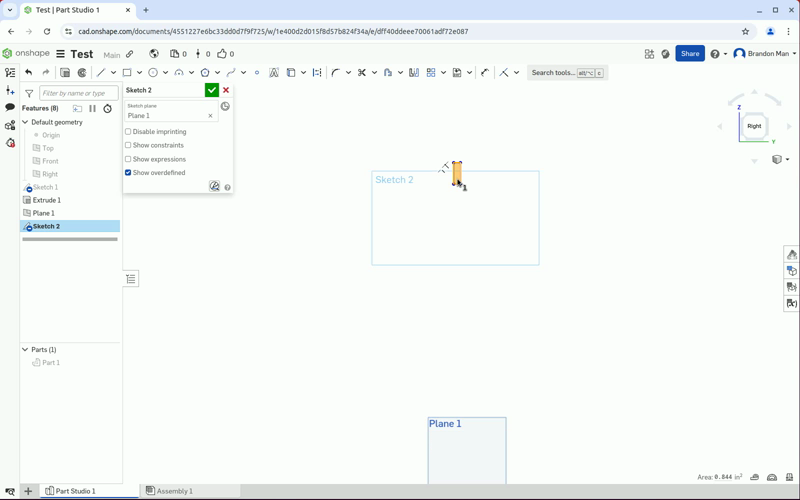
scroll(-6)
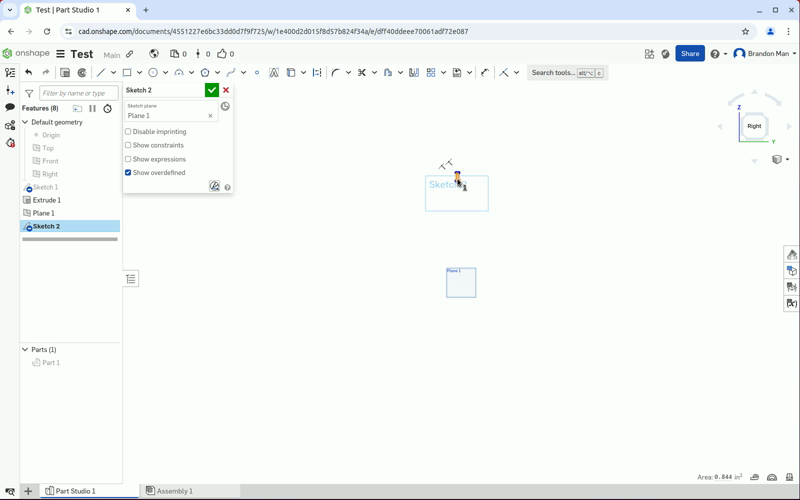
mouse_move(73, 352)
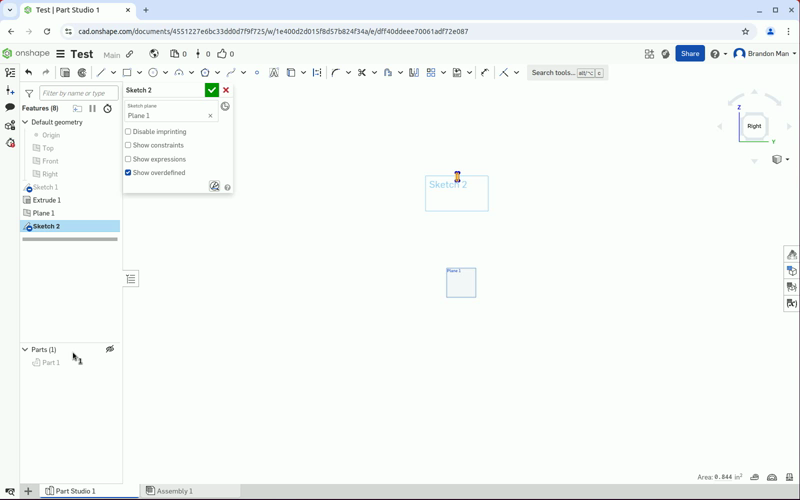
key(shift+y)
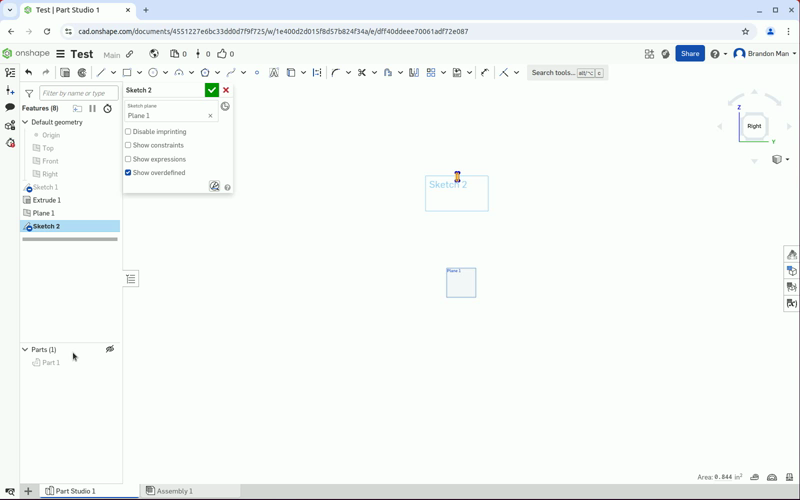
key(shift+e)
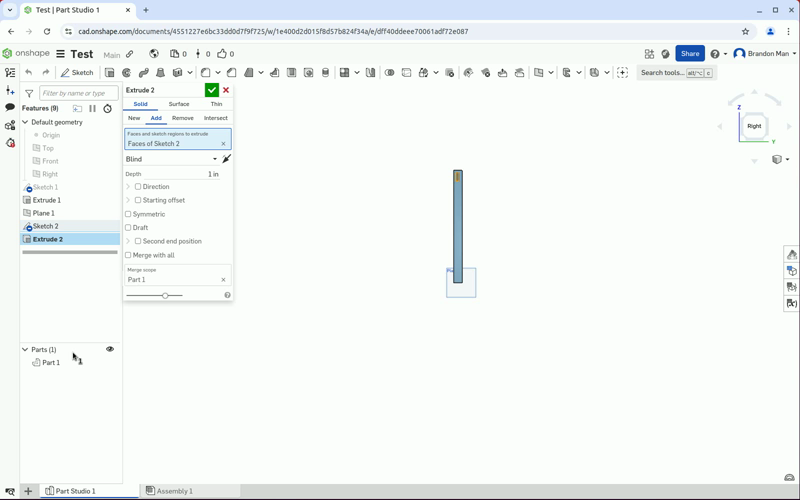
mouse_move(143, 106)
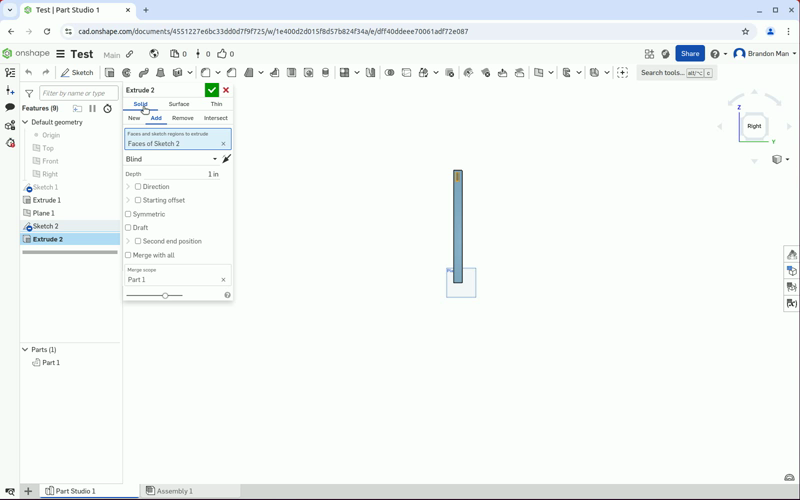
click(143, 106)
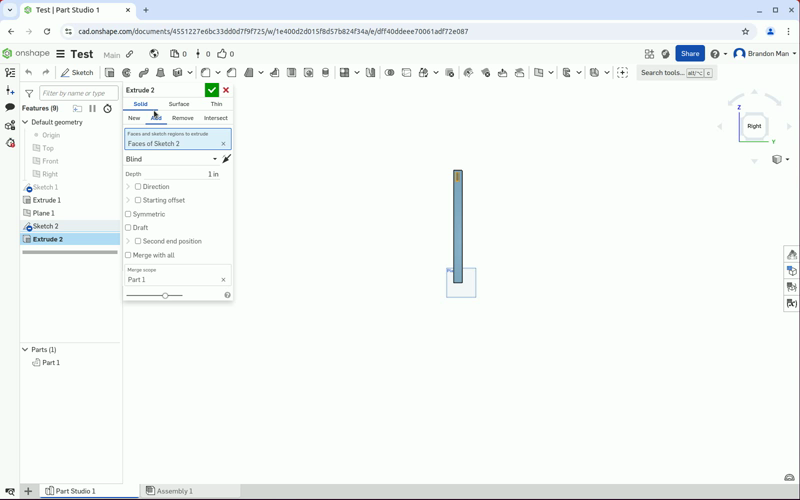
mouse_move(186, 120)
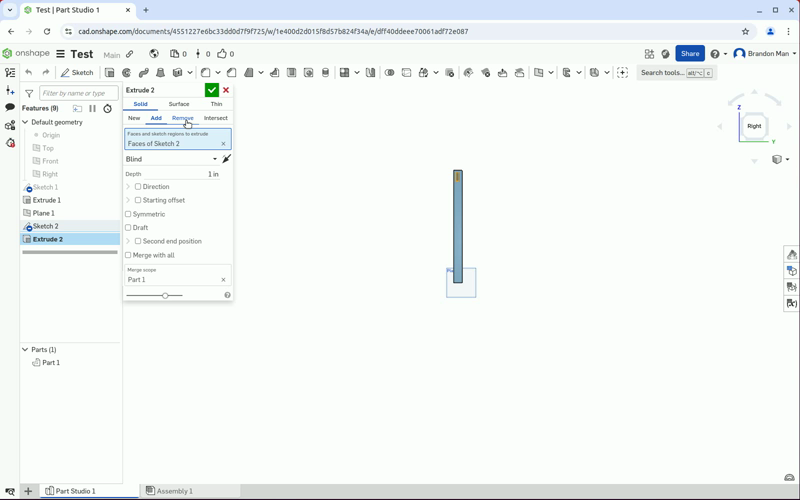
click(186, 120)
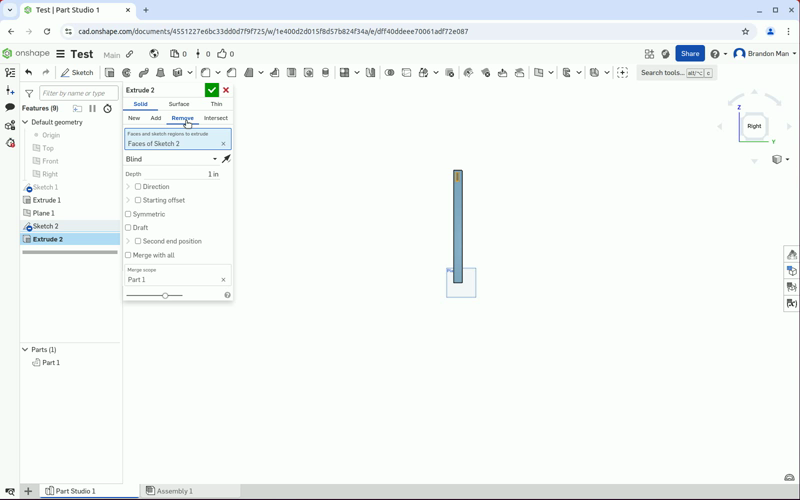
key(tab, 4)
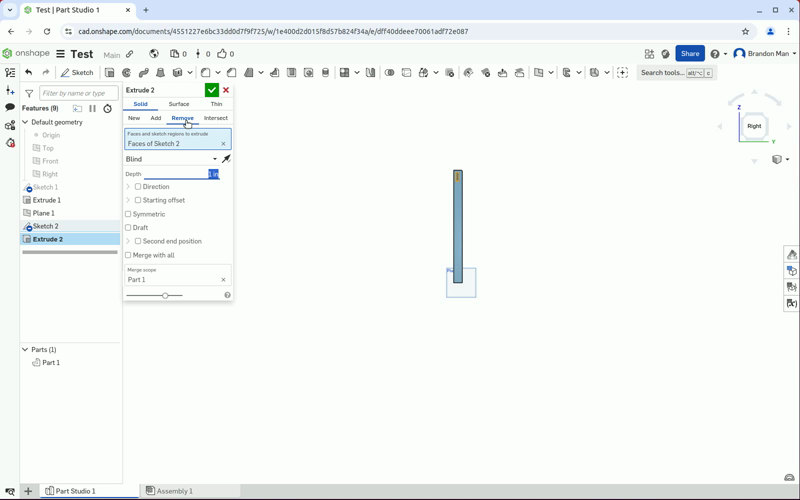
text(0.481)
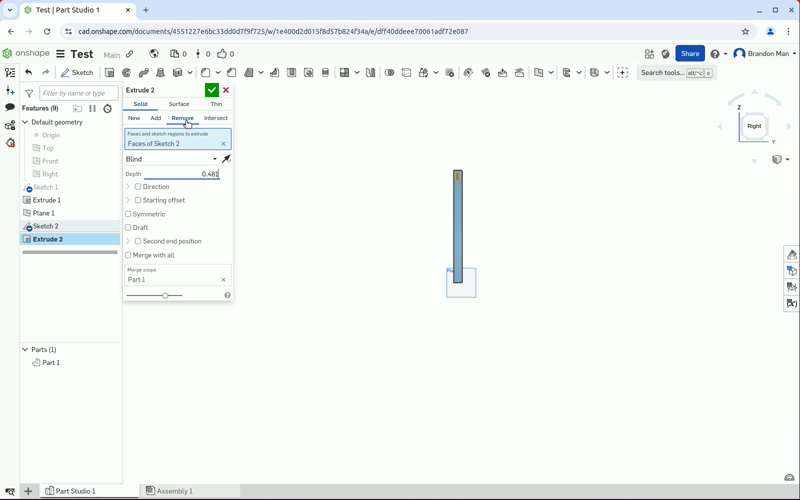
key(tab, 6)
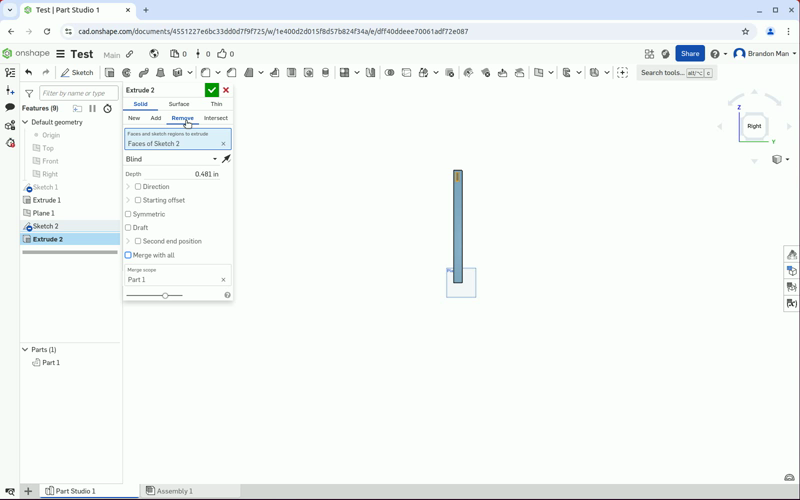
key(space)
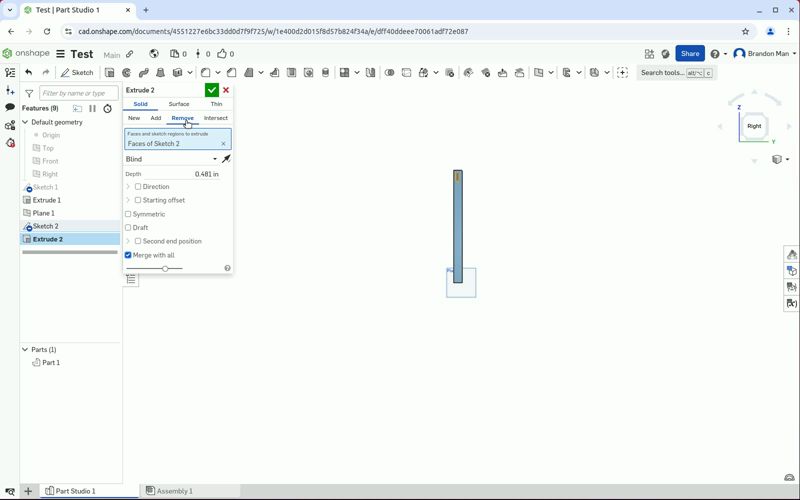
key(enter)
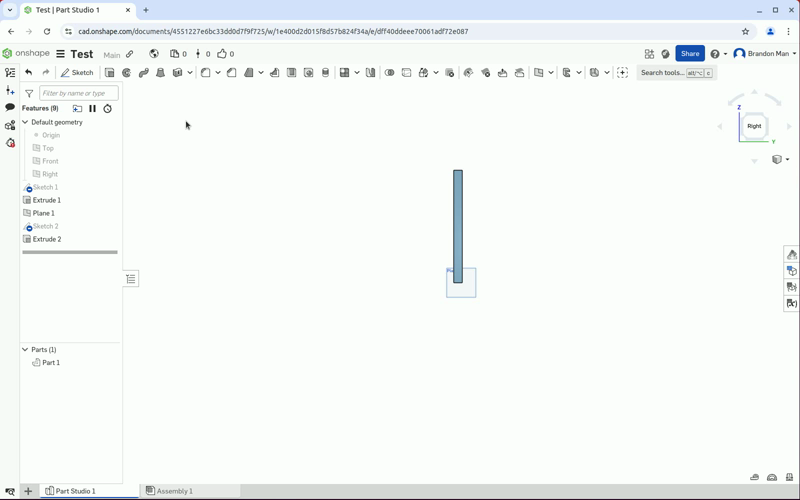
key(shift+h)
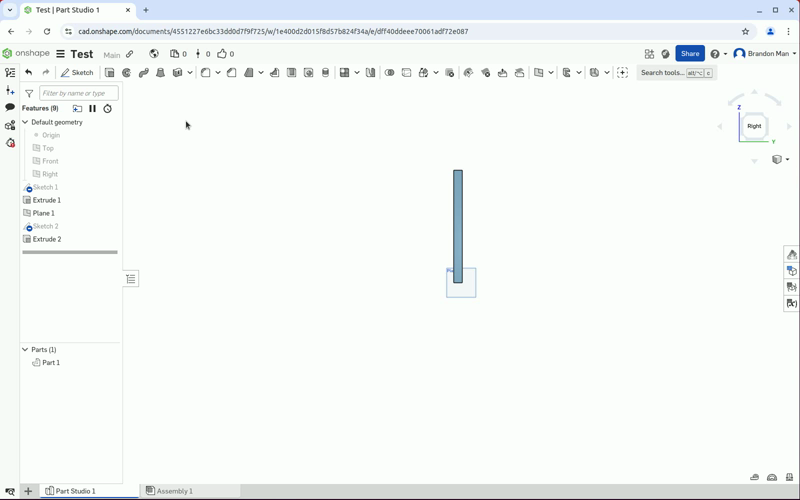
key(shift+h)
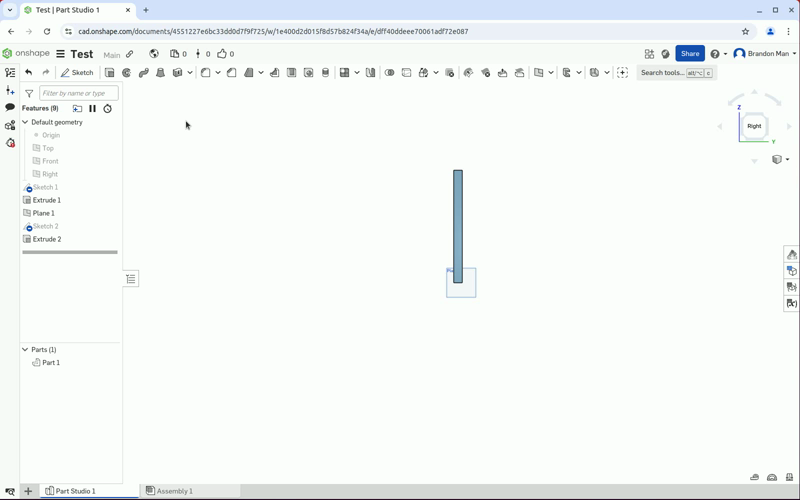
mouse_move(73, 189)
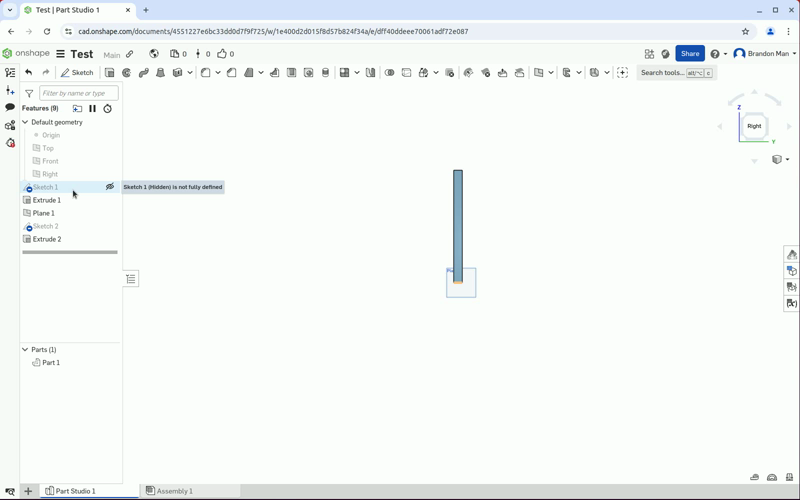
click(73, 189)
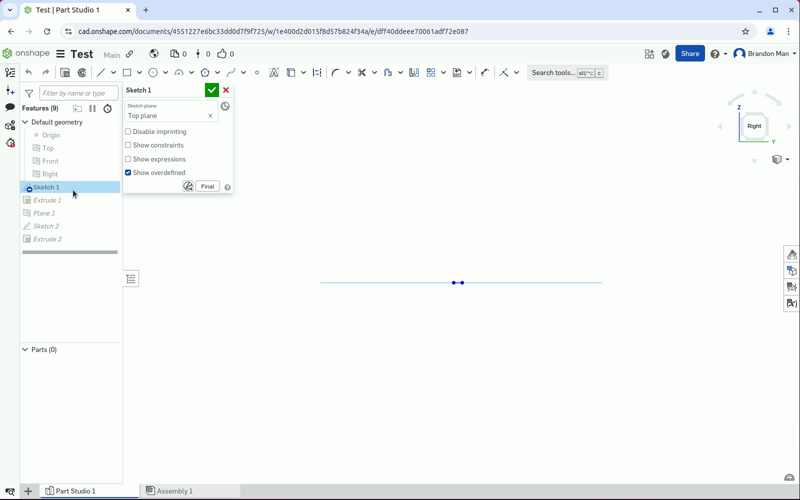
mouse_move(229, 92)
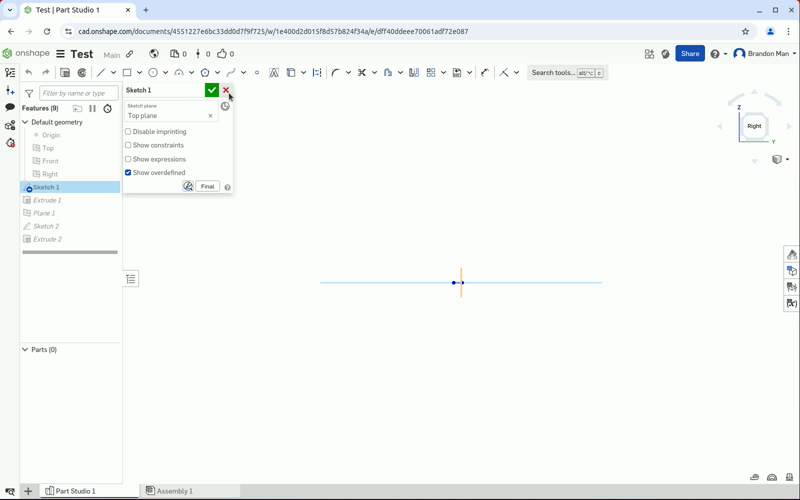
click(229, 92)
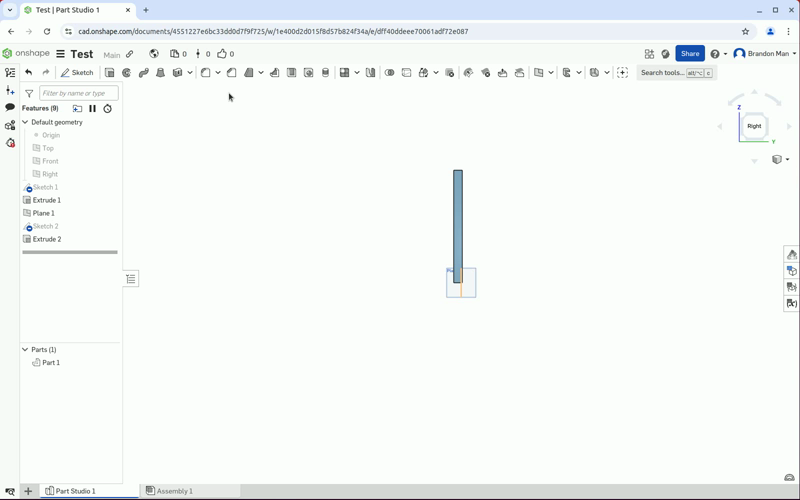
mouse_move(73, 352)
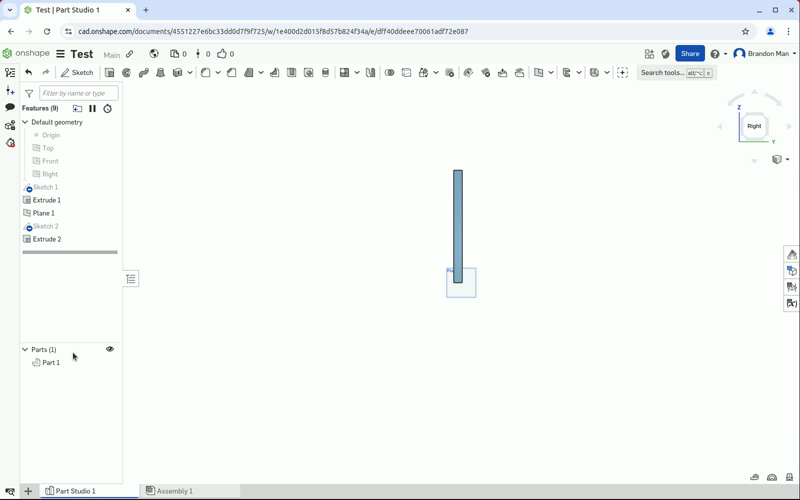
key(y)
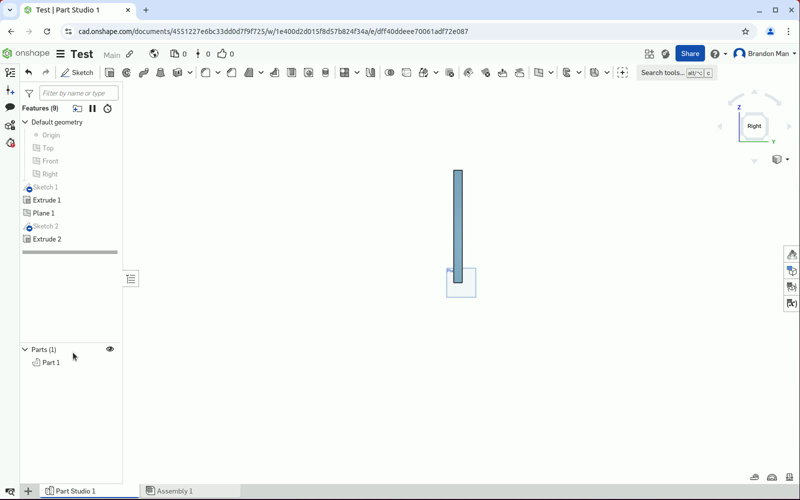
key(shift+p)
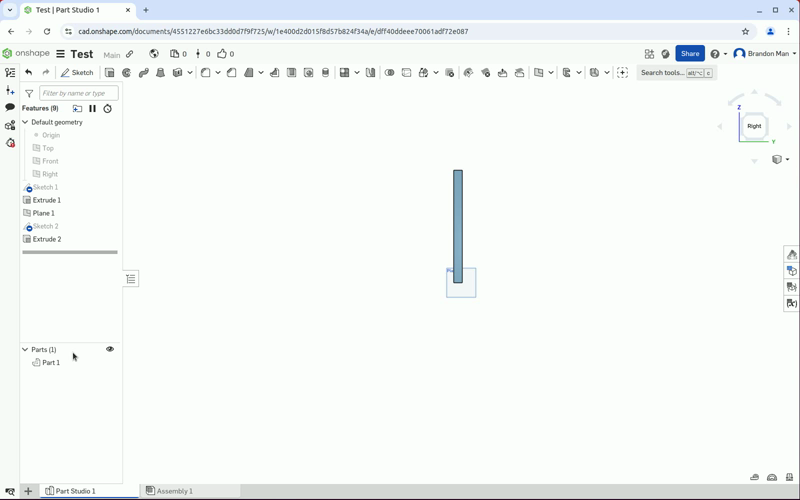
key(space)
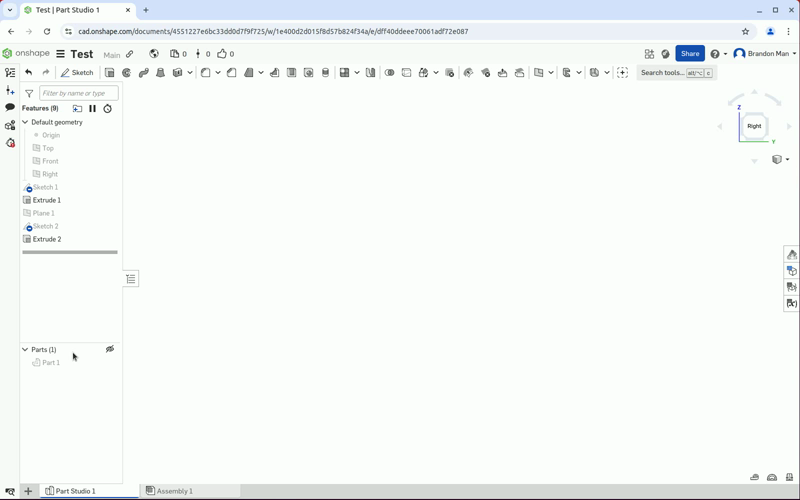
key_down(shift)
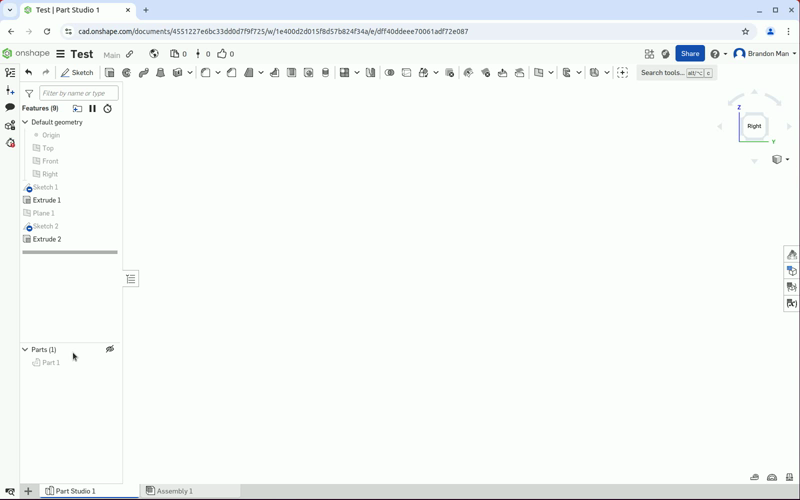
key(right)
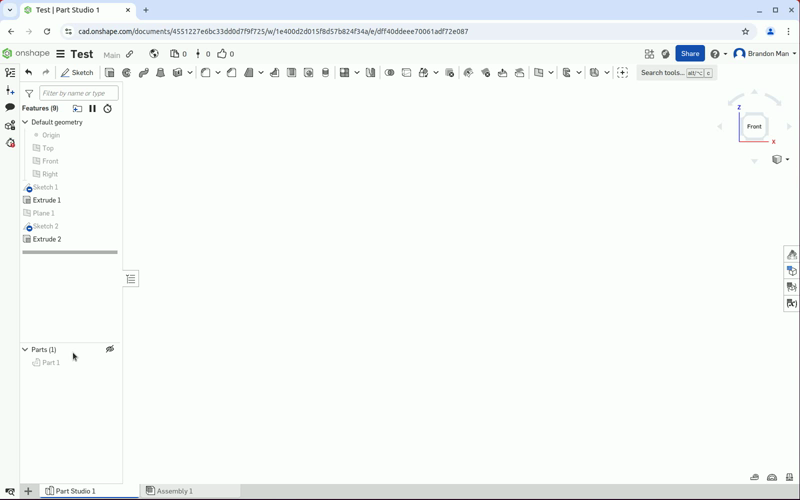
key_up(shift)
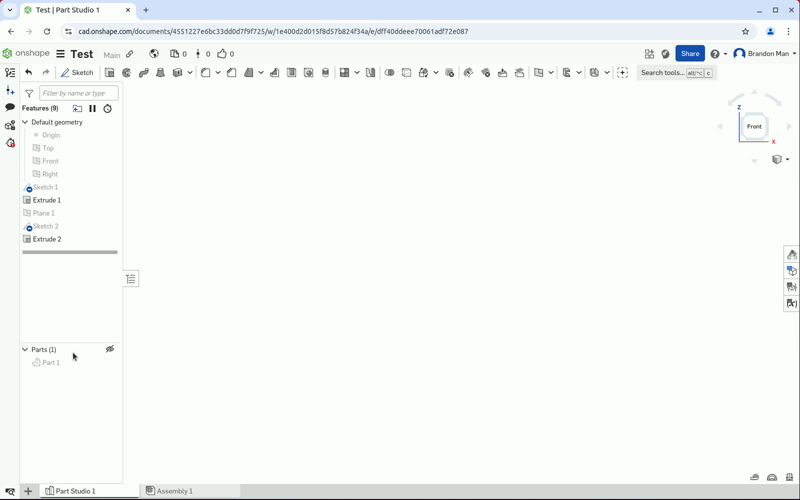
mouse_move(73, 352)
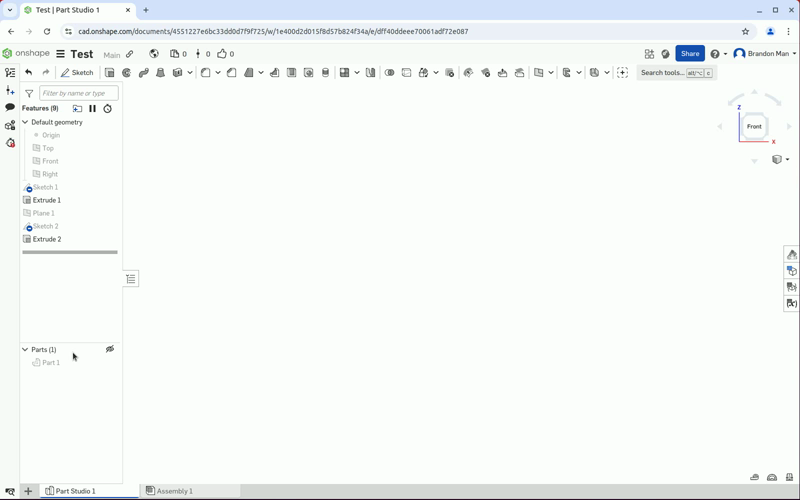
key(shift+y)
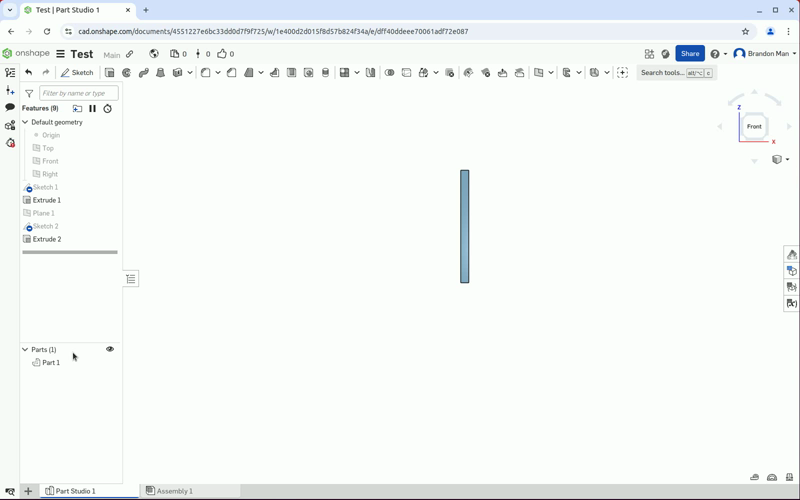
mouse_move(541, 75)
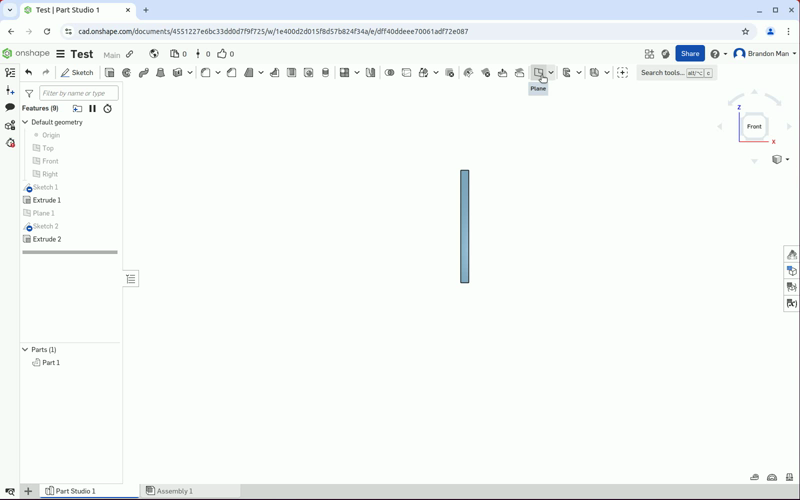
click(541, 75)
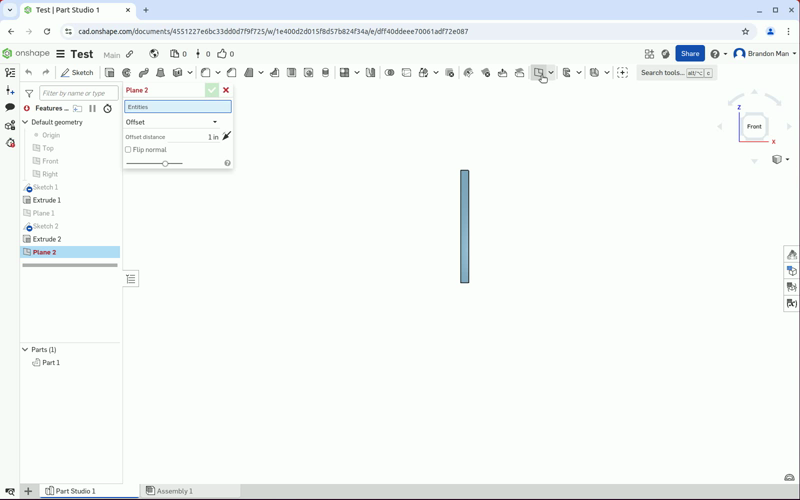
mouse_move(73, 163)
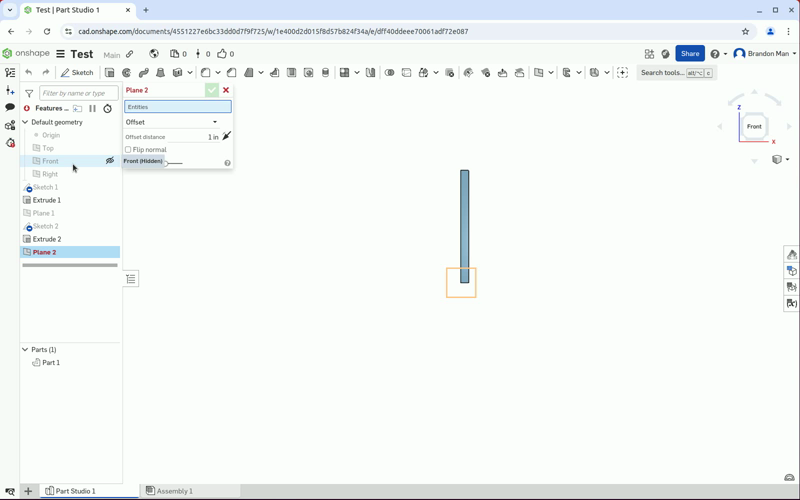
click(73, 163)
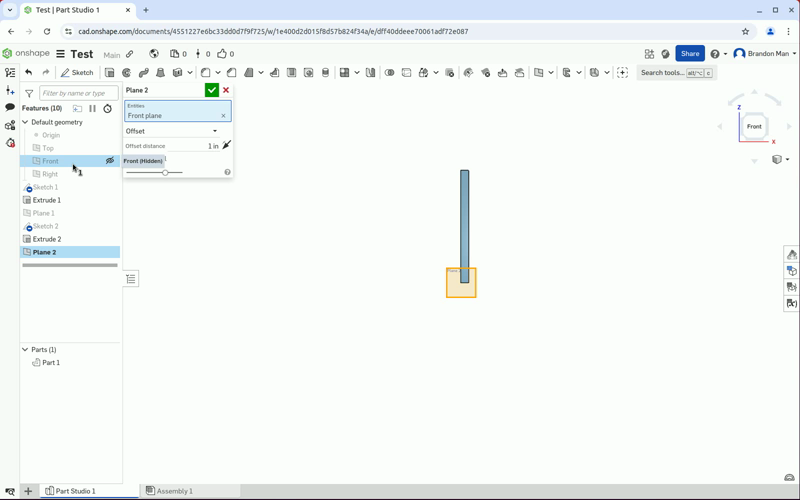
key(tab, 2)
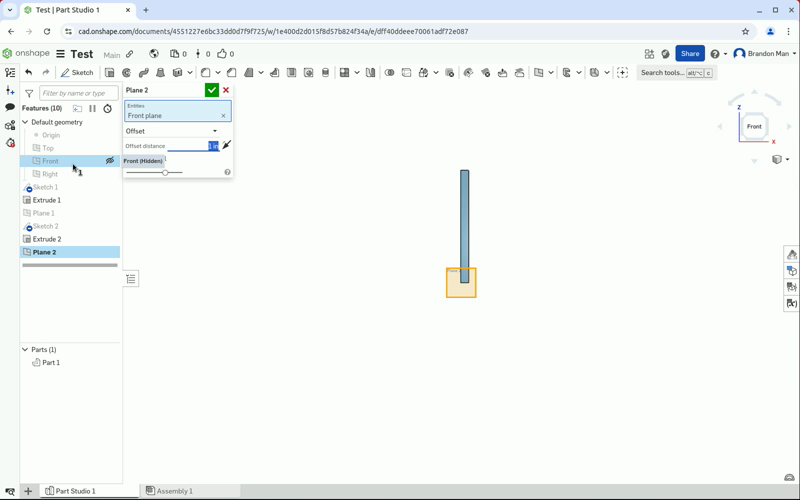
text(1.448)
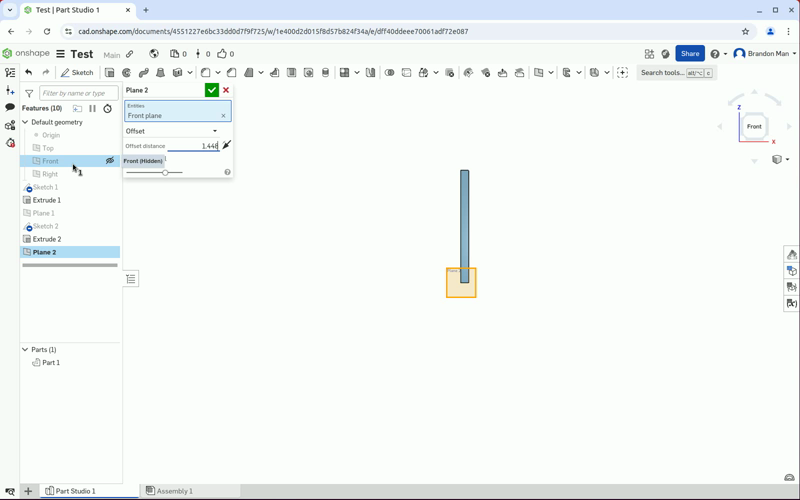
key(enter, 2)
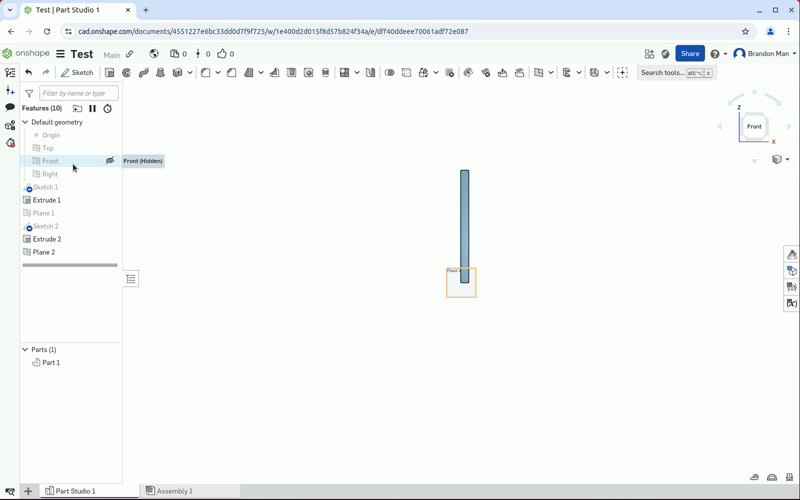
key(shift+s)
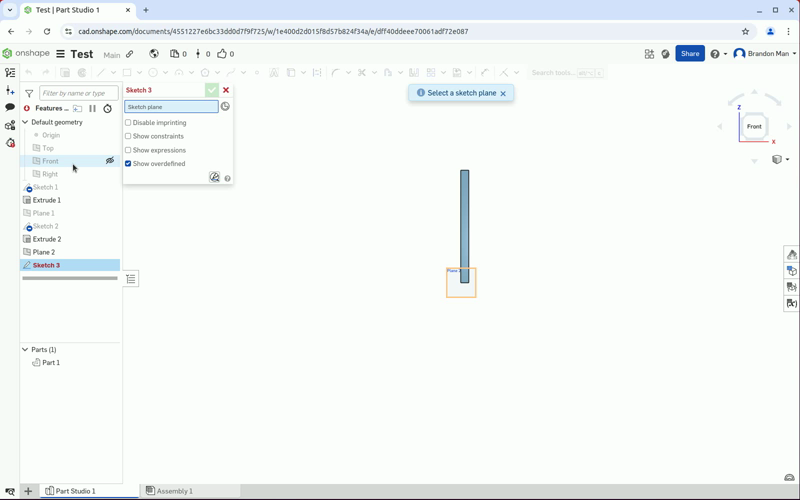
mouse_move(73, 254)
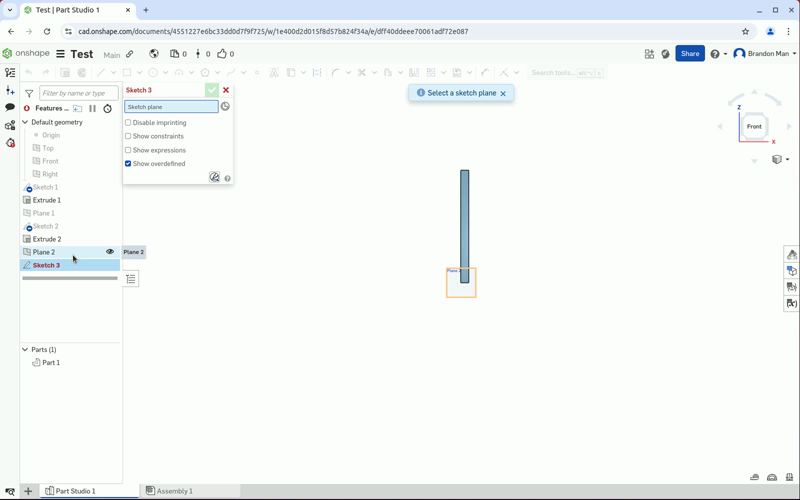
click(73, 254)
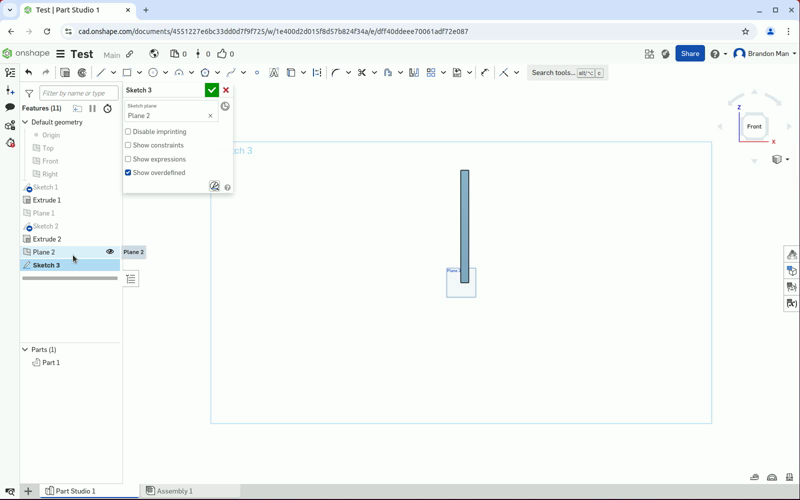
mouse_move(73, 352)
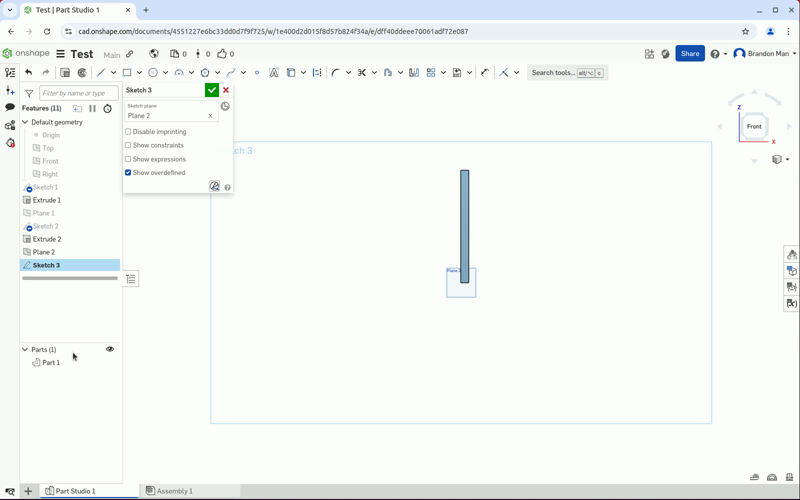
key(y)
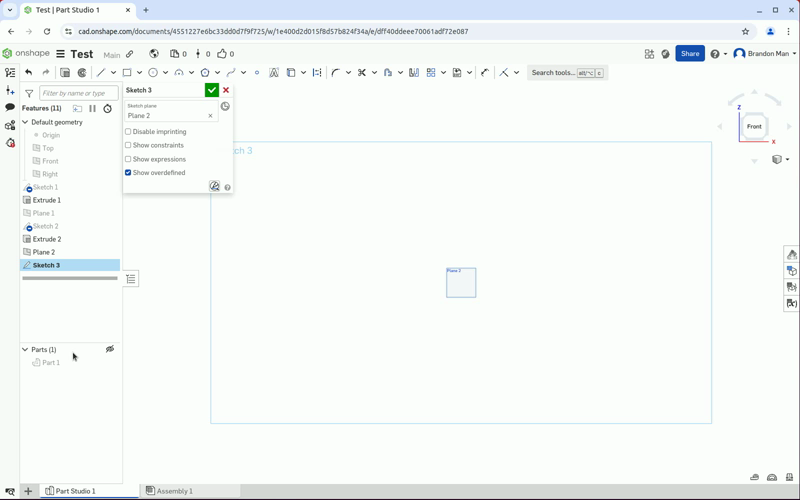
key(l)
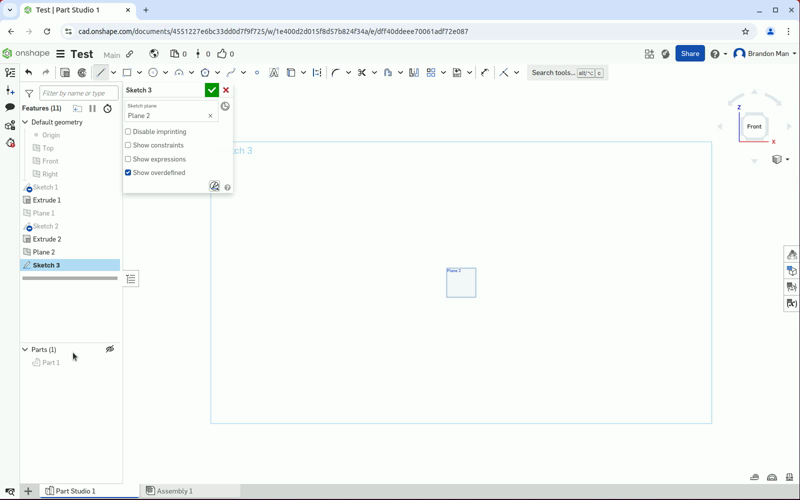
key_down(shift)
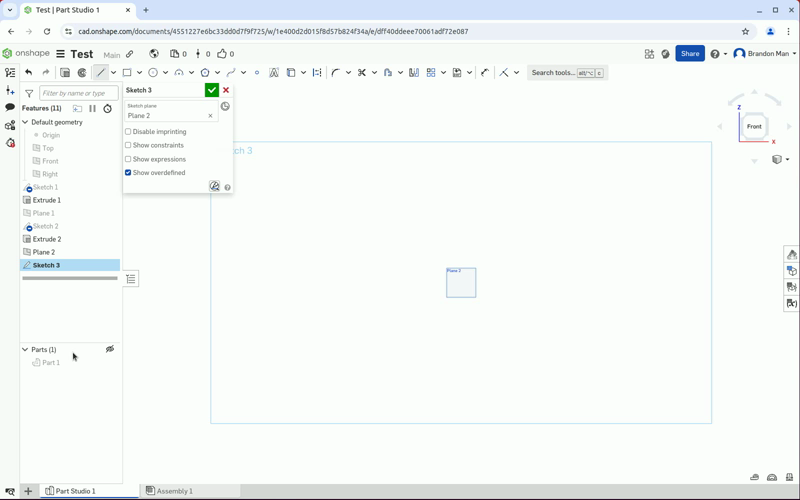
mouse_move(463, 180)
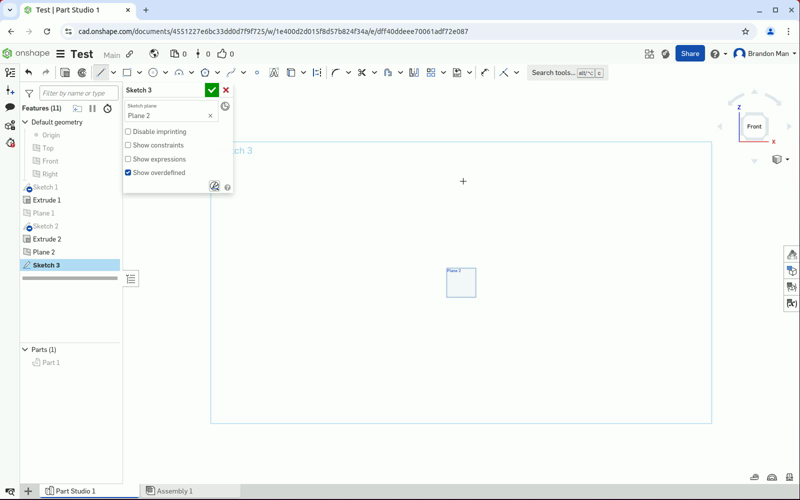
click(463, 180)
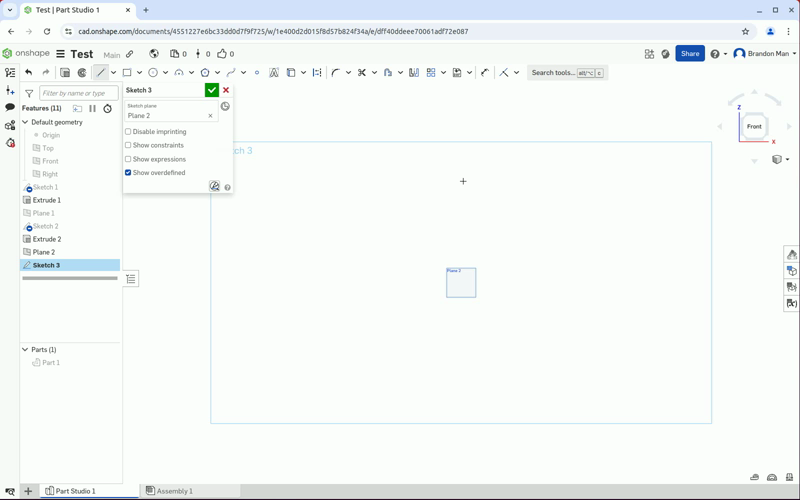
key_up(shift)
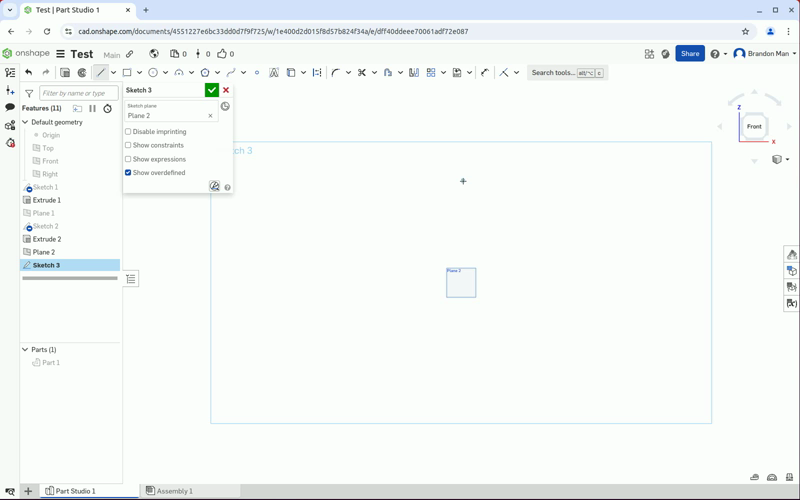
key_down(shift)
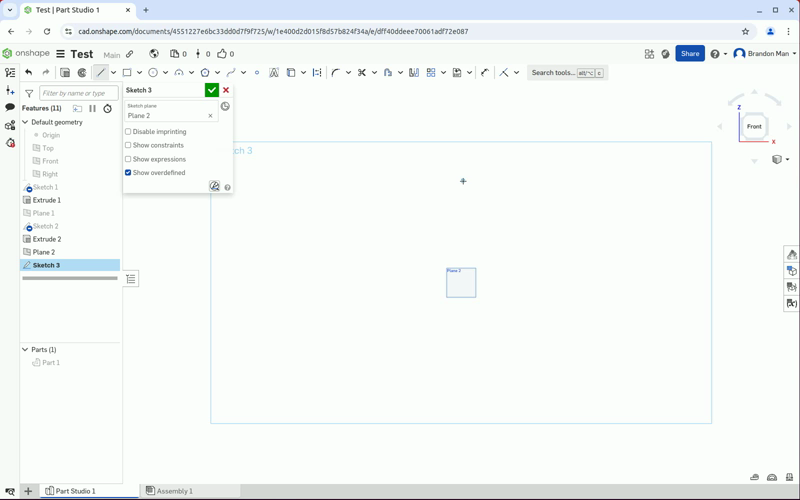
mouse_move(493, 180)
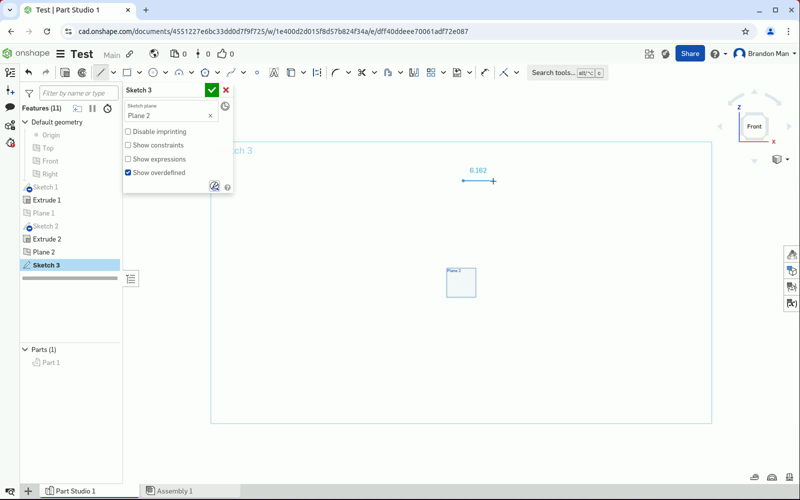
mouse_move(465, 180)
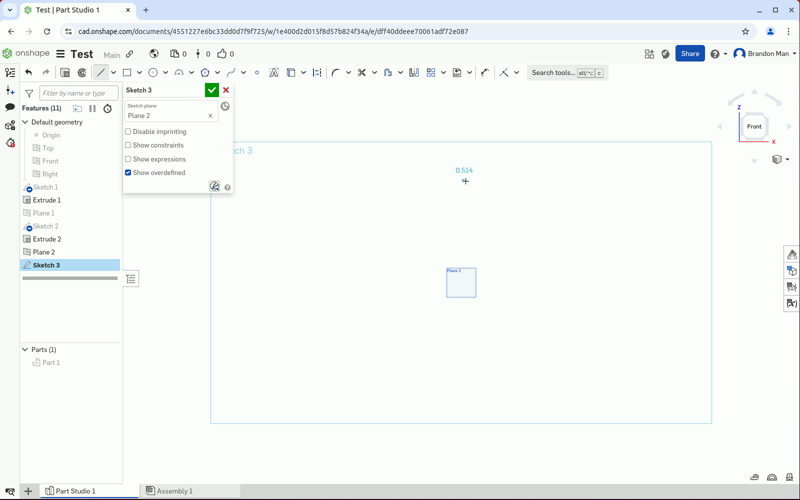
scroll(6)
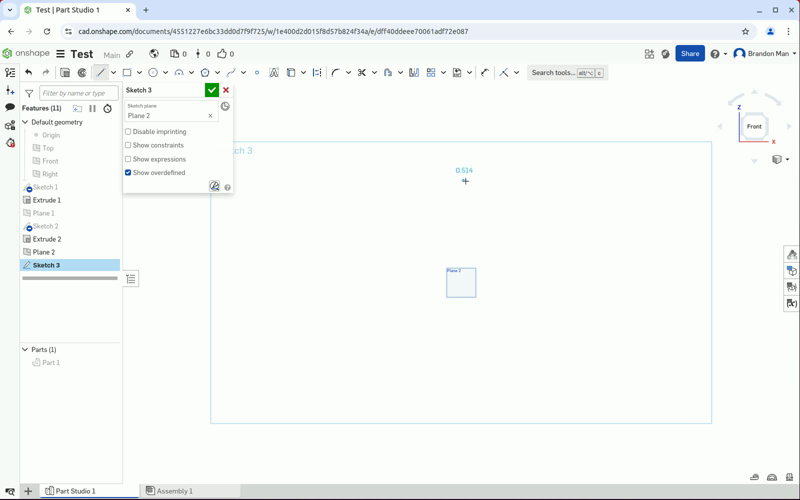
scroll(6)
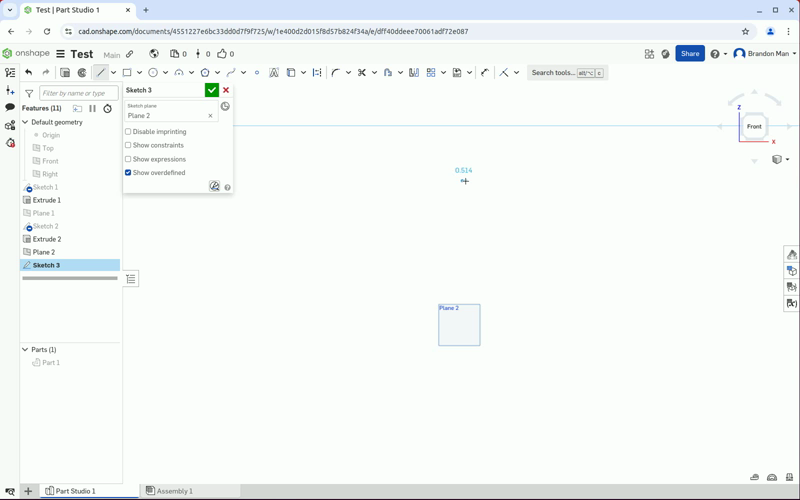
scroll(6)
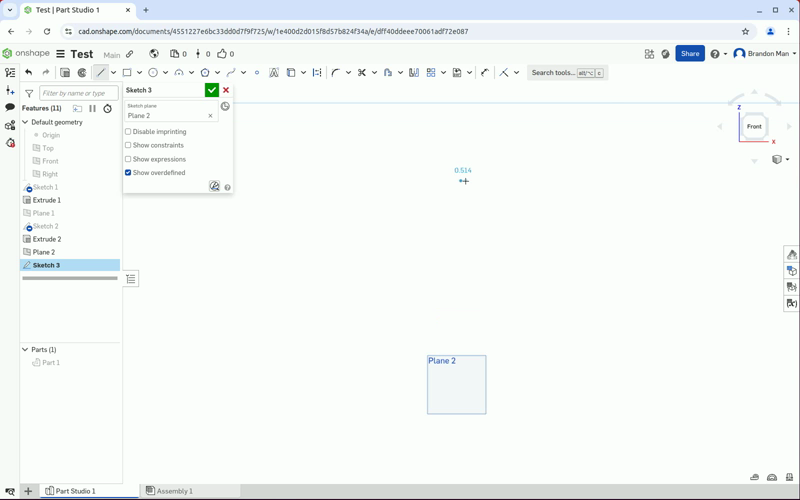
scroll(6)
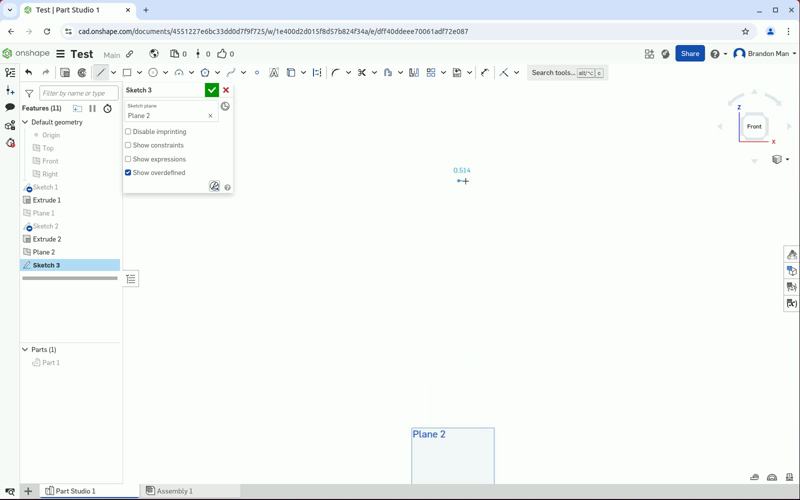
scroll(6)
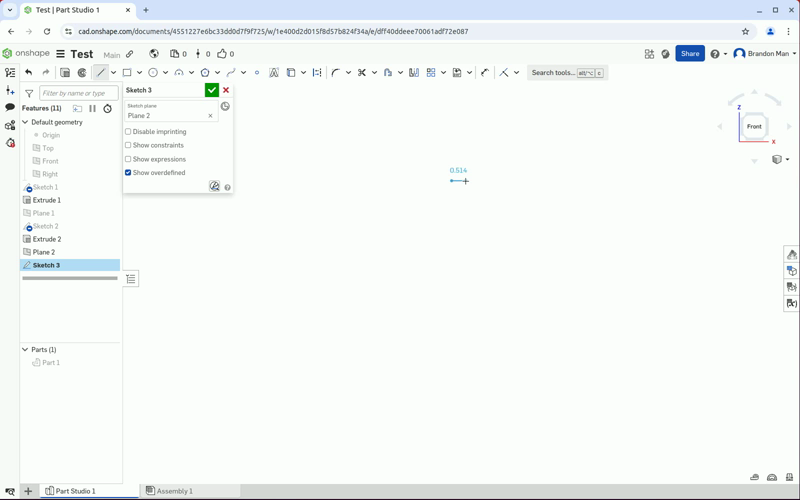
scroll(6)
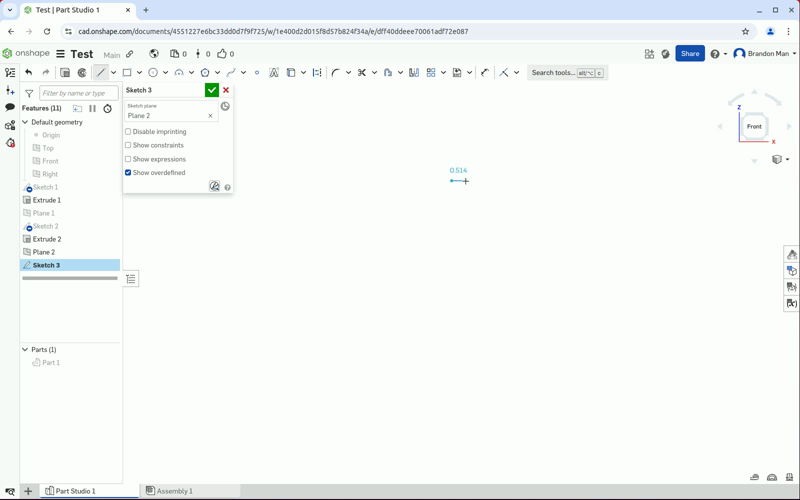
scroll(6)
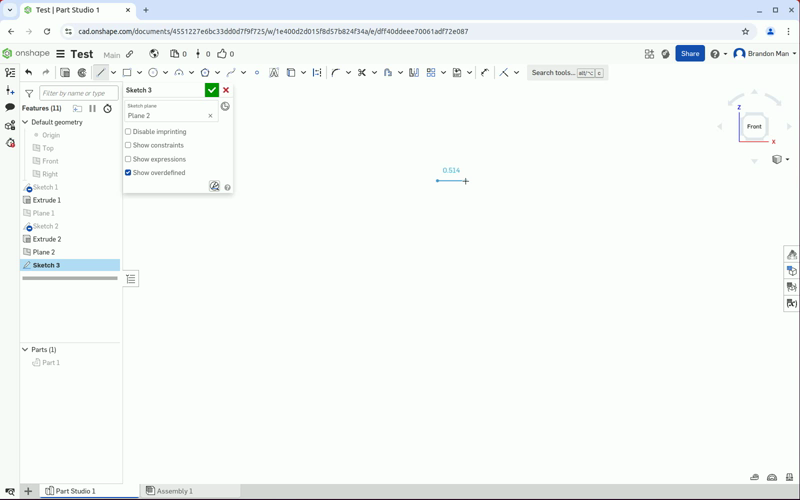
click(465, 180)
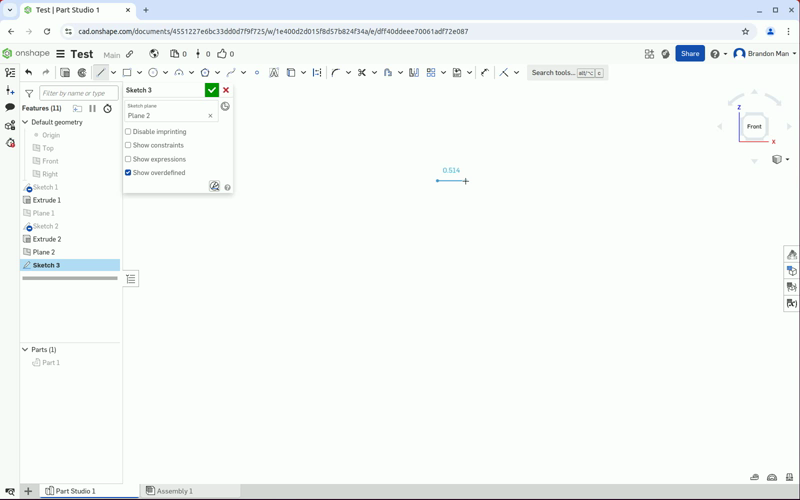
scroll(-6)
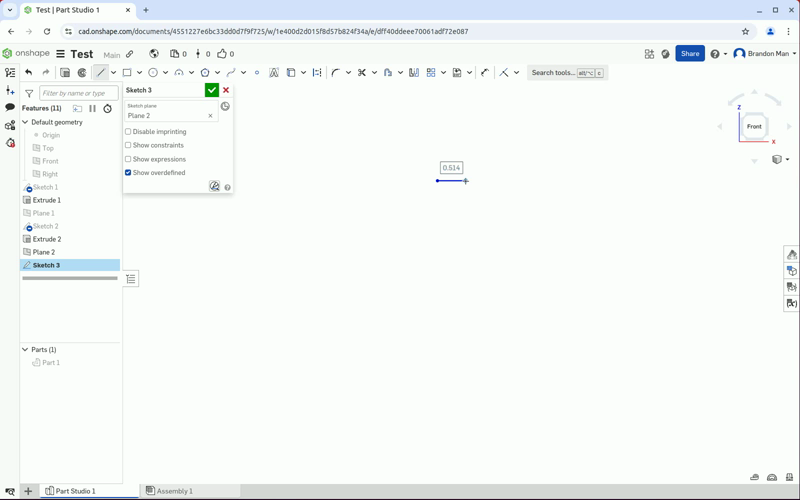
scroll(-6)
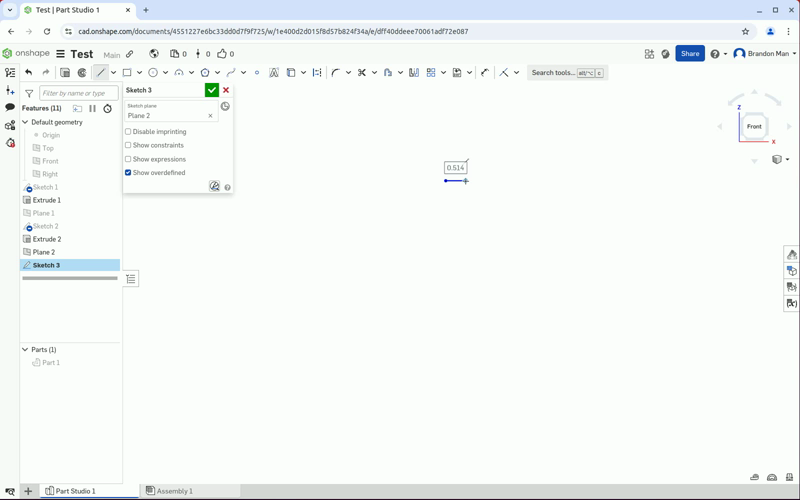
scroll(-6)
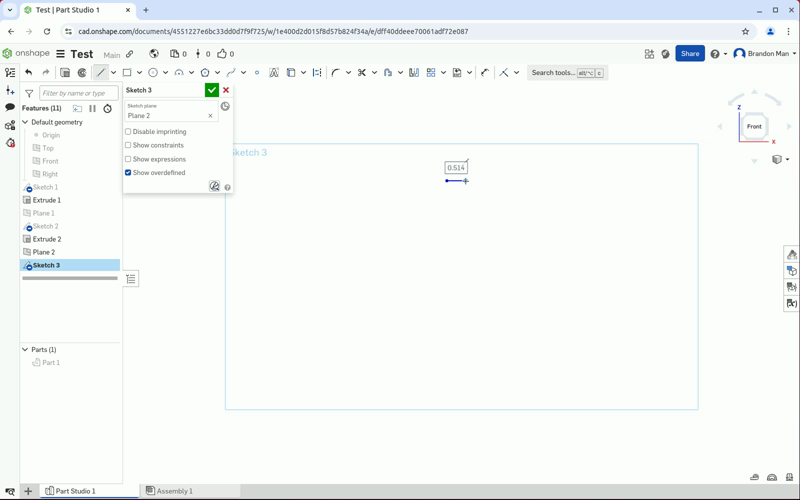
scroll(-6)
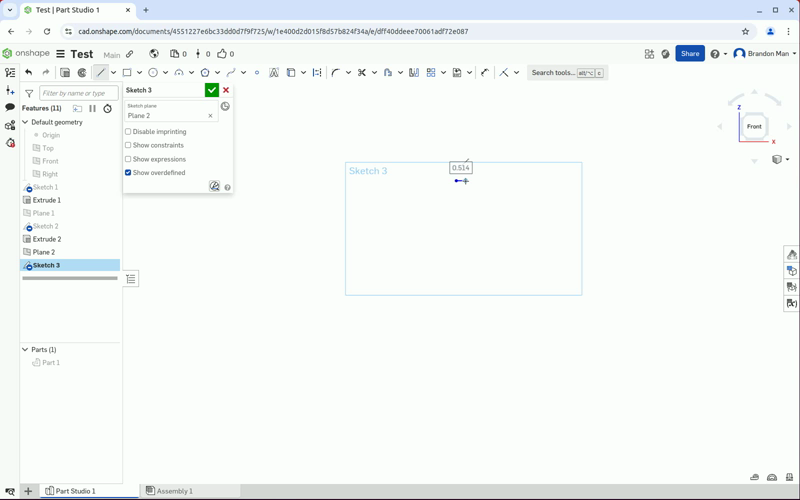
scroll(-6)
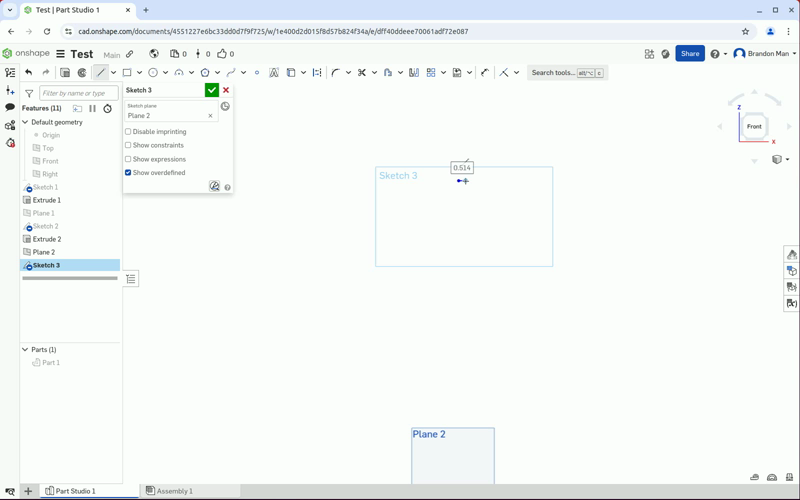
scroll(-6)
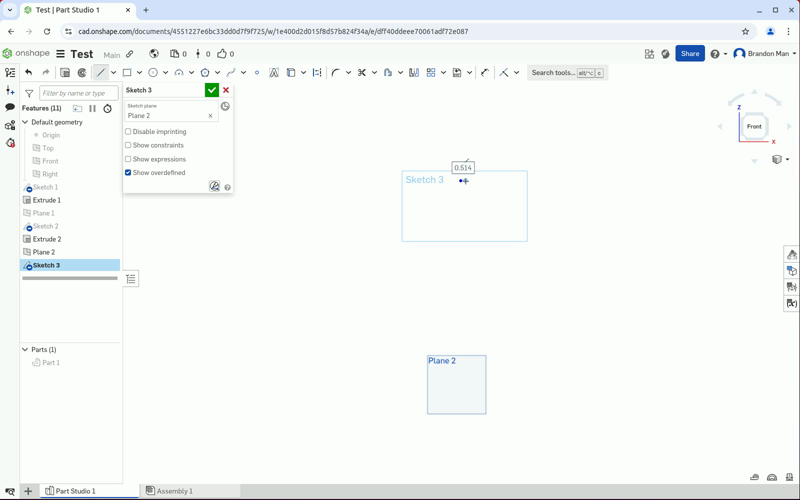
scroll(-6)
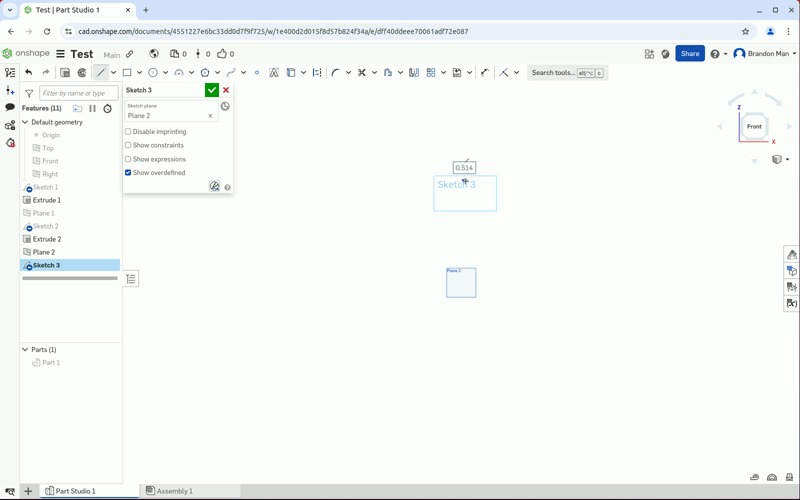
key_up(shift)
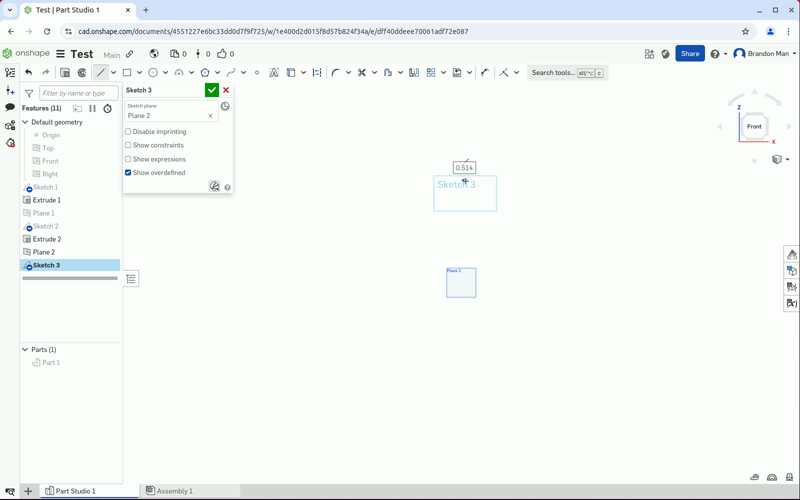
key_down(shift)
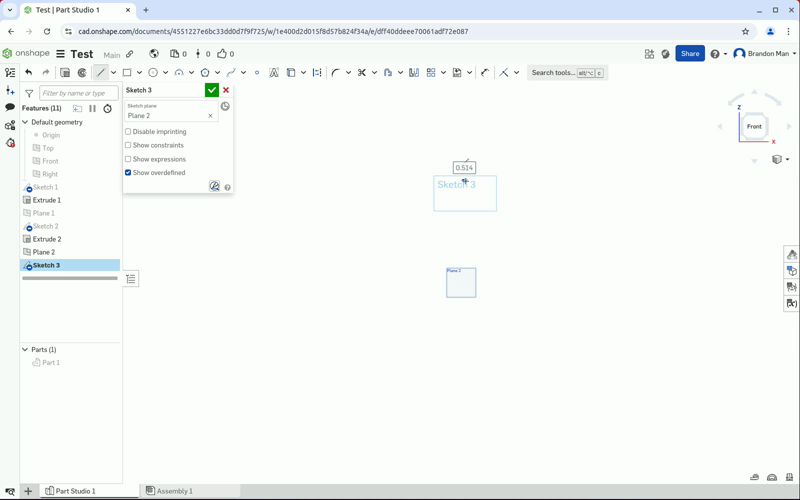
mouse_move(495, 180)
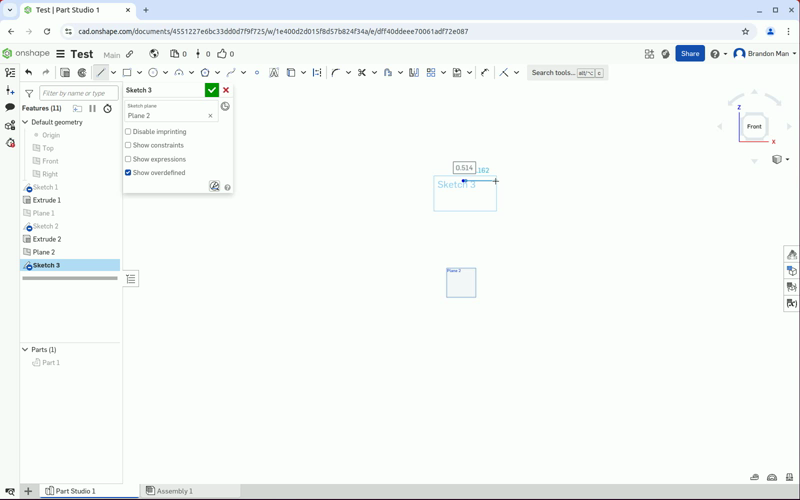
mouse_move(465, 172)
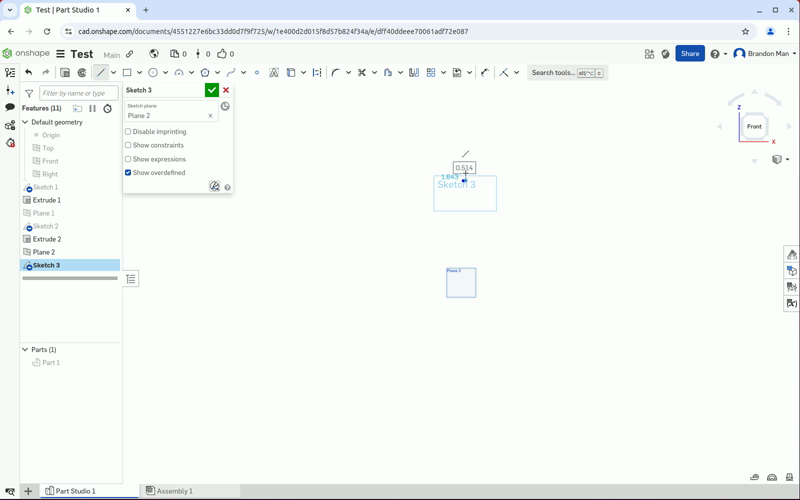
click(465, 172)
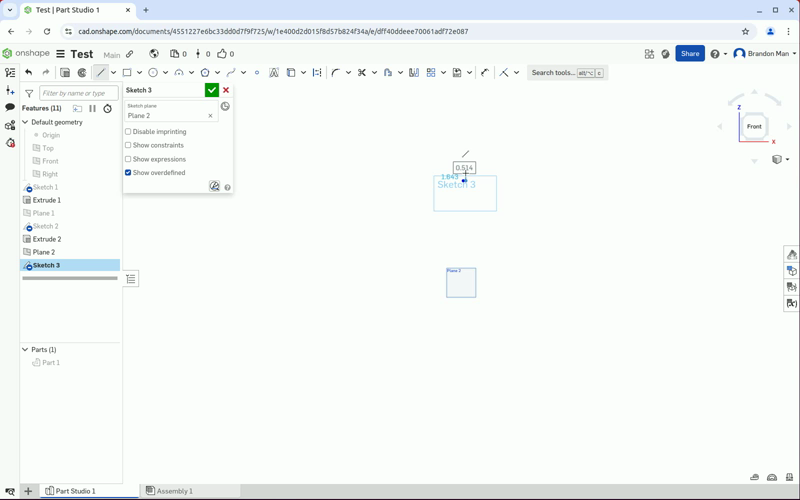
key_up(shift)
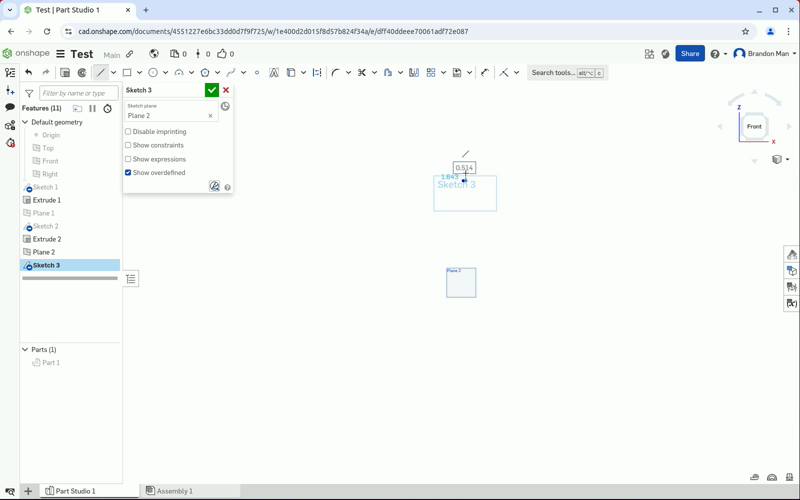
key_down(shift)
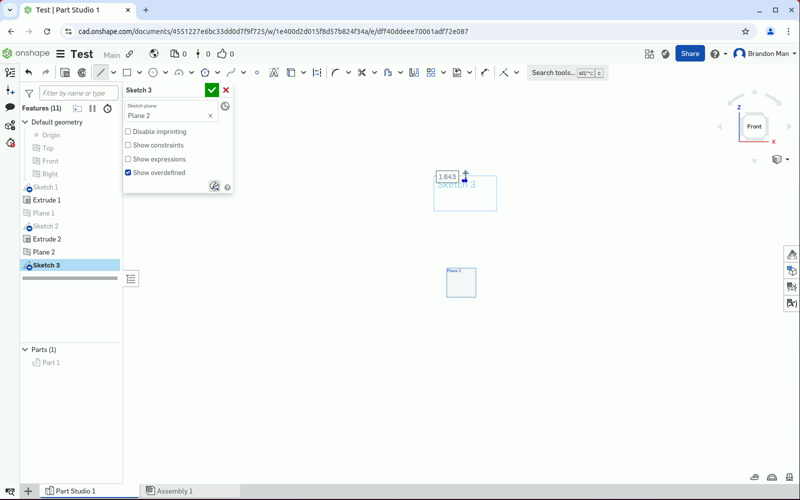
mouse_move(495, 172)
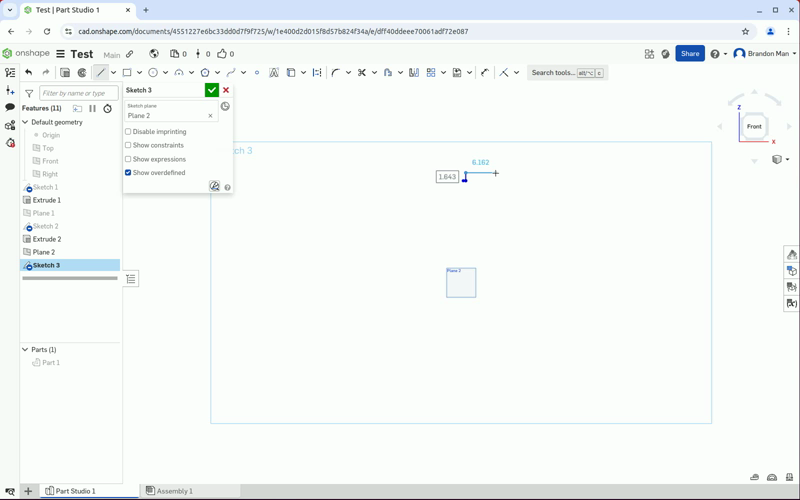
mouse_move(463, 172)
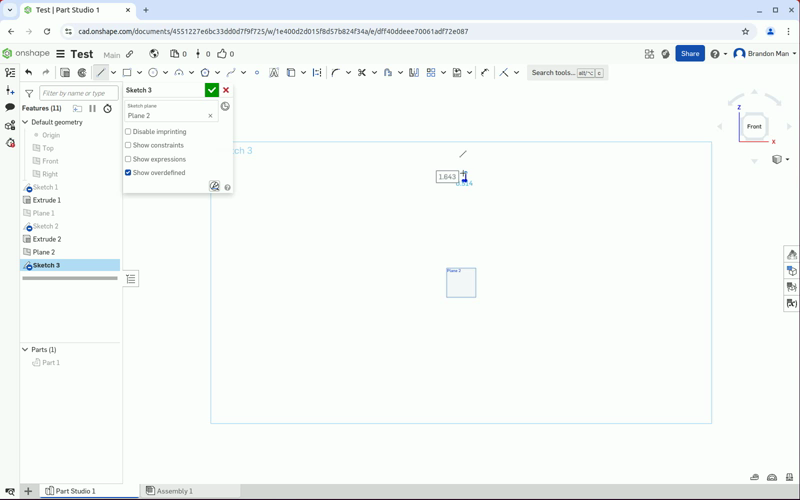
scroll(6)
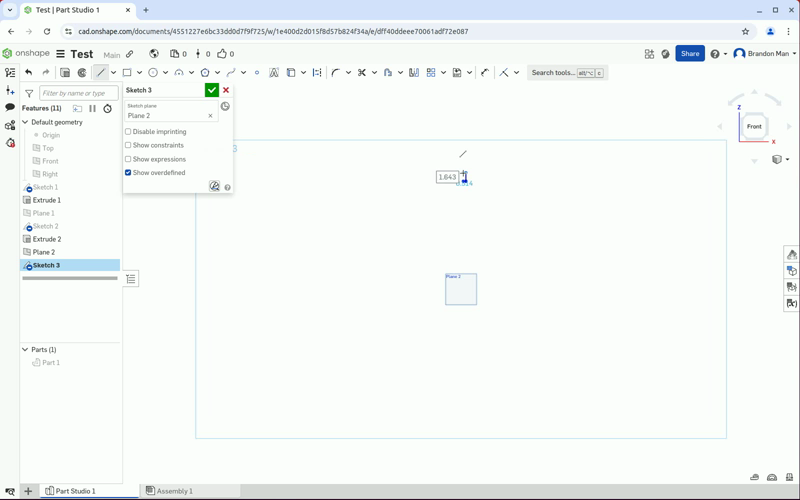
scroll(6)
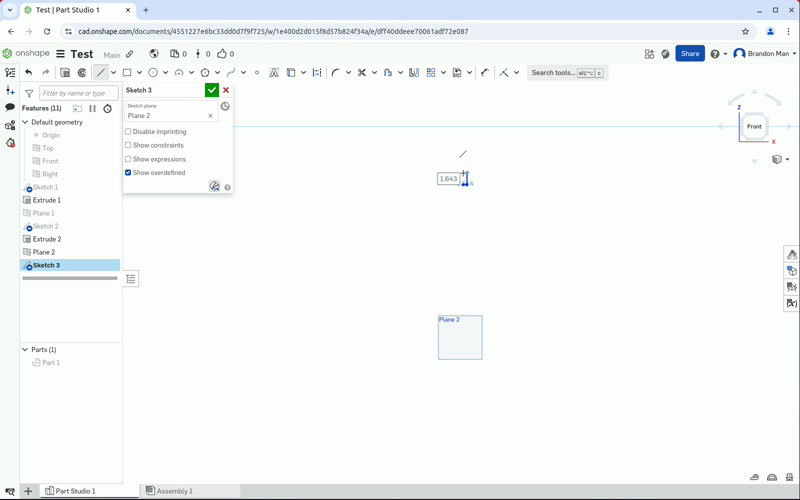
scroll(6)
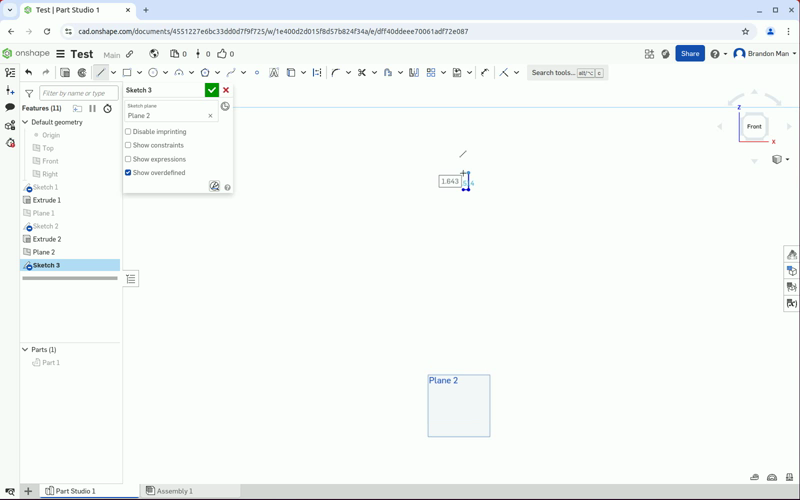
scroll(6)
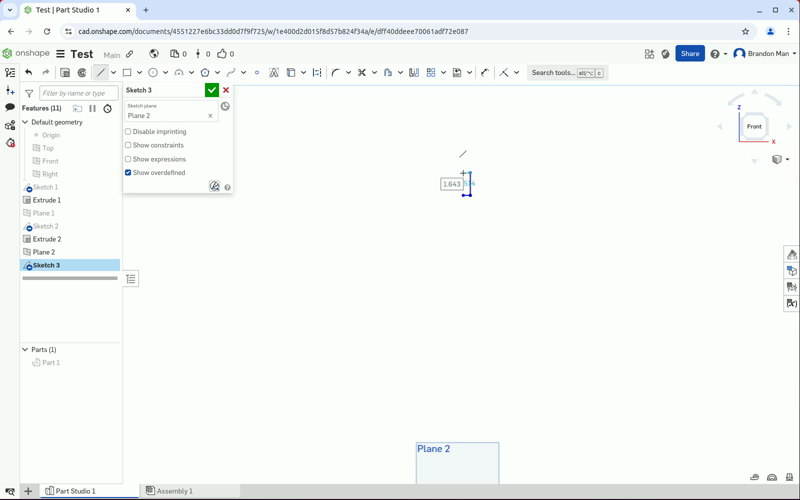
scroll(6)
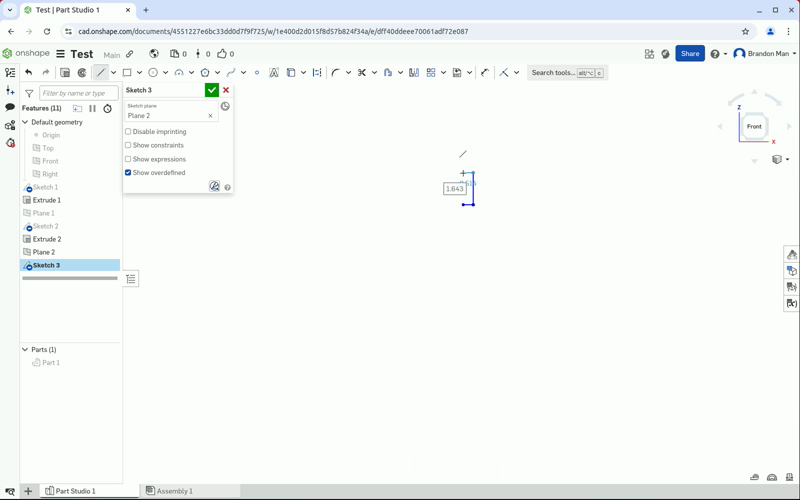
scroll(6)
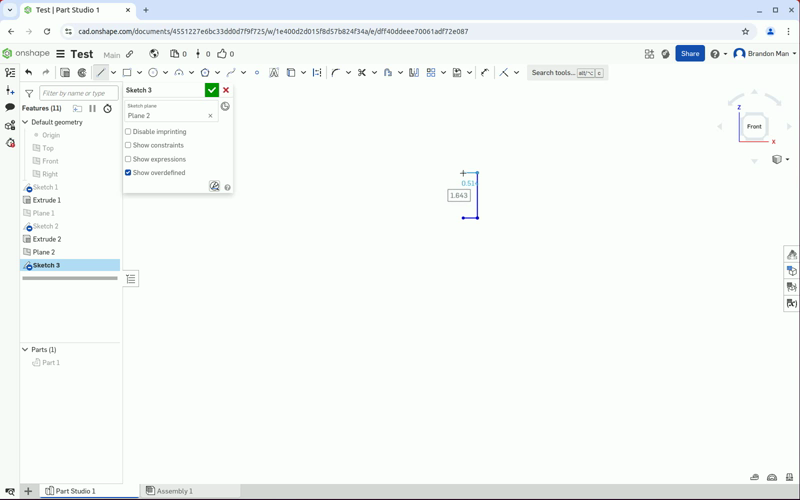
scroll(6)
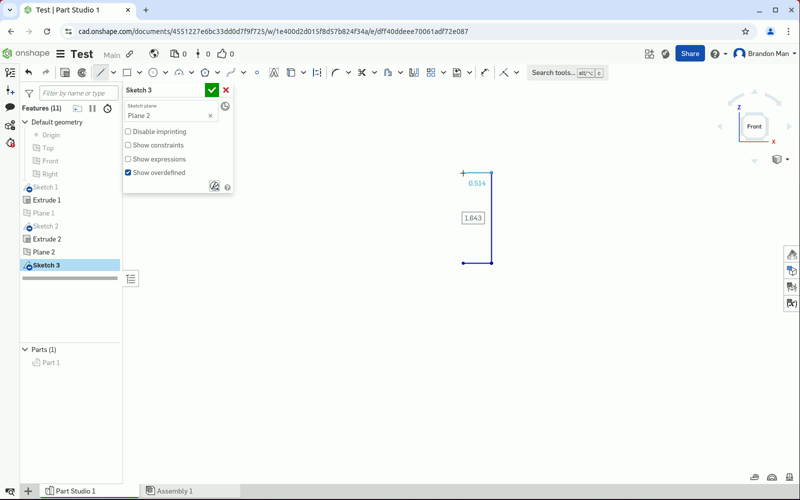
click(463, 172)
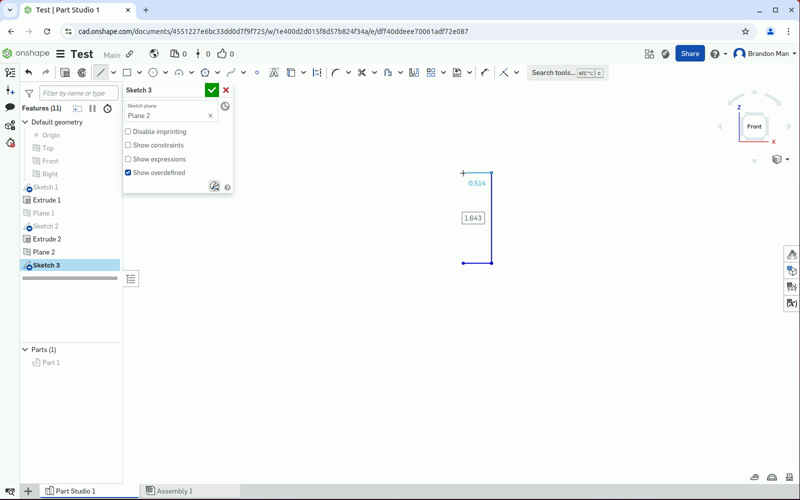
scroll(-6)
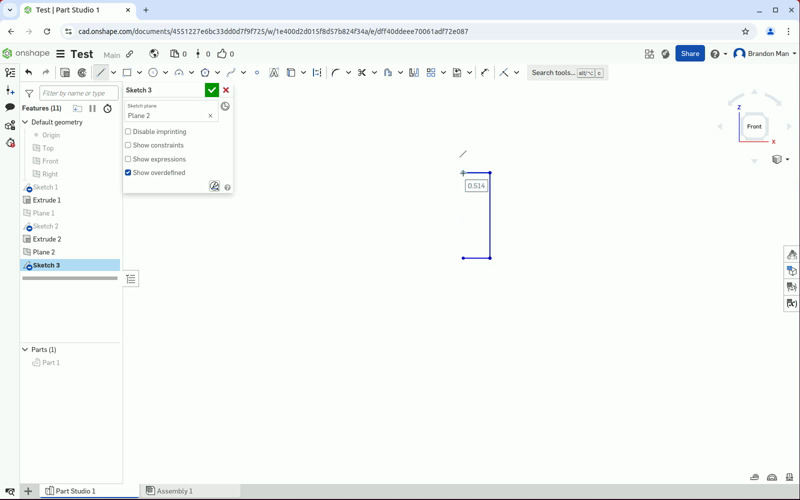
scroll(-6)
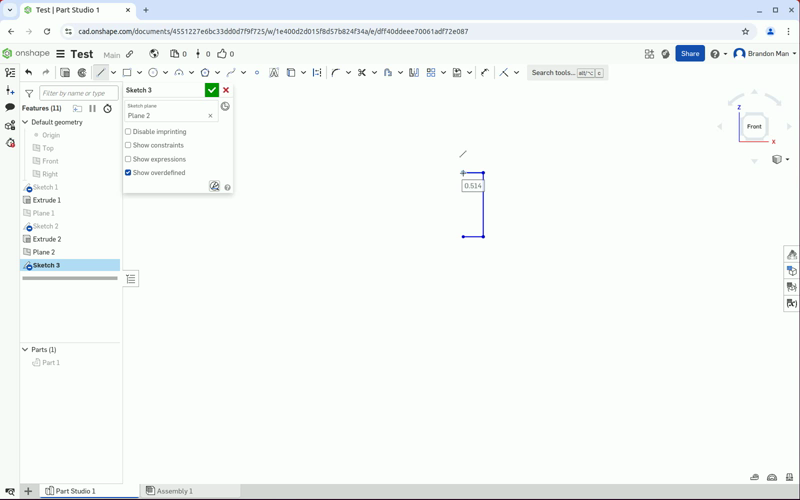
scroll(-6)
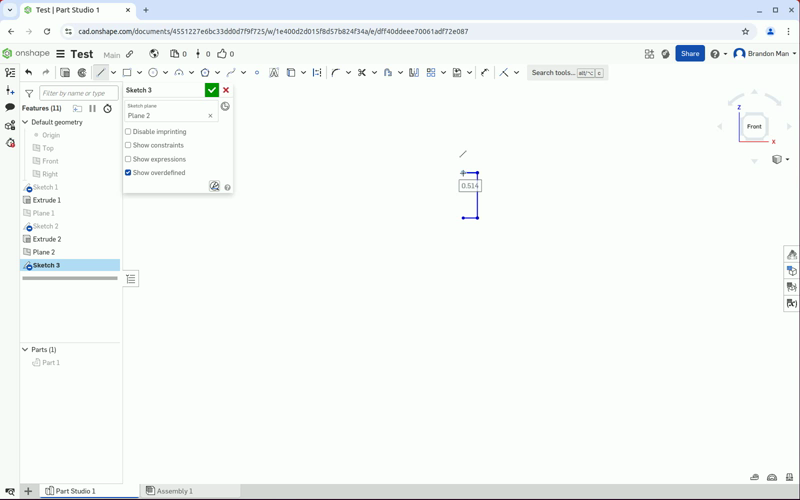
scroll(-6)
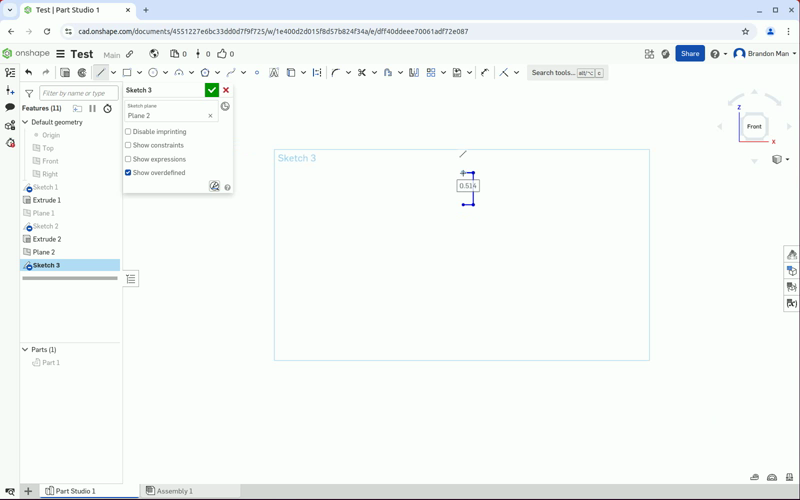
scroll(-6)
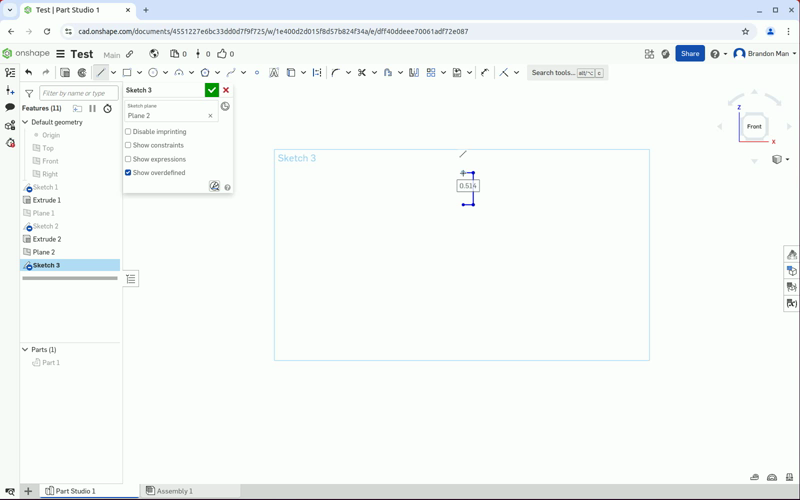
scroll(-6)
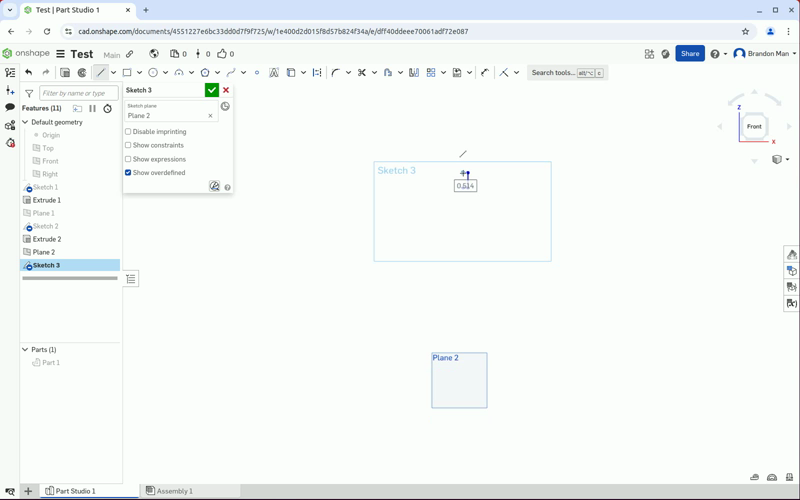
scroll(-6)
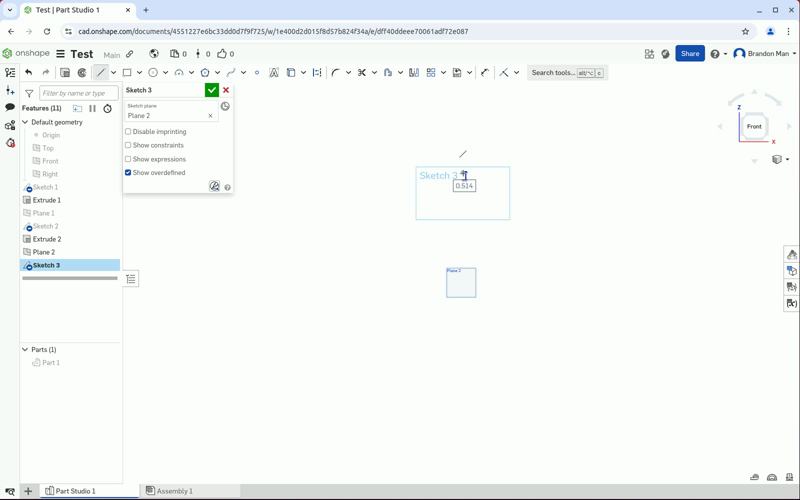
key_up(shift)
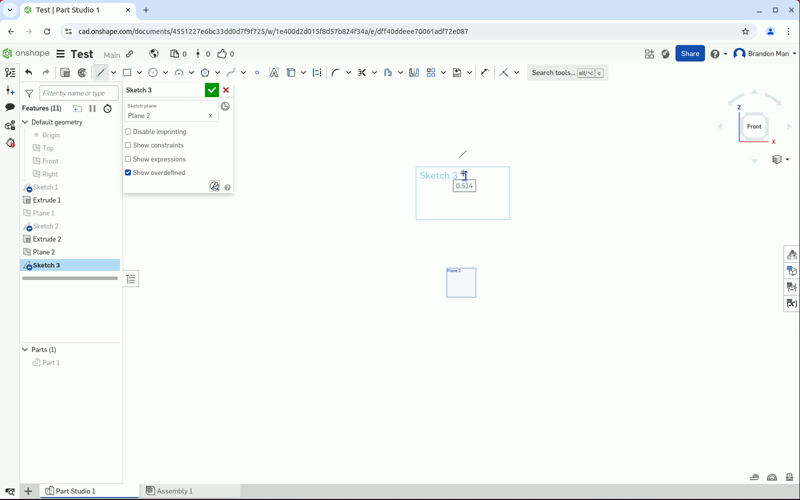
mouse_move(493, 172)
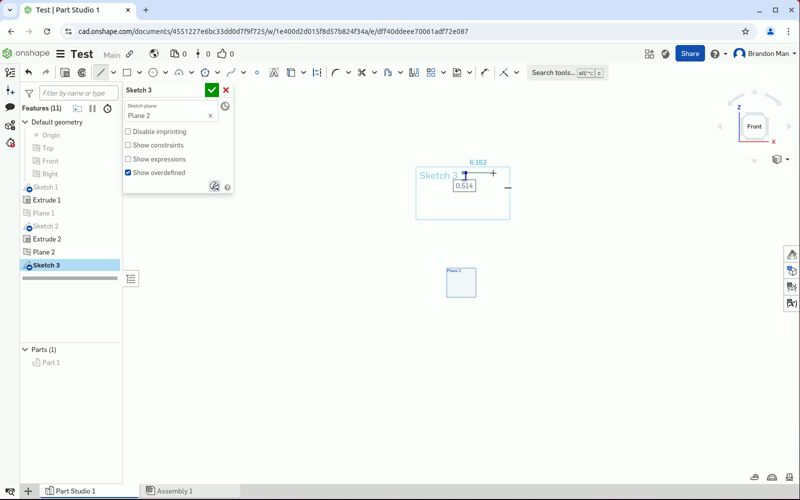
key_down(shift)
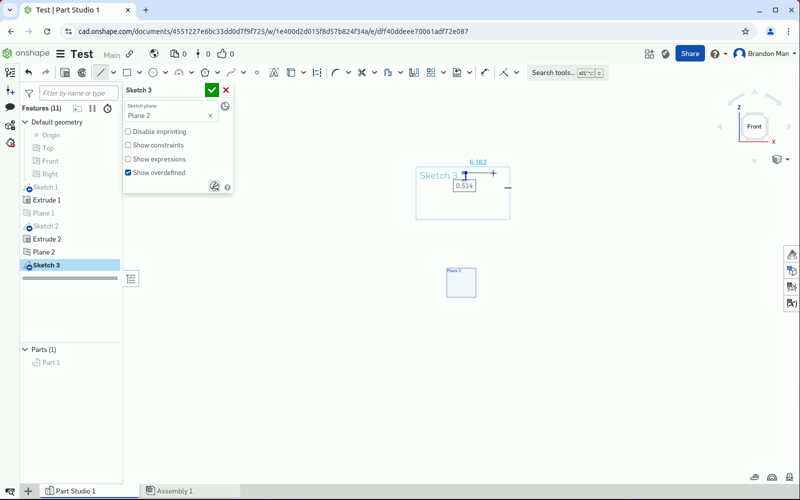
mouse_move(463, 180)
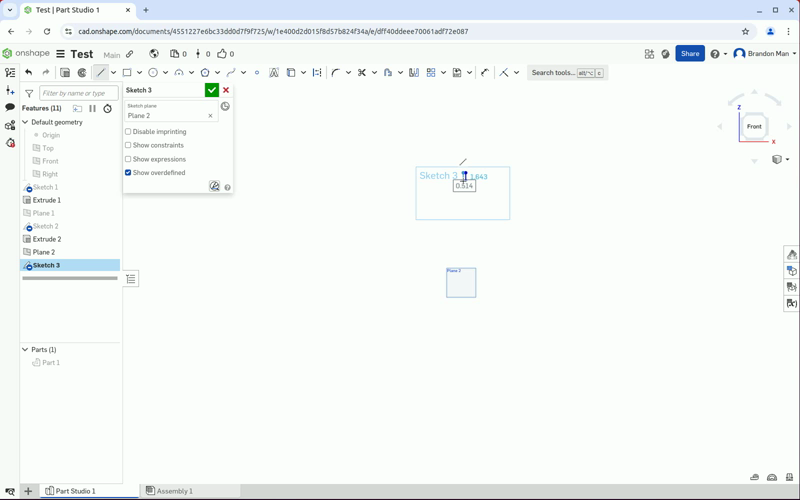
scroll(6)
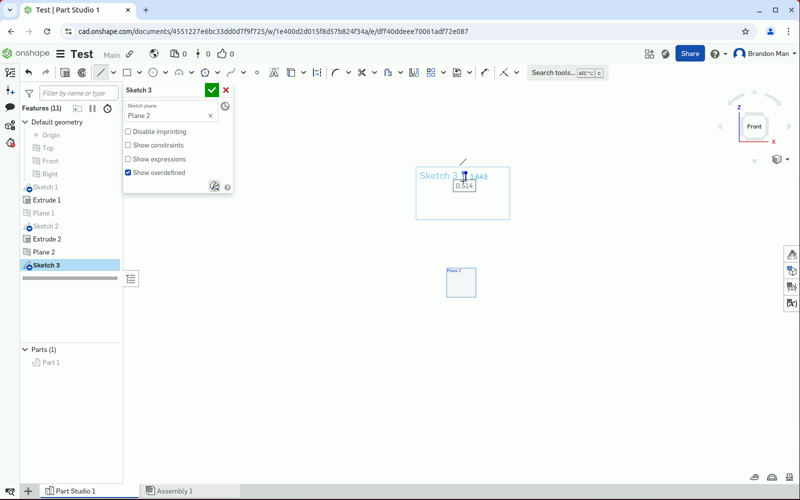
scroll(6)
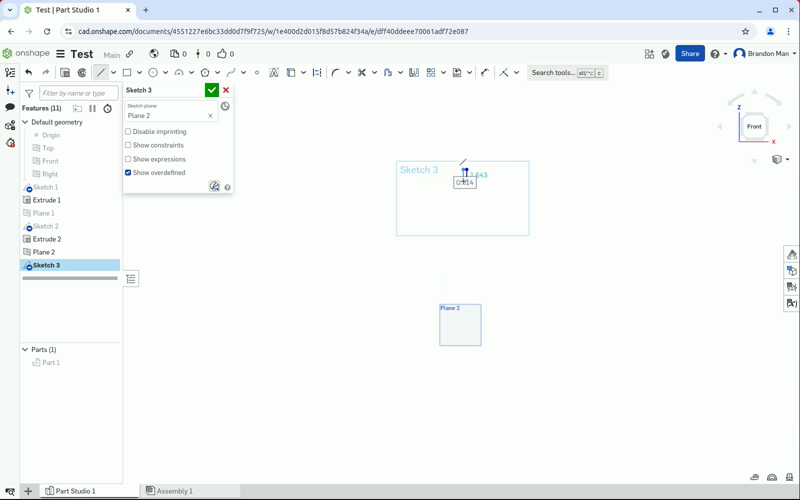
scroll(6)
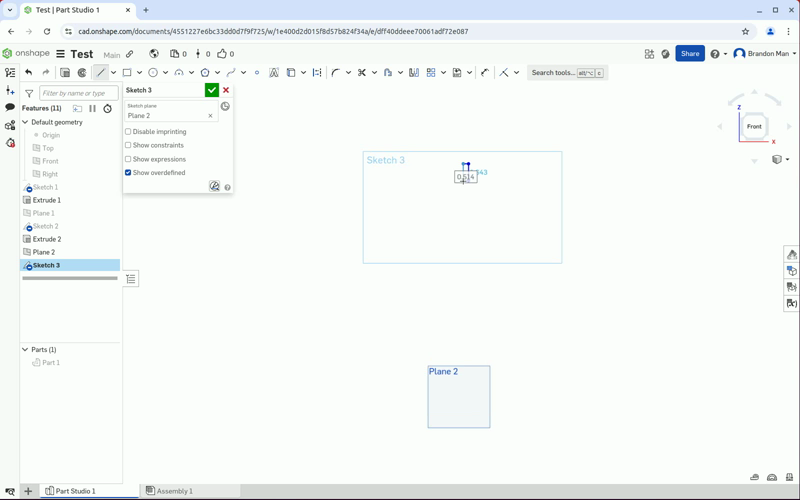
scroll(6)
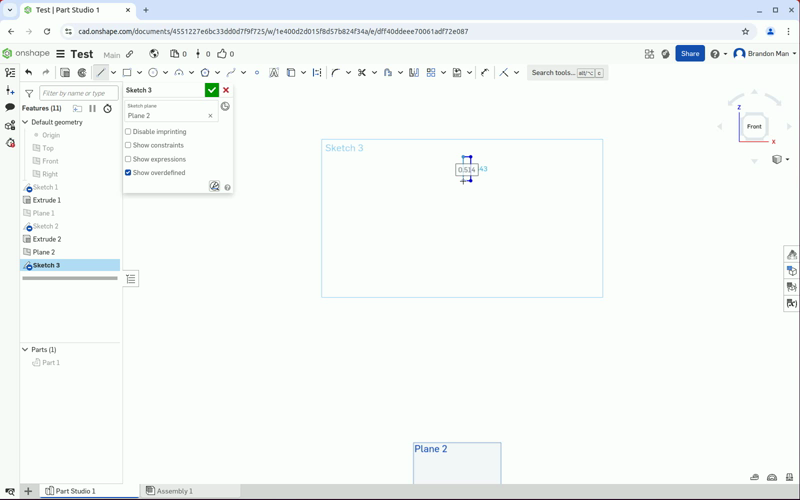
scroll(6)
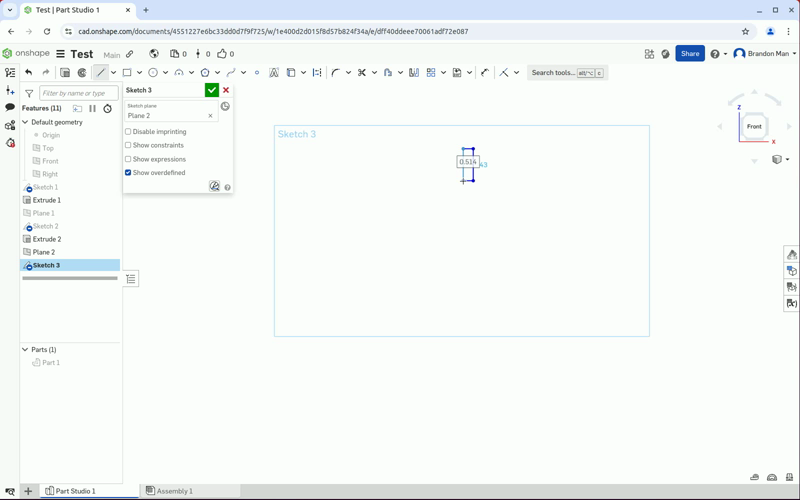
scroll(6)
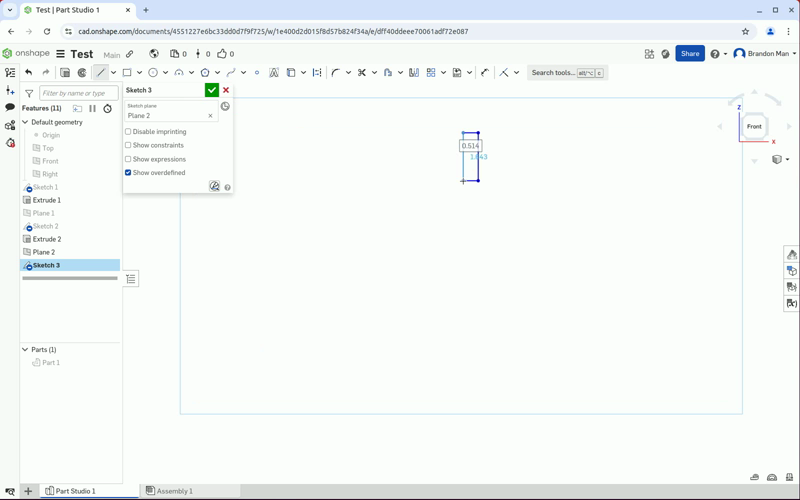
scroll(6)
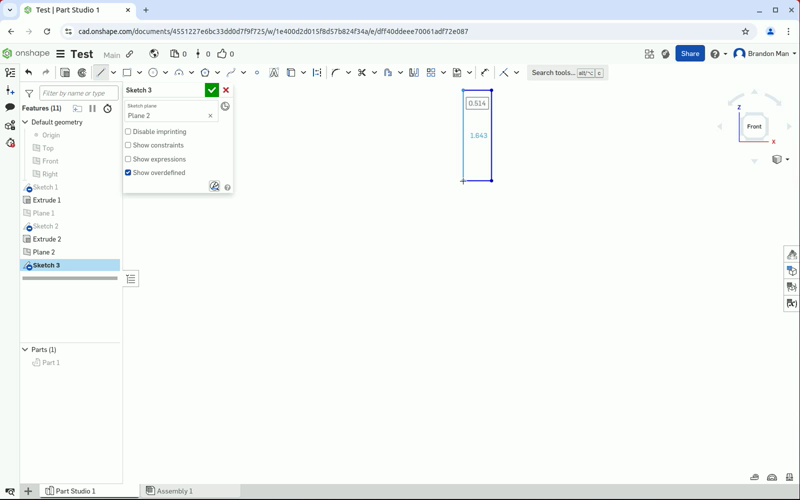
key_up(shift)
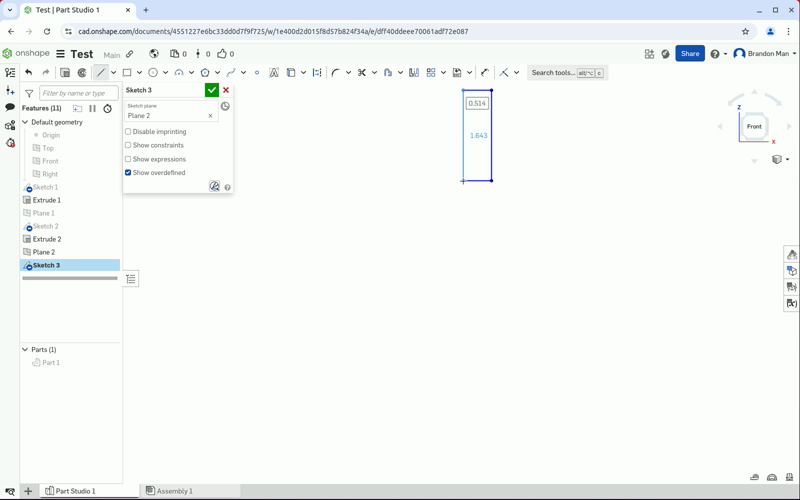
click(463, 180)
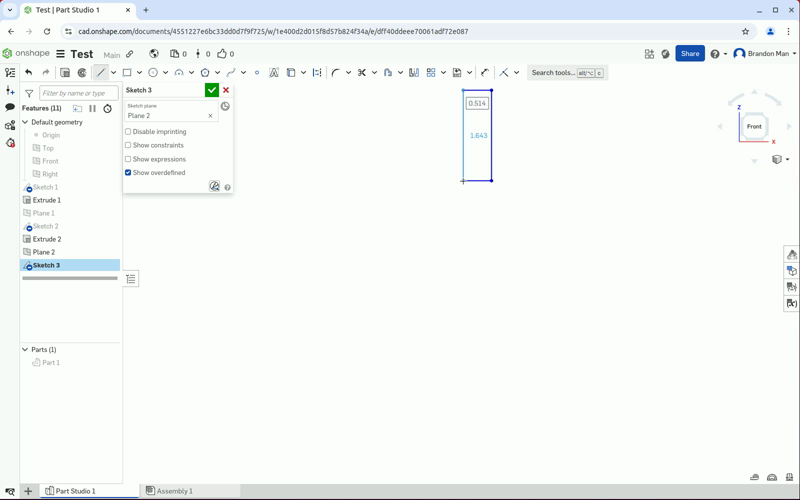
scroll(-6)
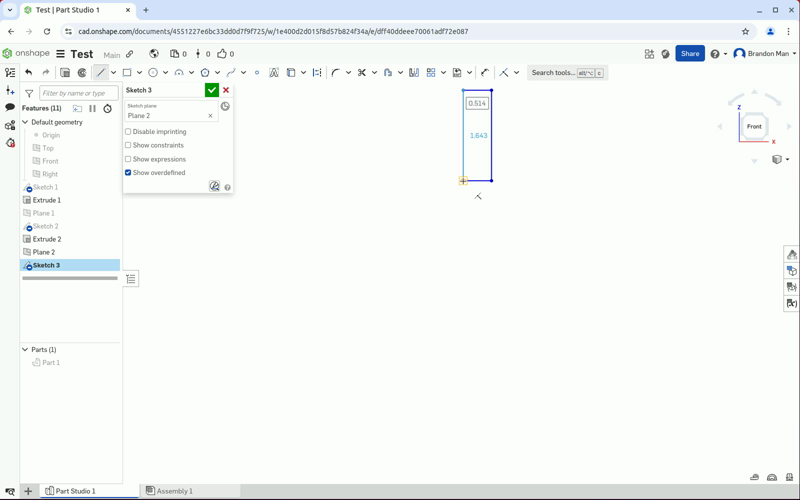
scroll(-6)
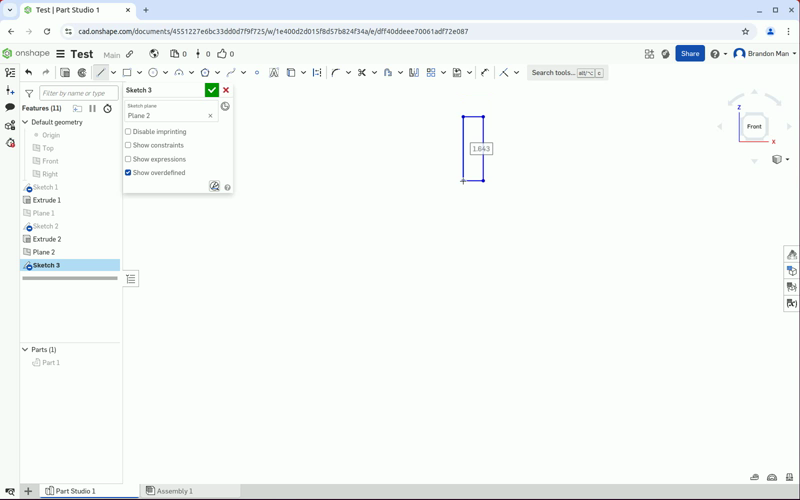
scroll(-6)
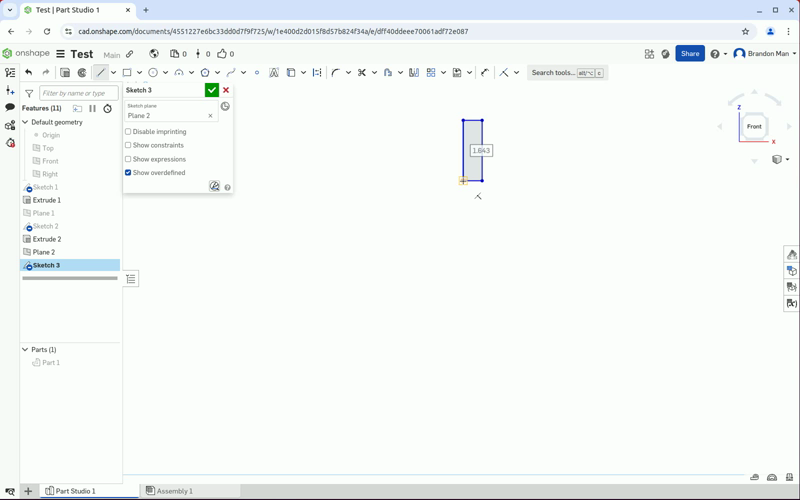
scroll(-6)
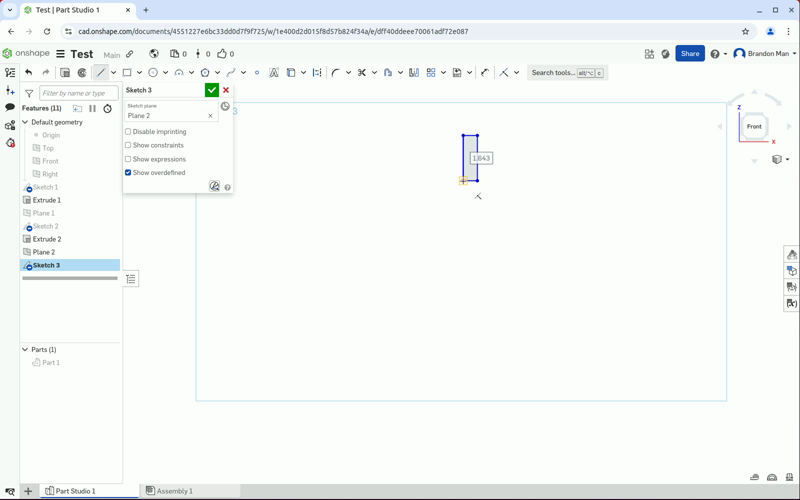
scroll(-6)
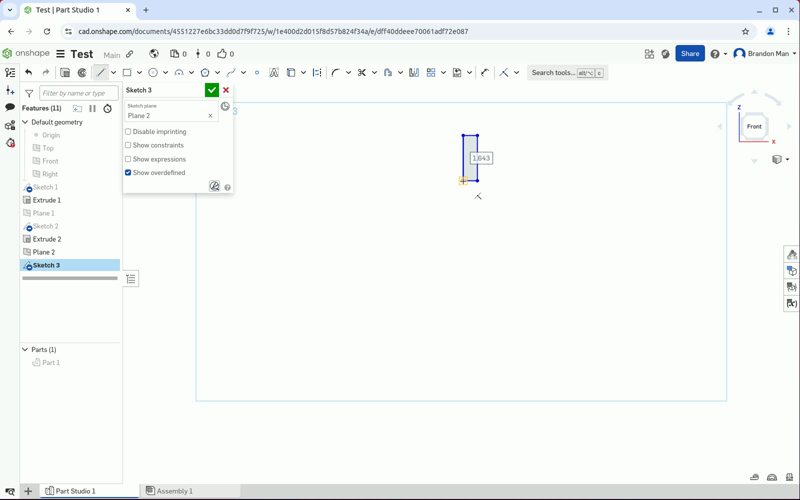
scroll(-6)
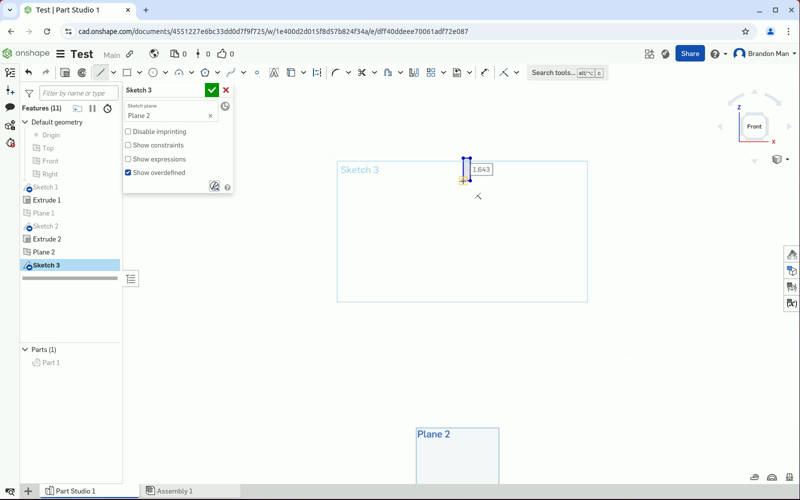
scroll(-6)
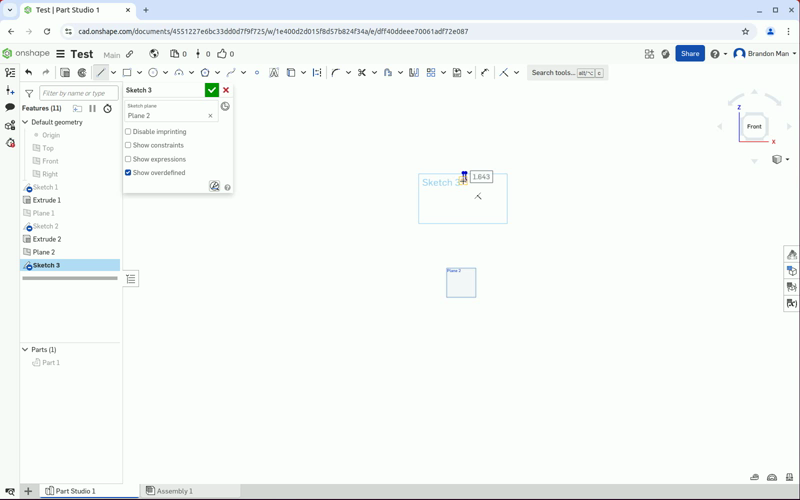
key(esc)
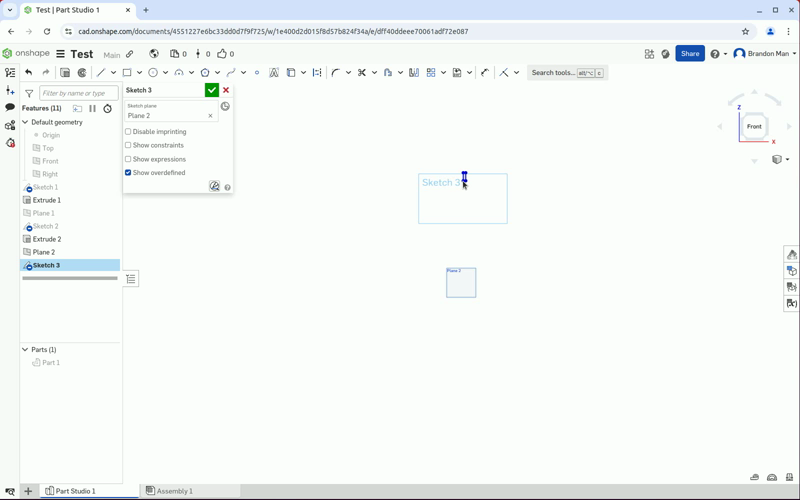
mouse_move(464, 174)
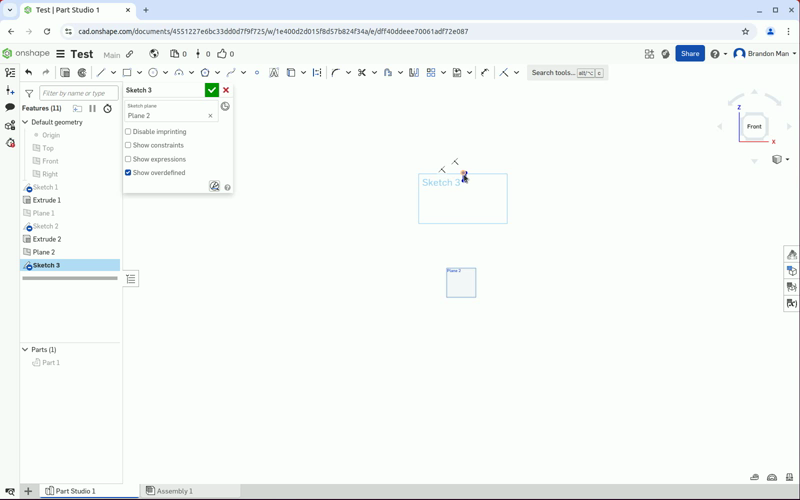
scroll(6)
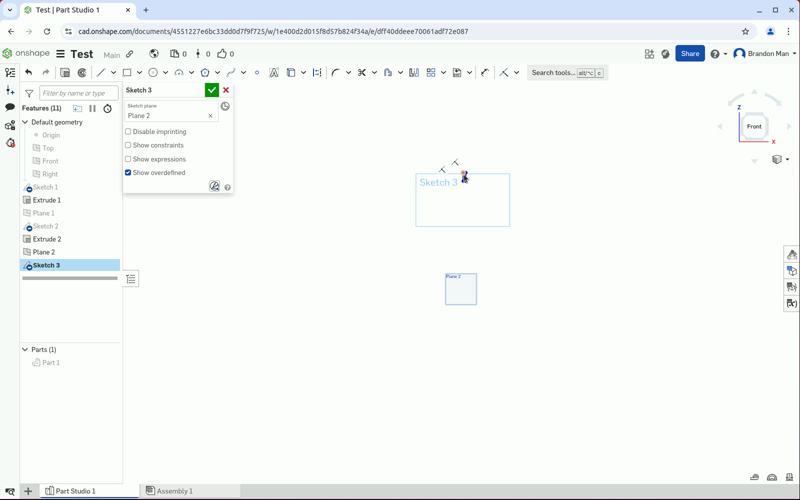
scroll(6)
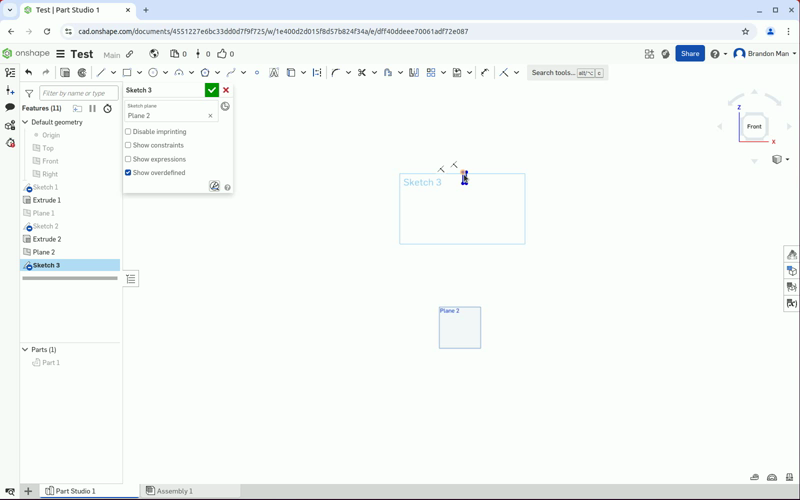
scroll(6)
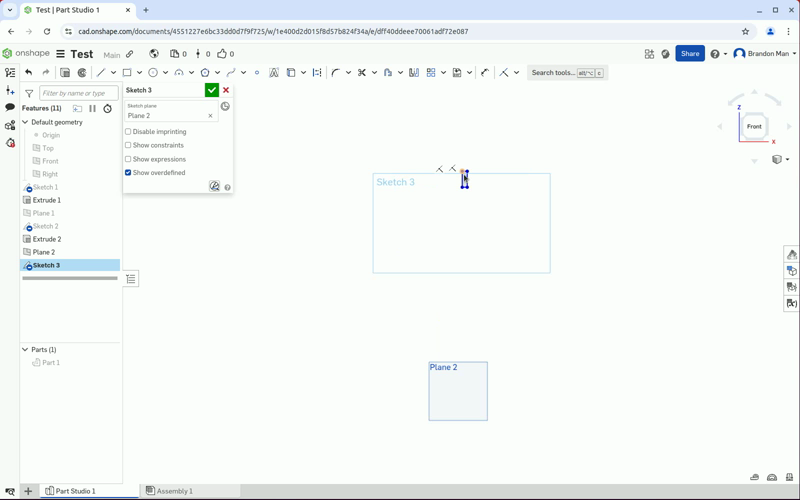
scroll(6)
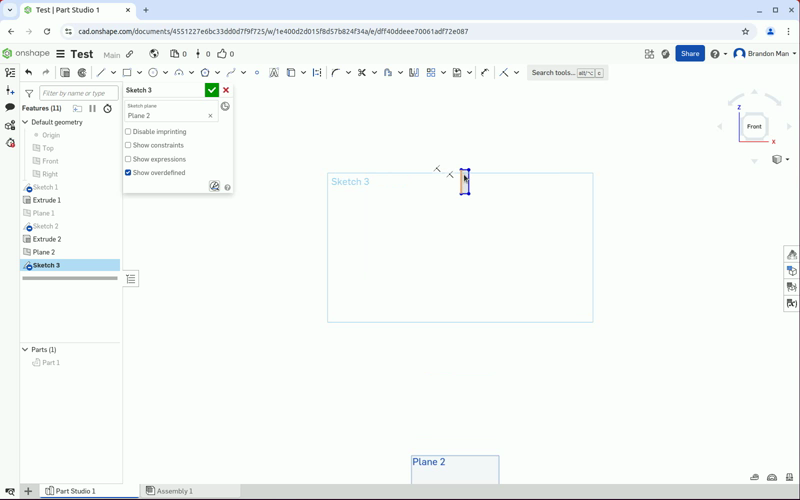
scroll(6)
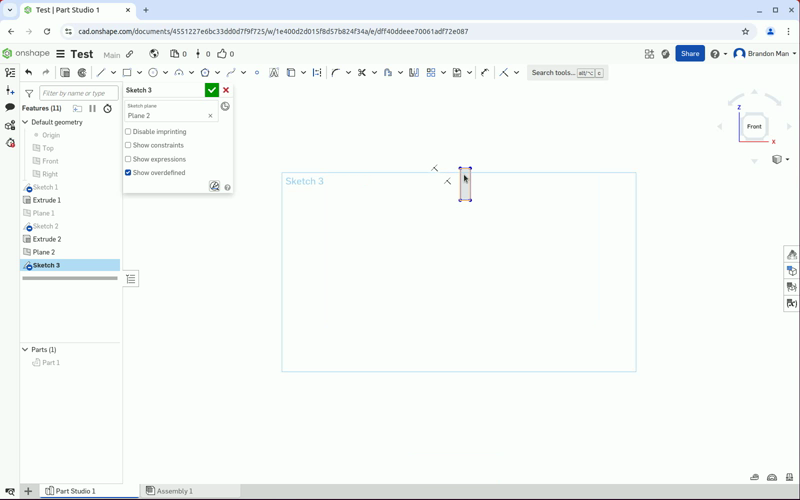
scroll(6)
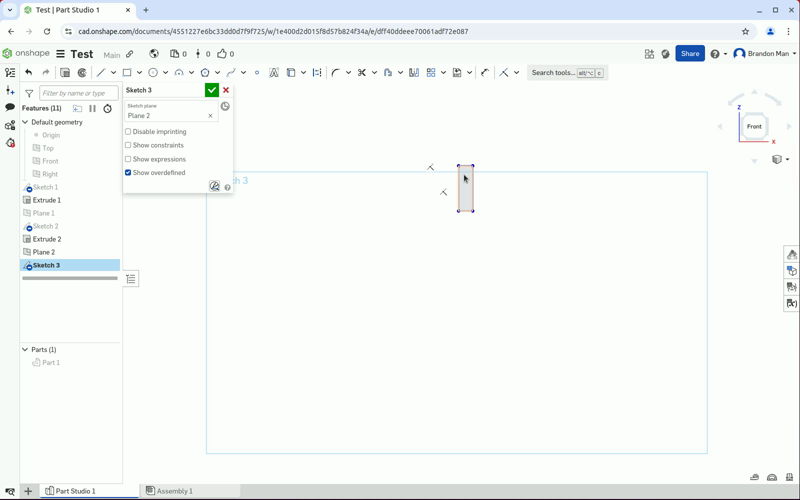
scroll(6)
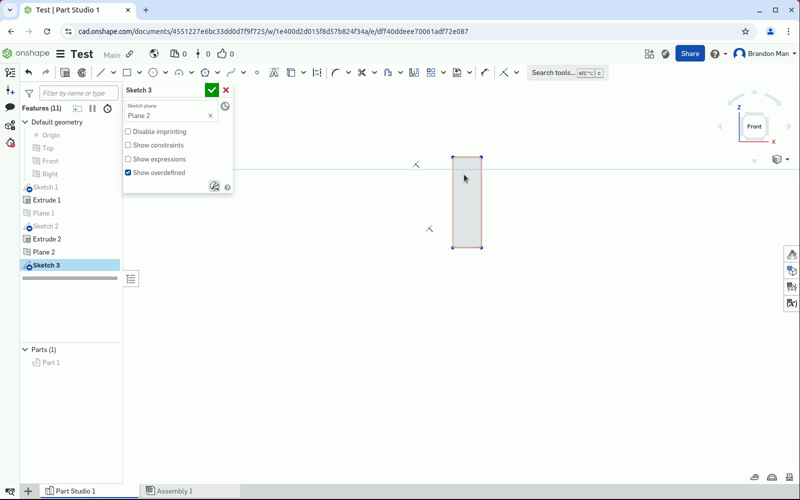
click(464, 174)
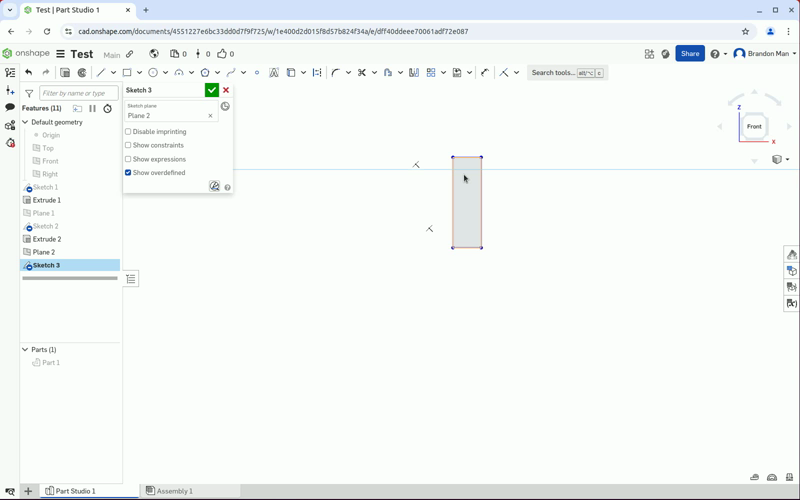
scroll(-6)
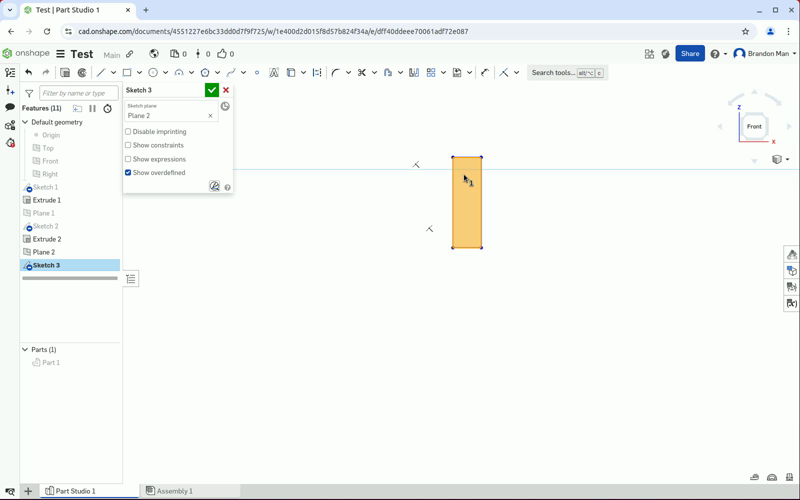
scroll(-6)
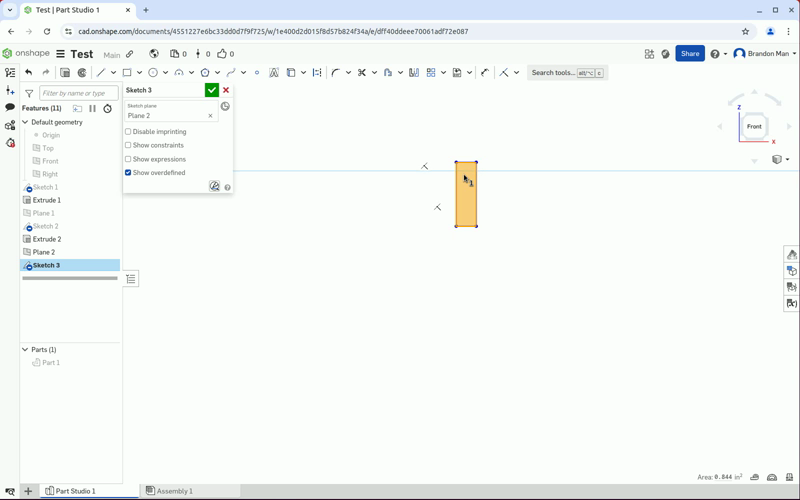
scroll(-6)
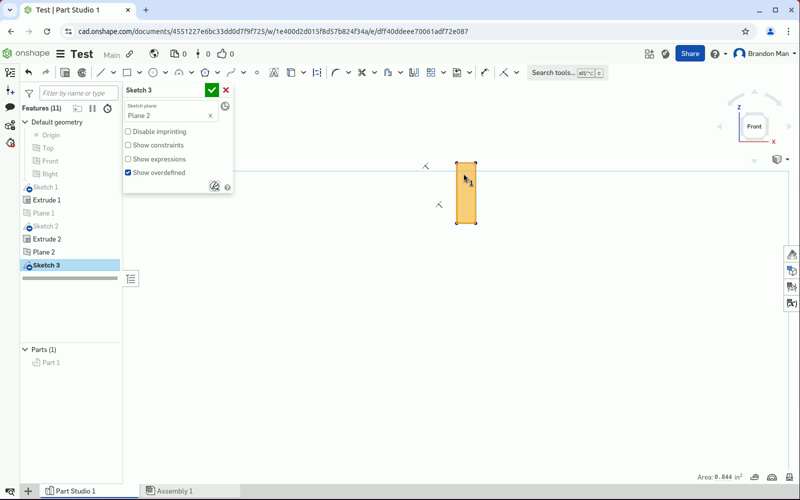
scroll(-6)
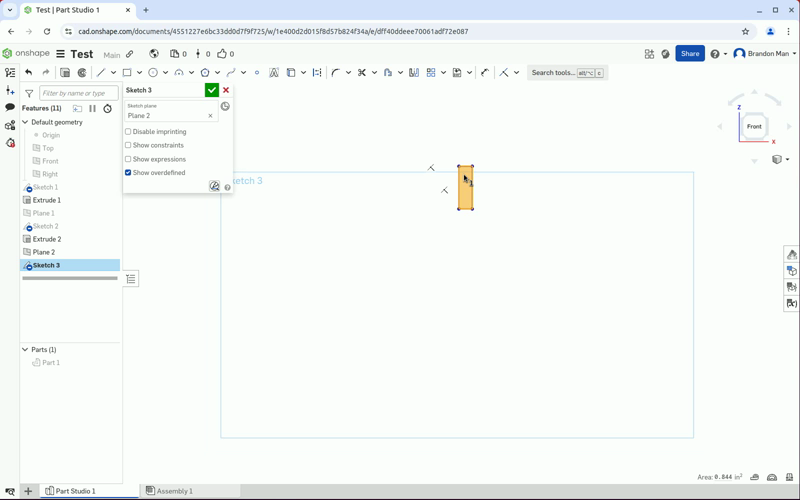
scroll(-6)
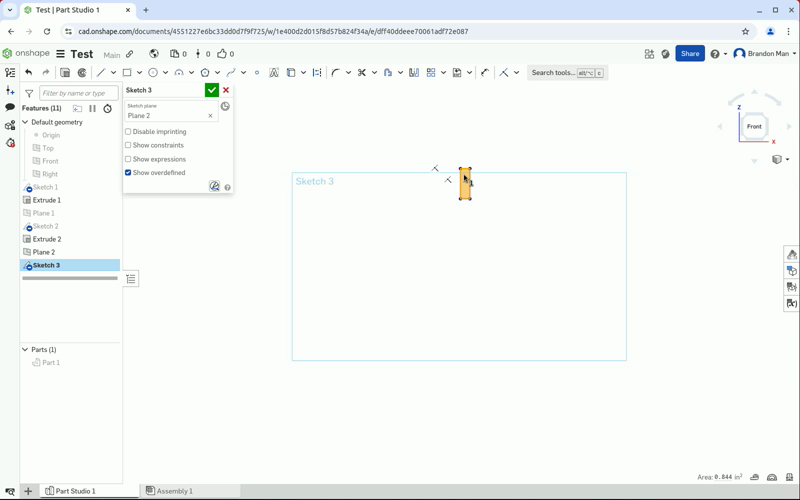
scroll(-6)
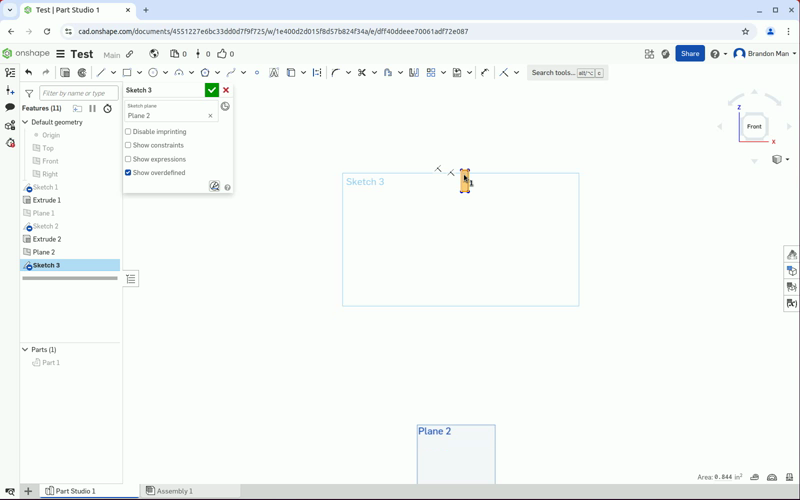
scroll(-6)
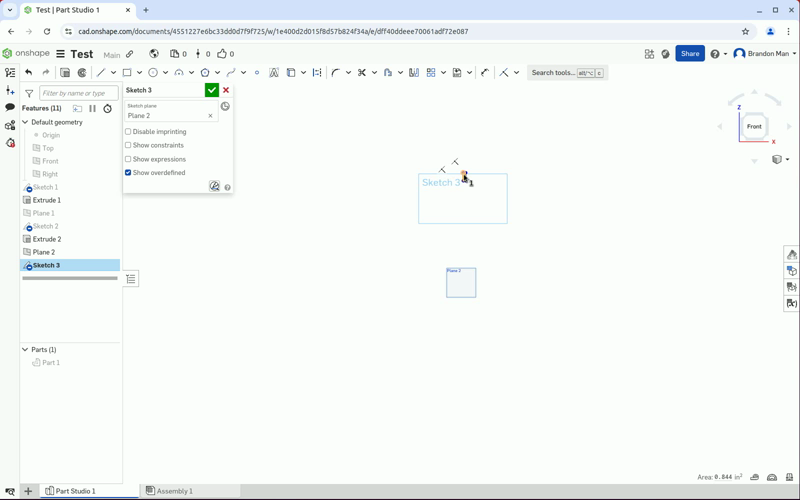
mouse_move(73, 352)
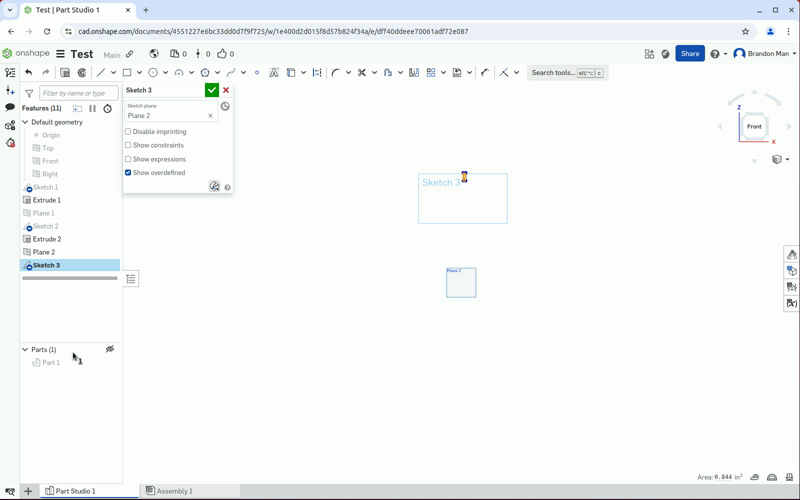
key(shift+y)
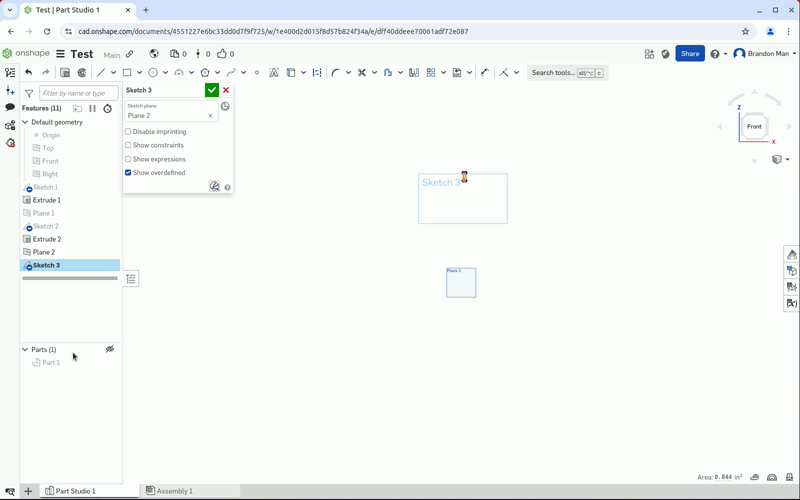
key(shift+e)
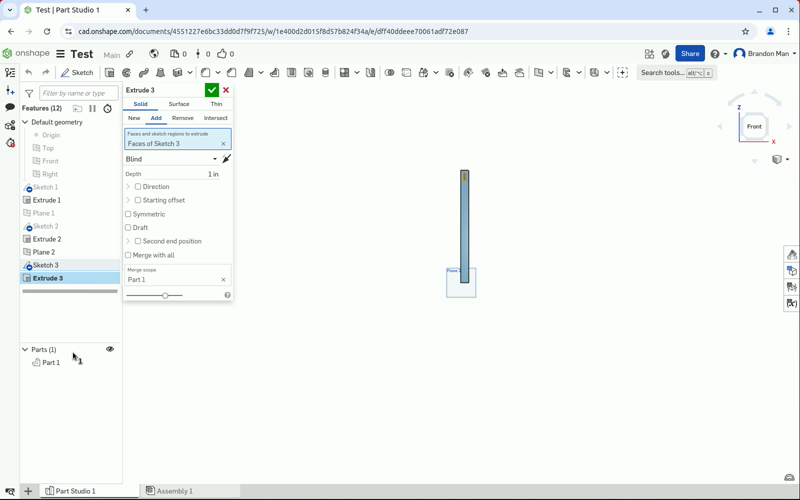
mouse_move(143, 106)
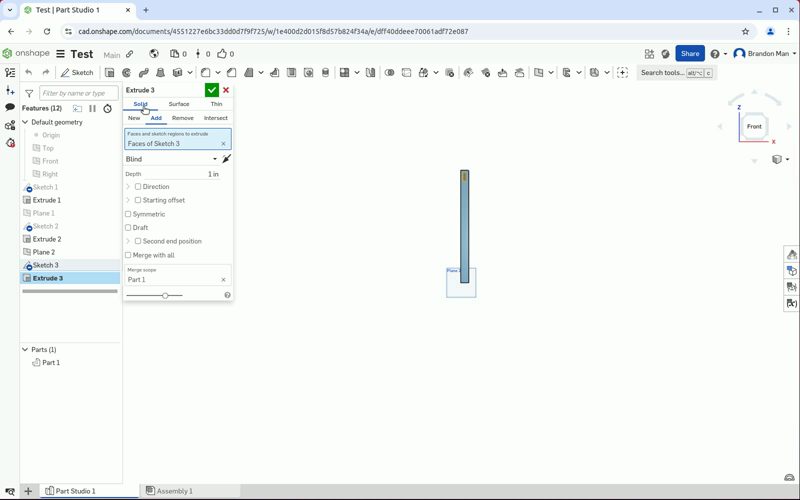
click(143, 106)
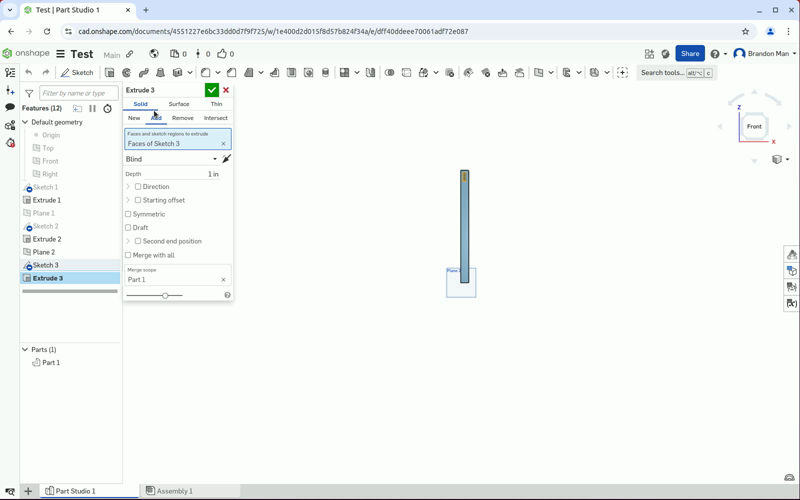
mouse_move(186, 120)
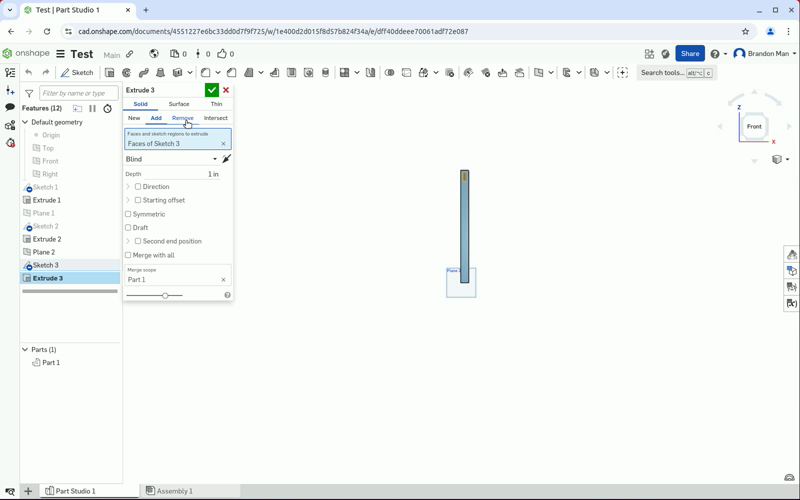
click(186, 120)
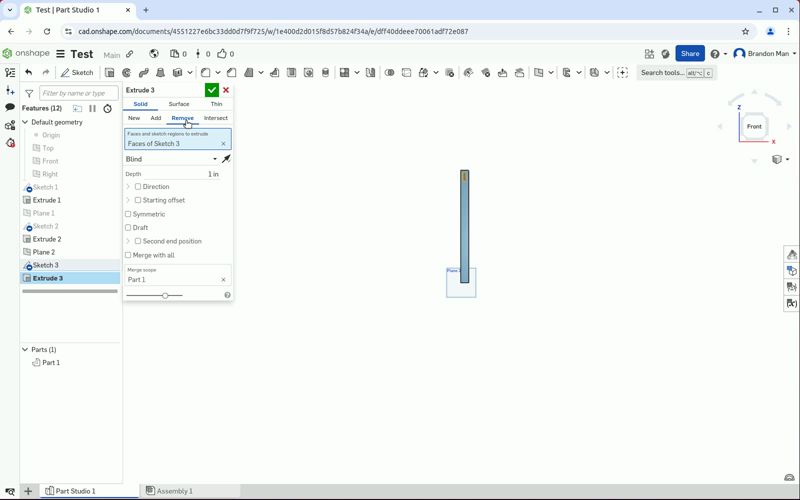
key(tab, 4)
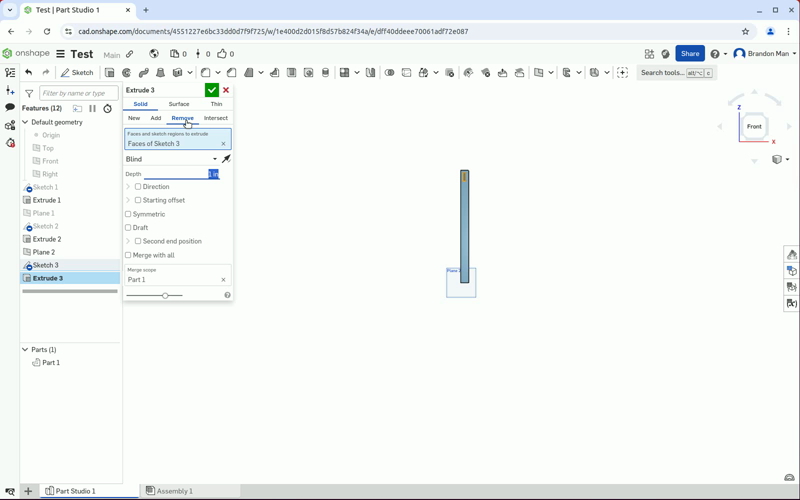
text(0.481)
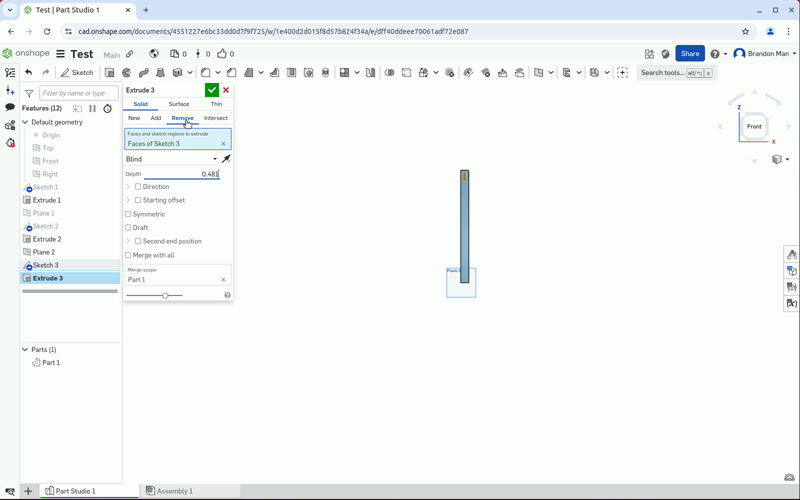
key(tab, 6)
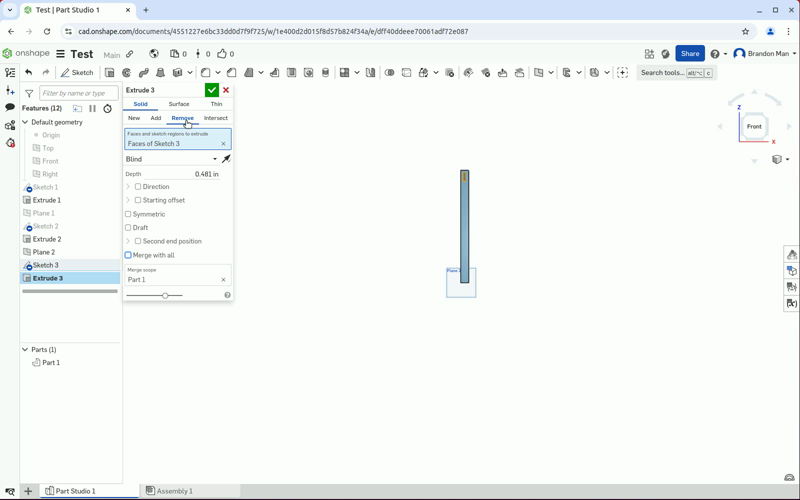
key(space)
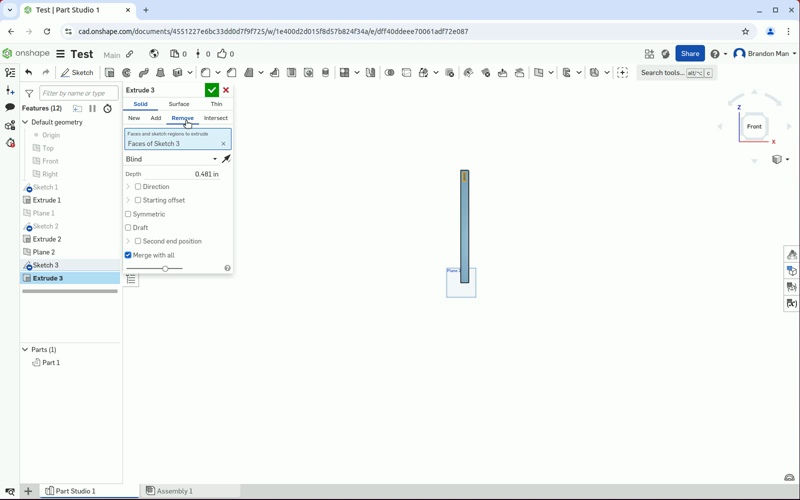
key(enter)
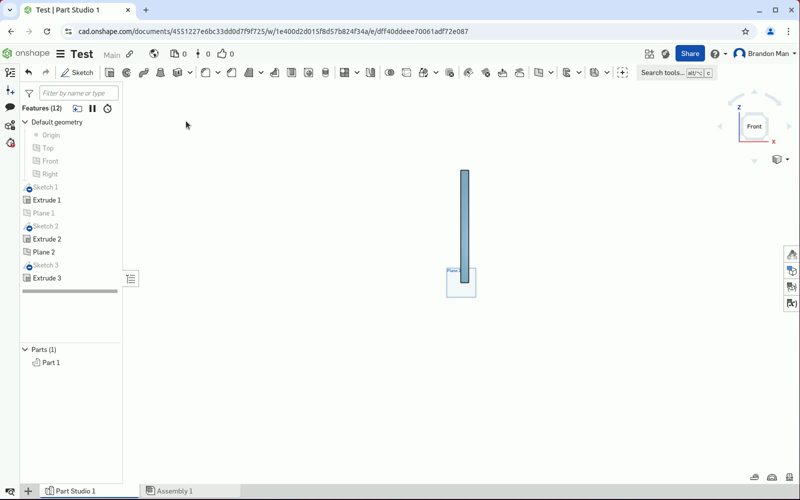
key(shift+h)
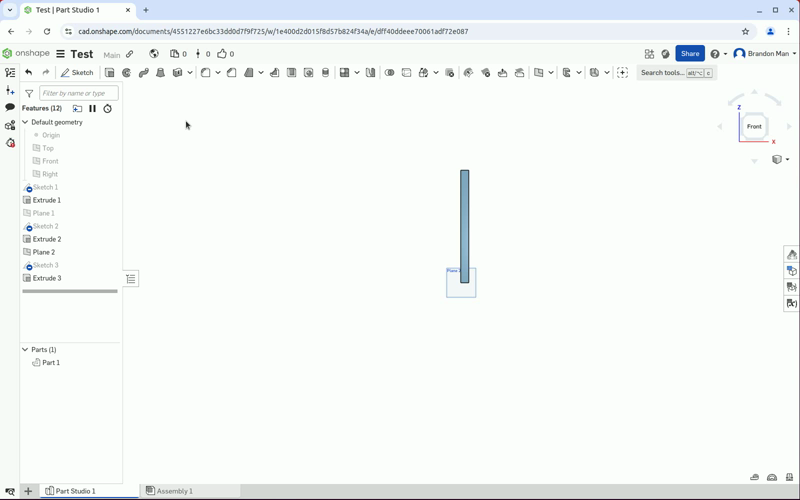
key(shift+h)
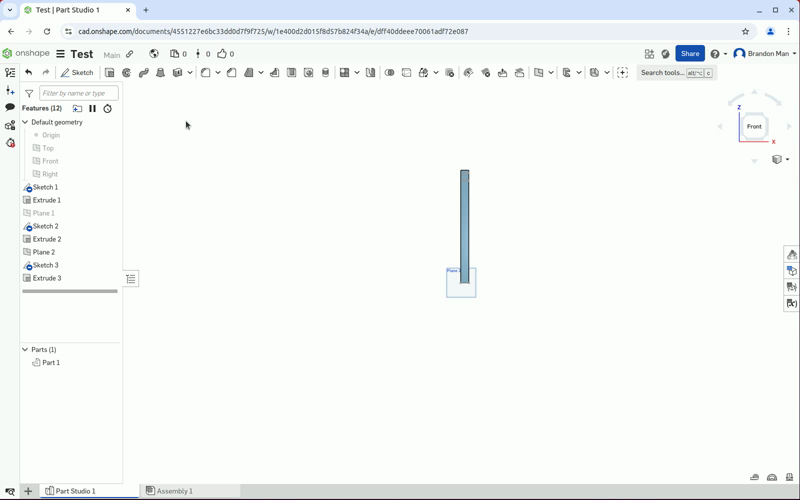
key(shift+7)
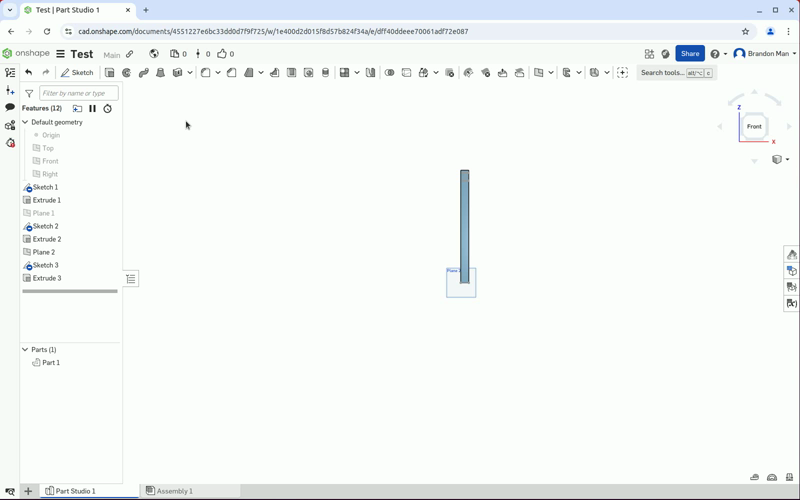
key(left, 2)
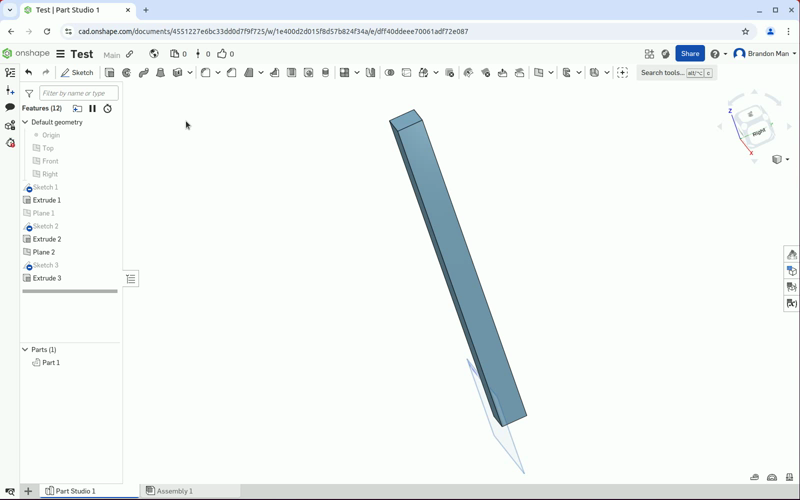
key(down, 2)
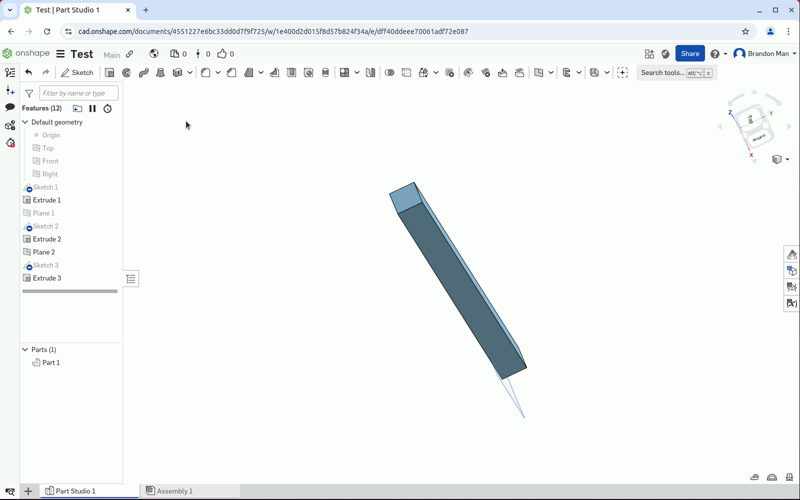
key(up, 2)
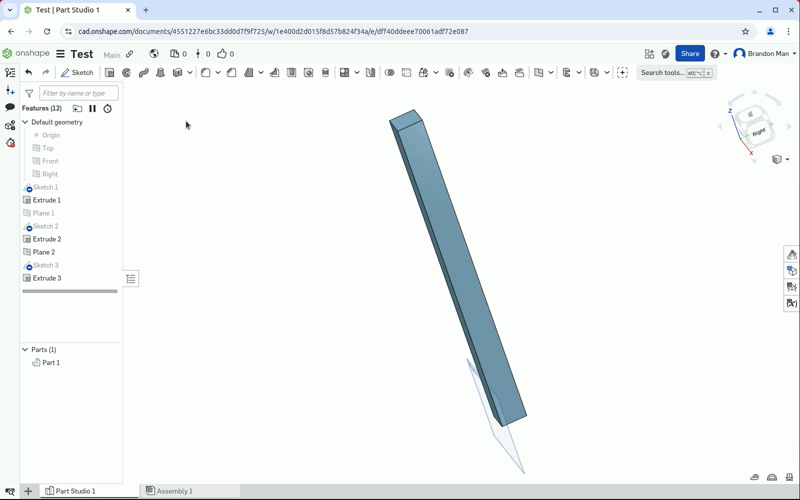
key(right, 2)
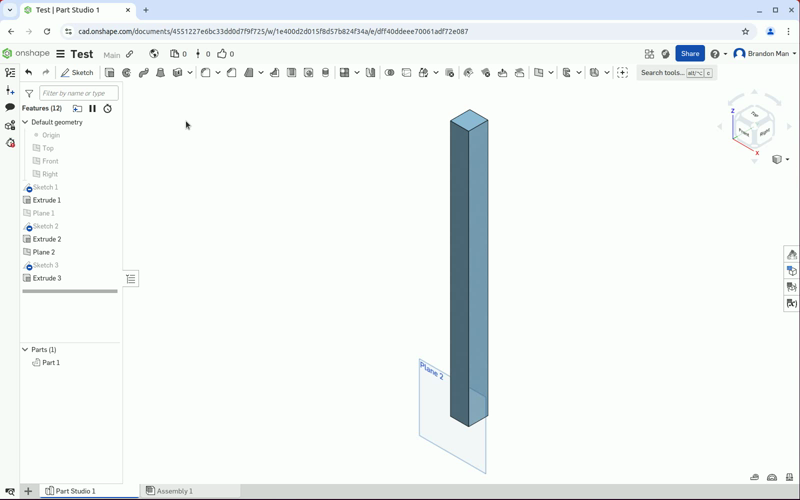
mouse_move(73, 189)
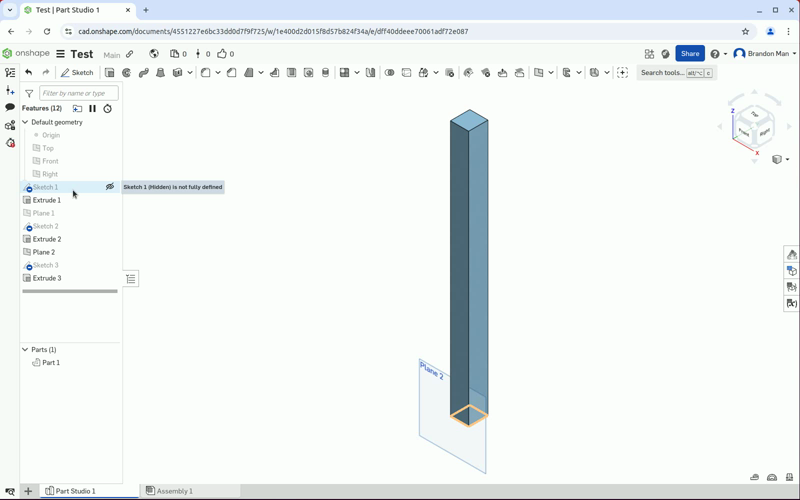
click(73, 189)